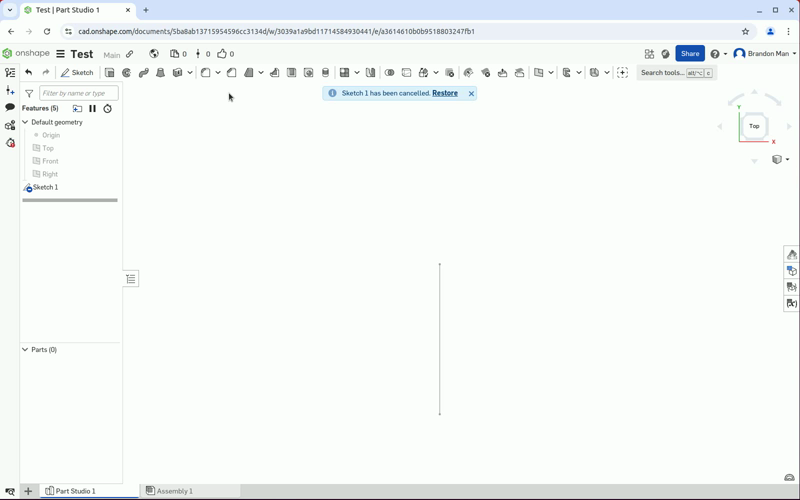
key(shift+h)
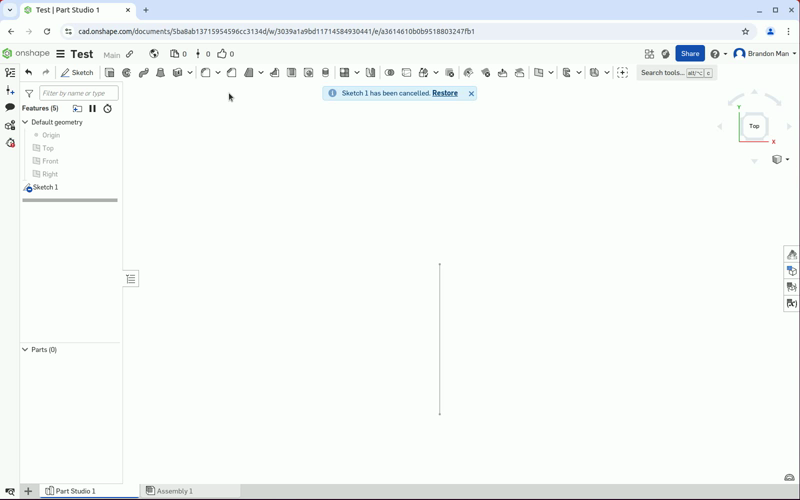
key(shift+s)
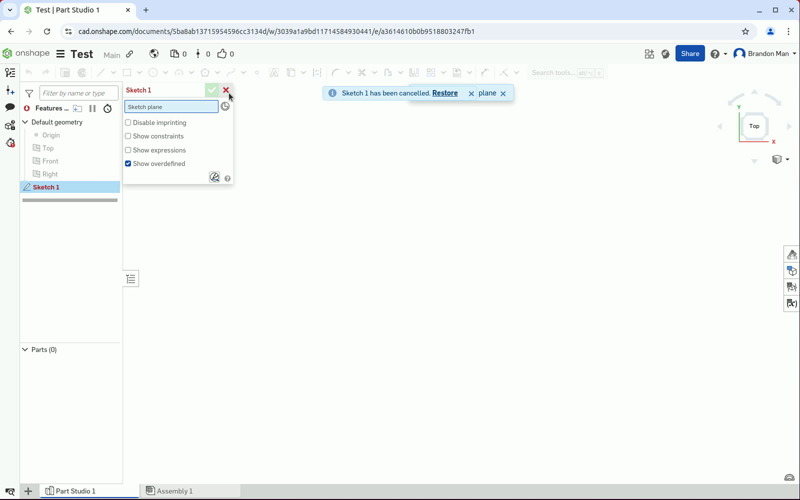
mouse_move(73, 150)
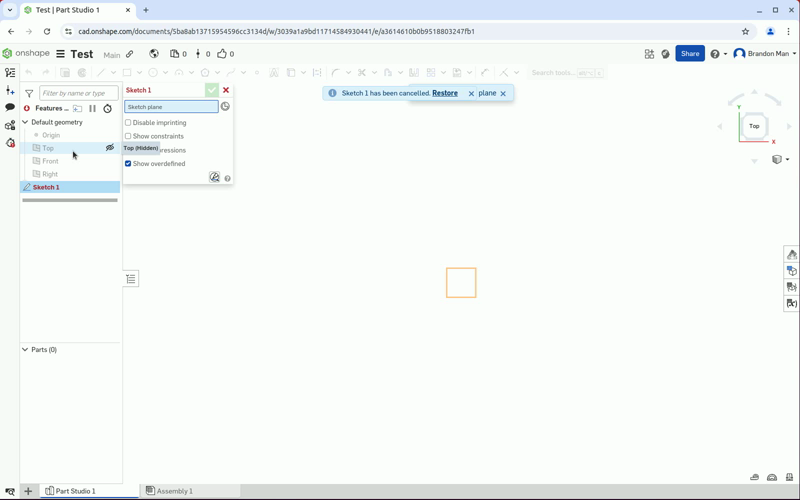
click(73, 150)
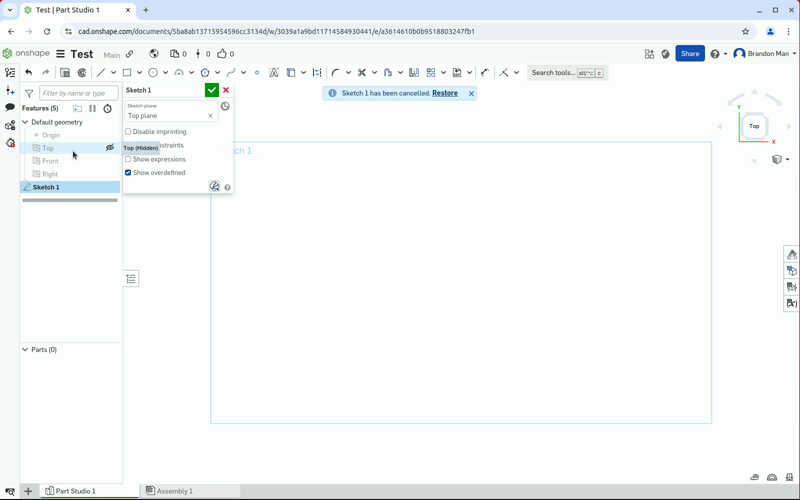
mouse_move(73, 352)
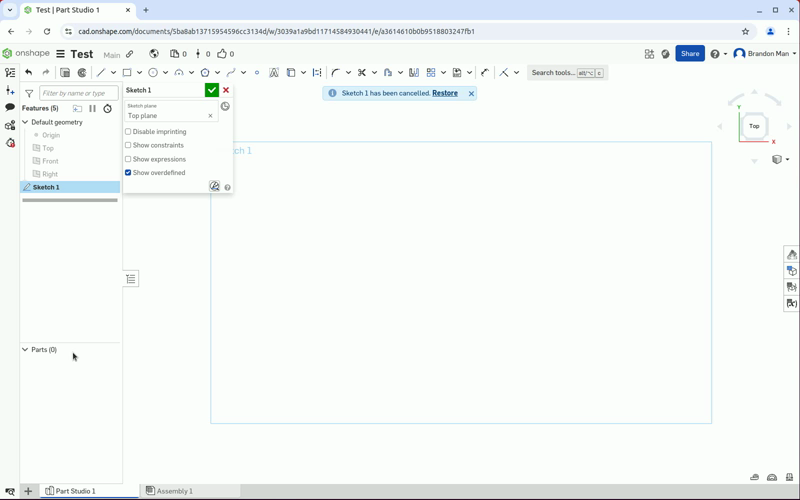
key(y)
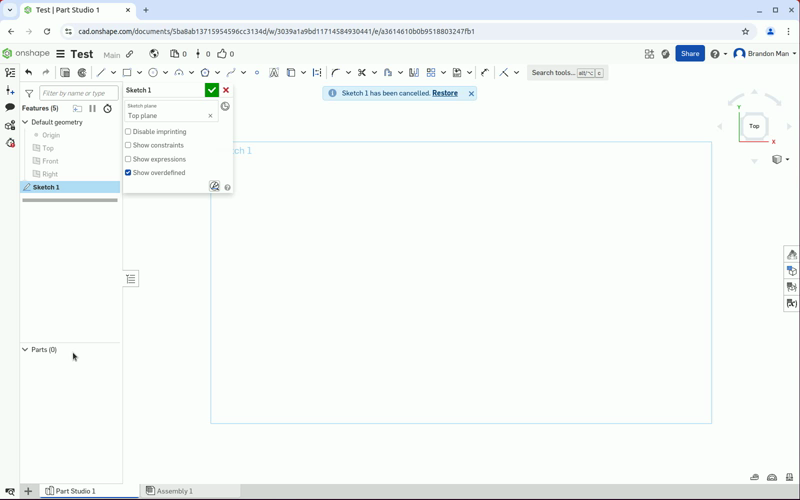
key(l)
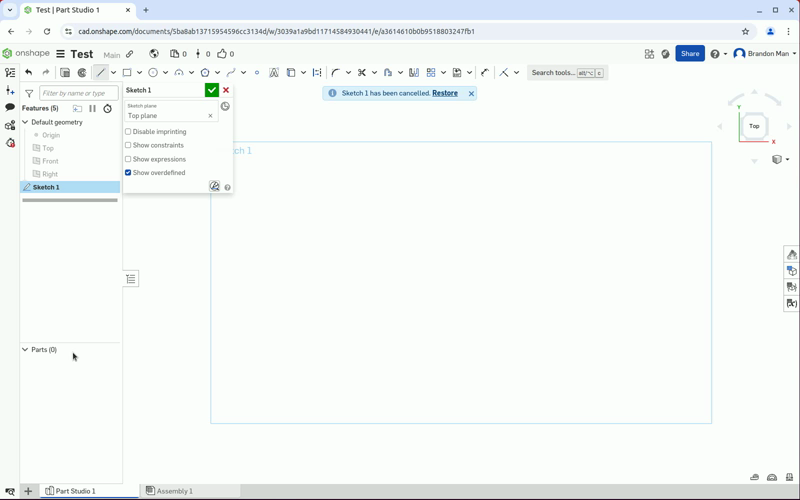
key_down(shift)
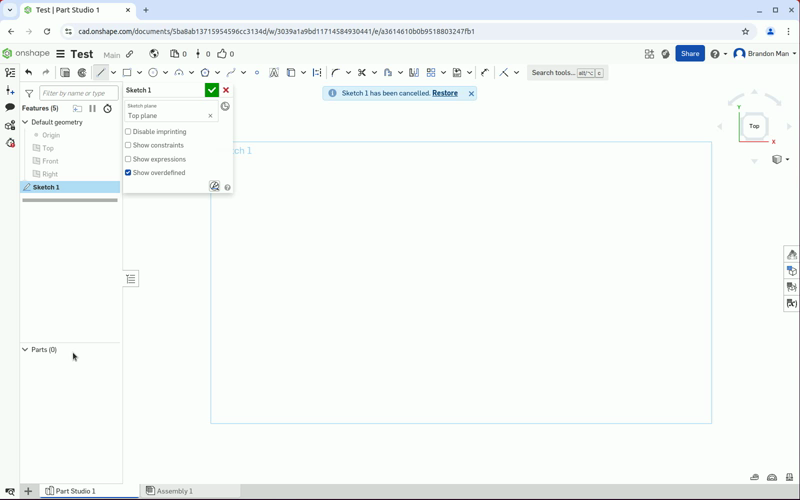
mouse_move(535, 395)
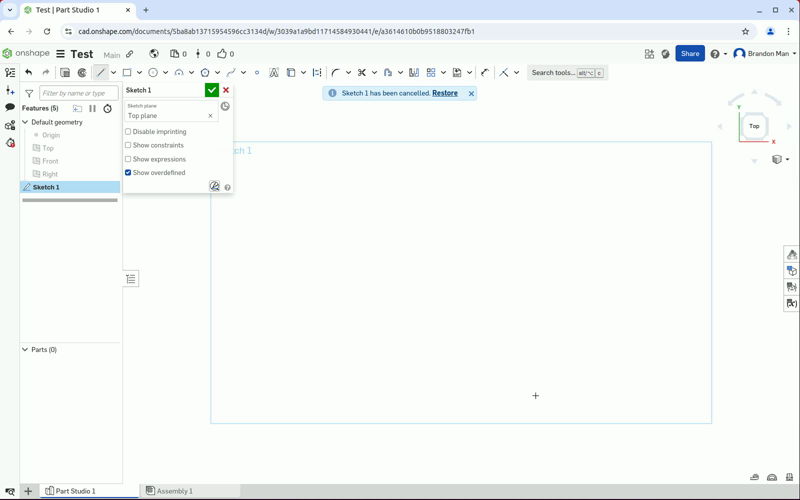
click(535, 395)
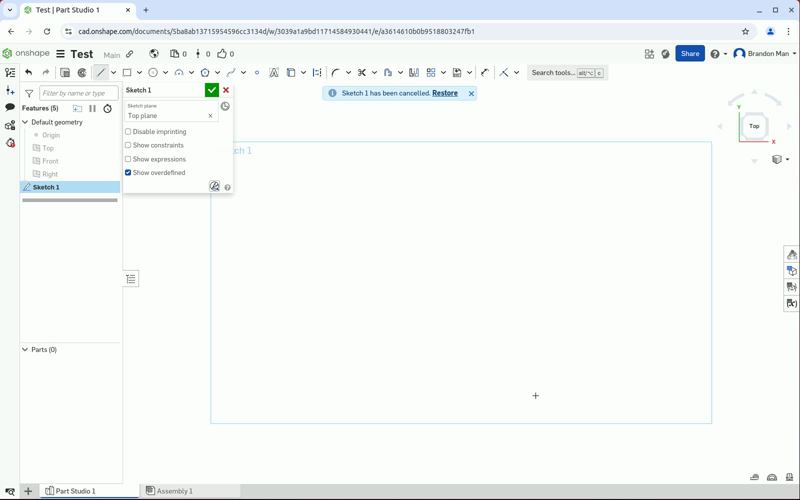
key_up(shift)
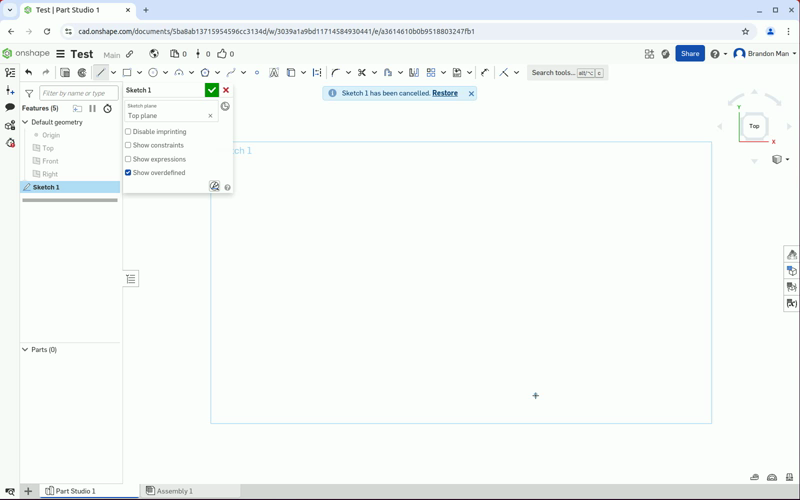
key_down(shift)
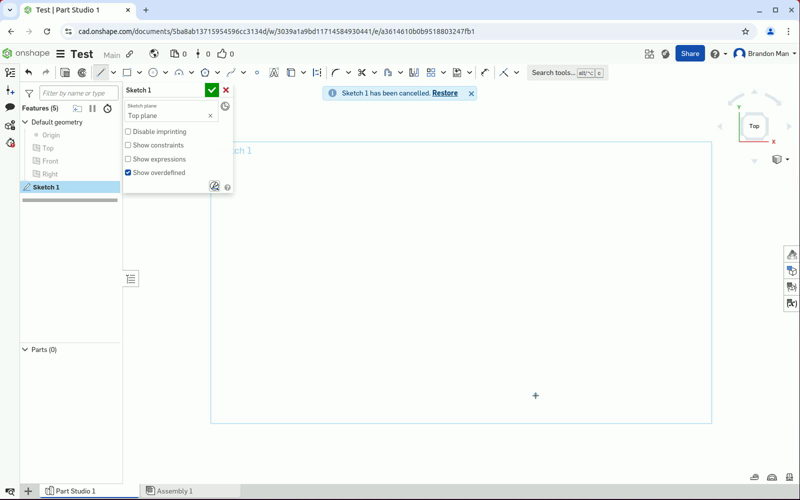
mouse_move(565, 395)
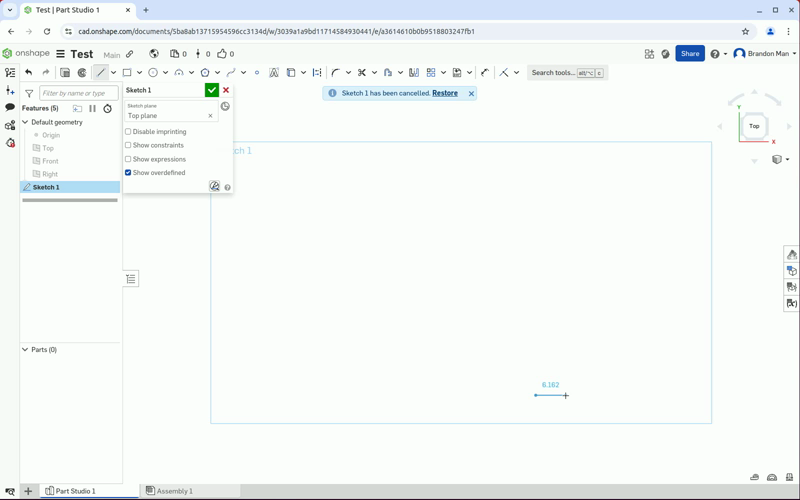
mouse_move(573, 395)
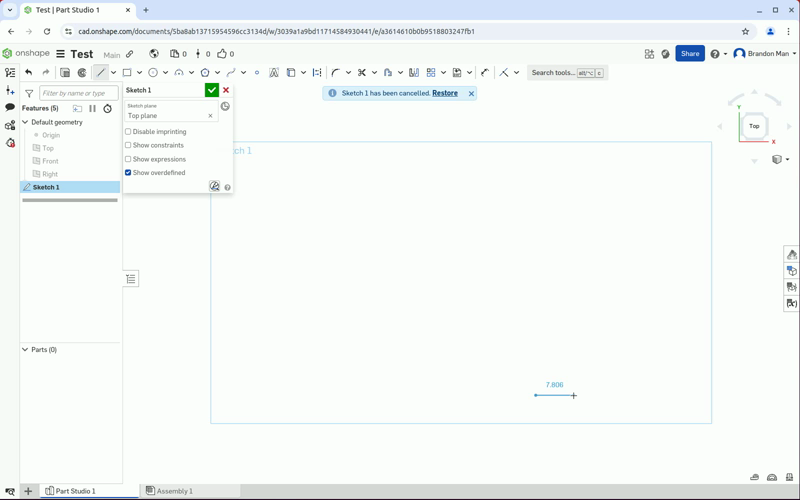
click(573, 395)
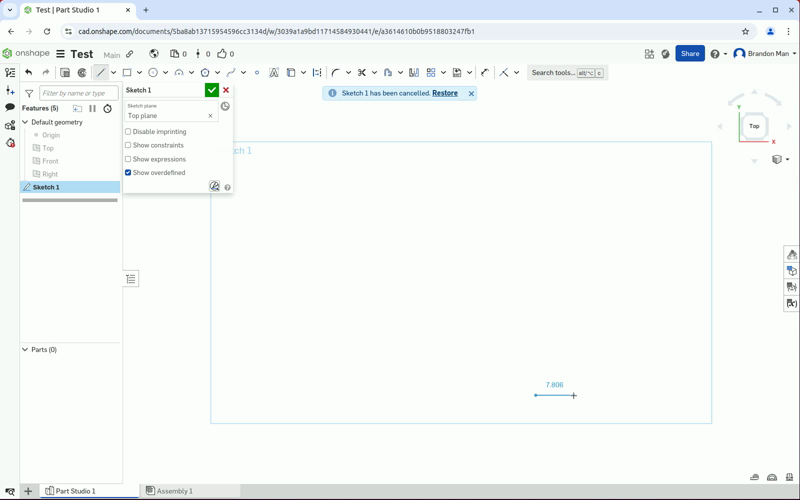
key_up(shift)
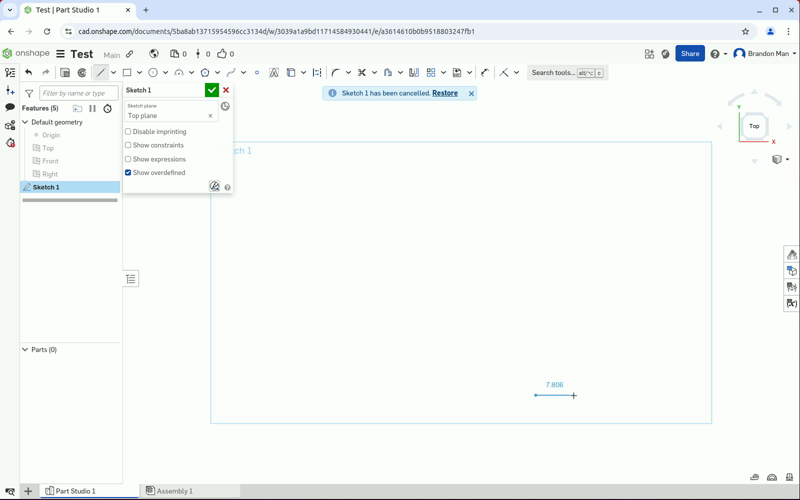
key_down(shift)
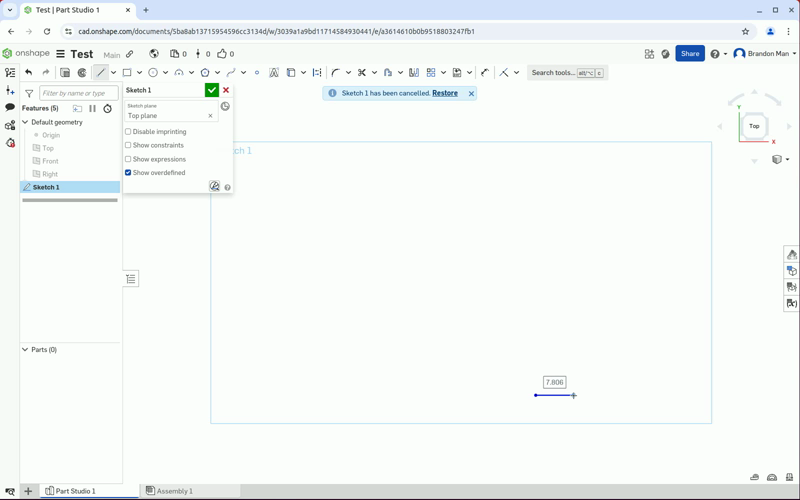
mouse_move(573, 171)
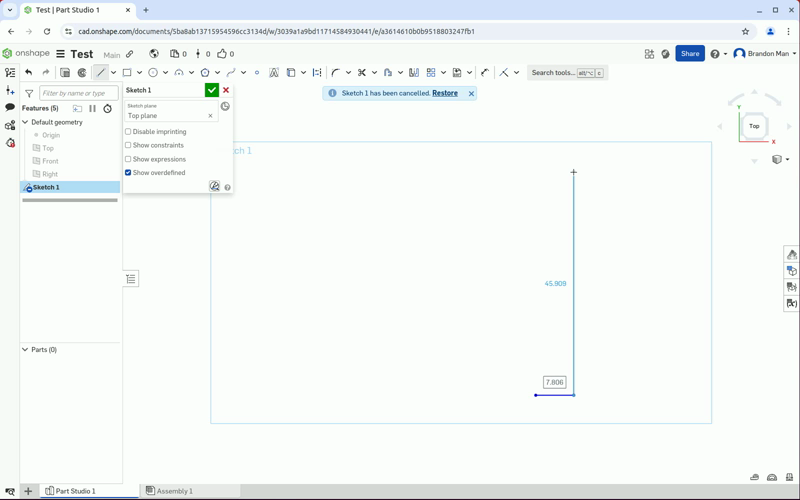
click(573, 171)
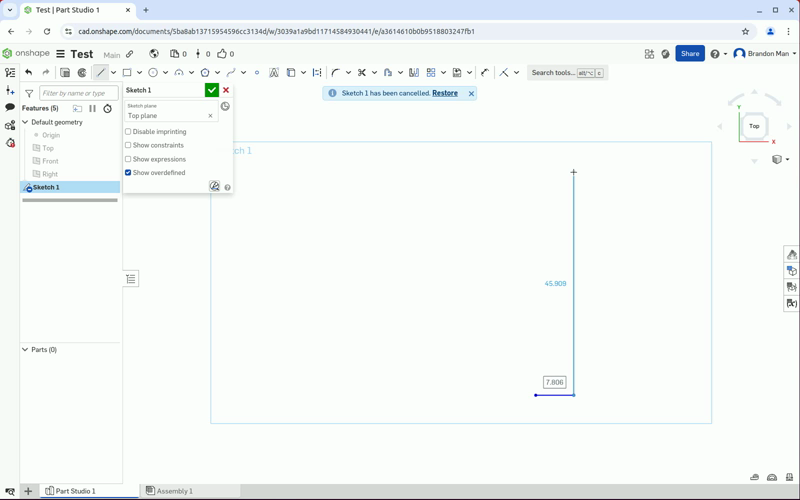
key_up(shift)
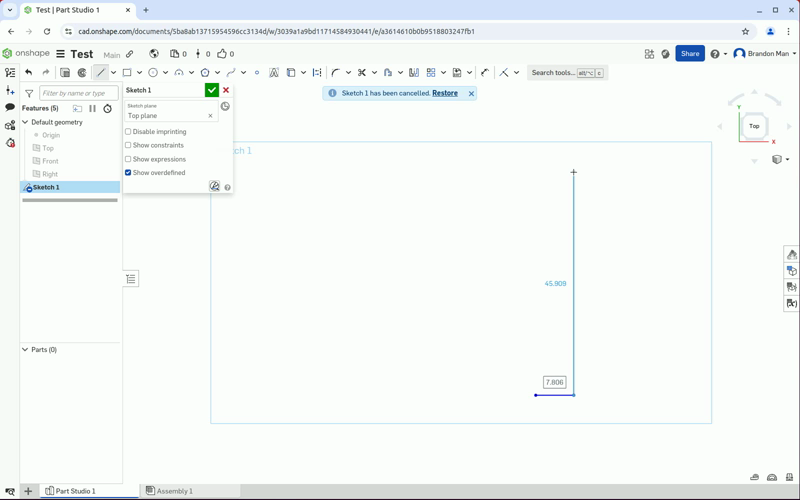
key_down(shift)
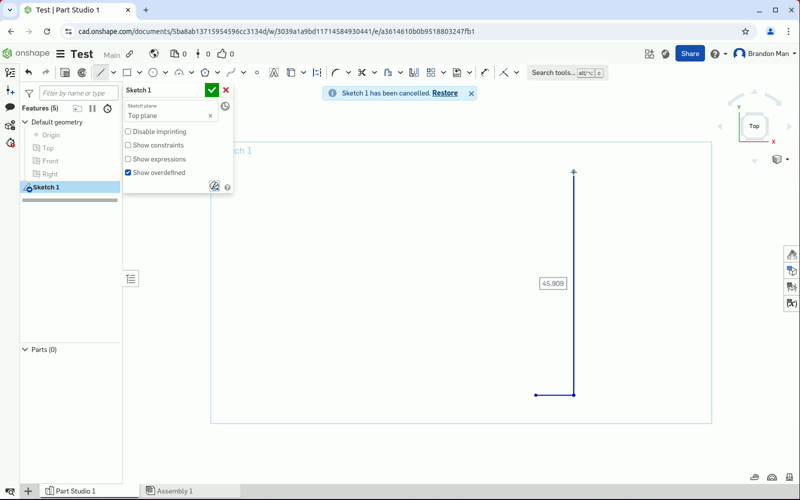
mouse_move(589, 171)
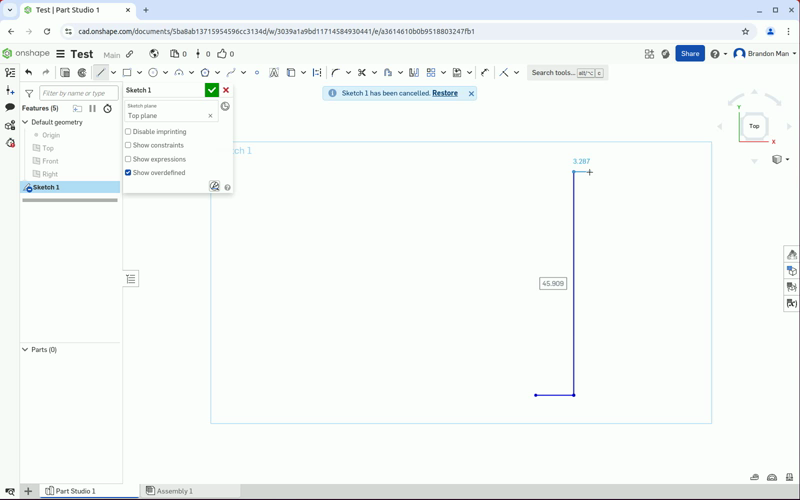
mouse_move(535, 171)
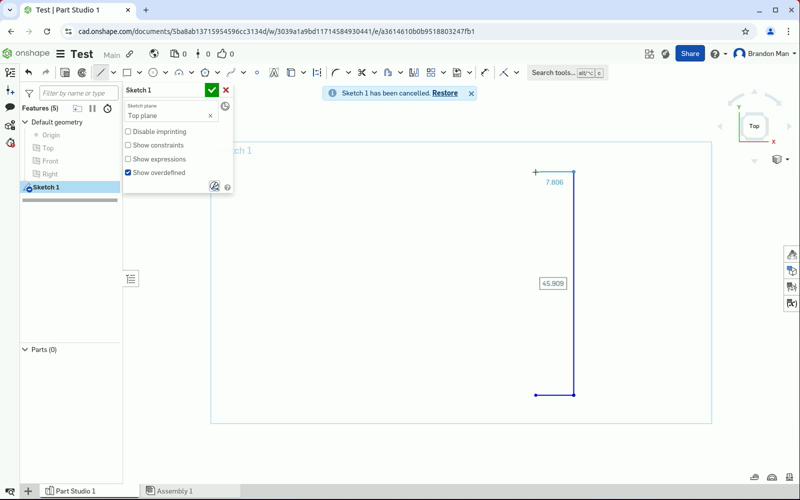
click(535, 171)
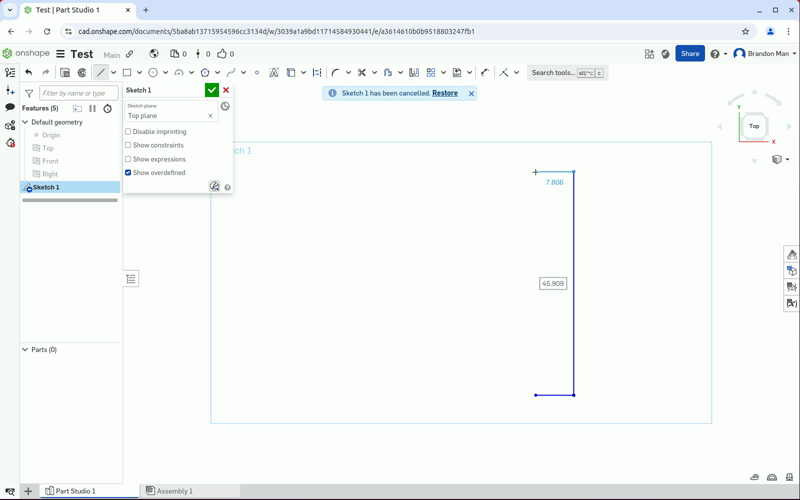
key_up(shift)
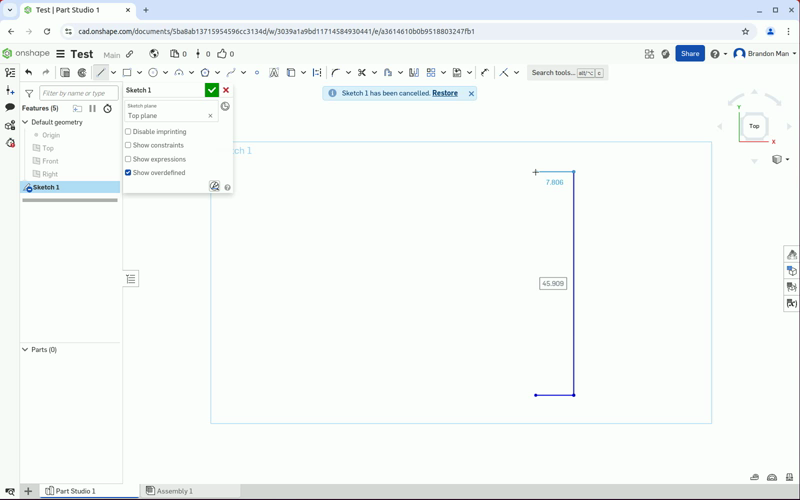
key_down(shift)
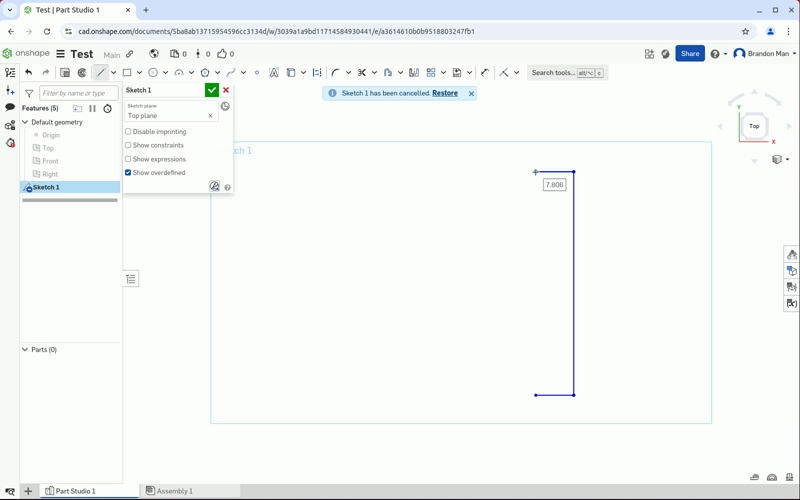
mouse_move(535, 395)
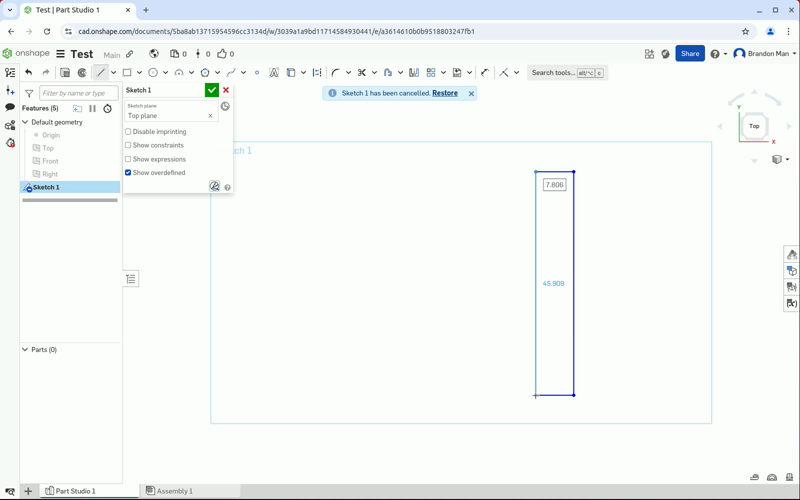
key_up(shift)
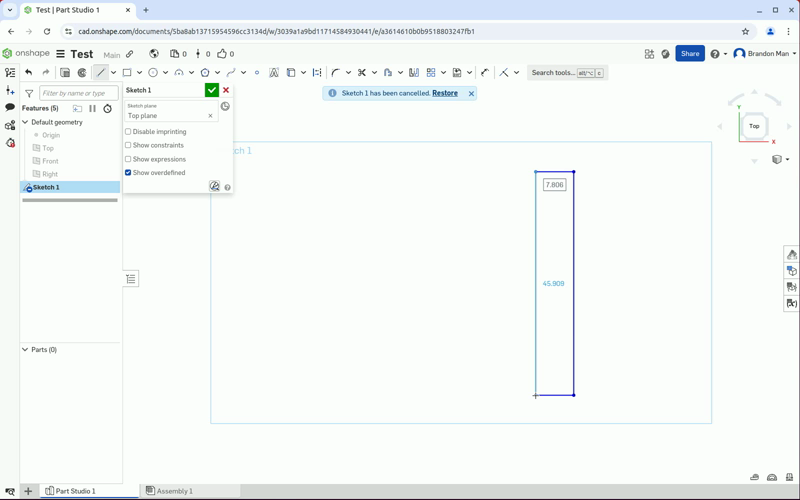
click(535, 395)
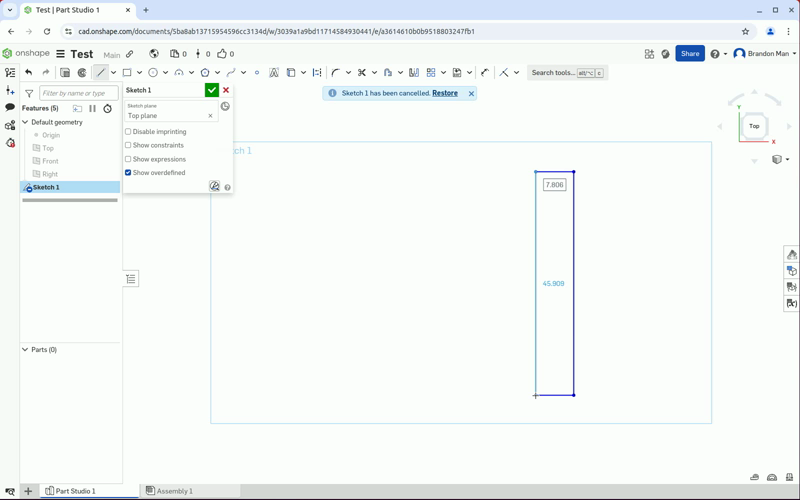
key(esc)
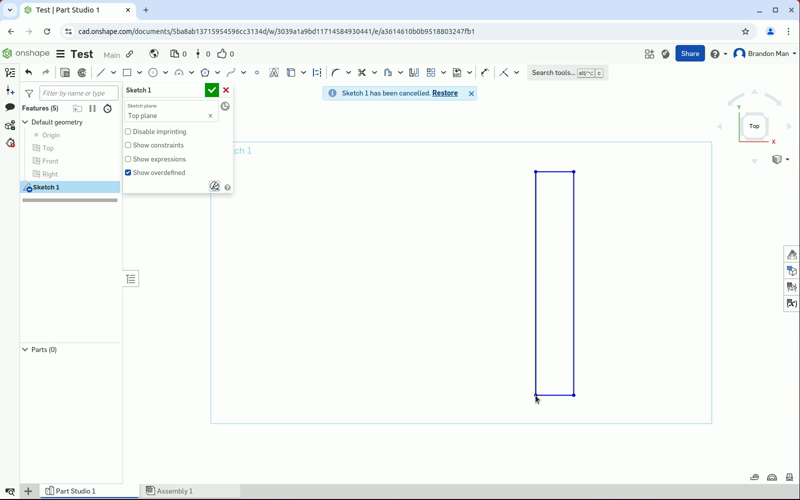
mouse_move(550, 312)
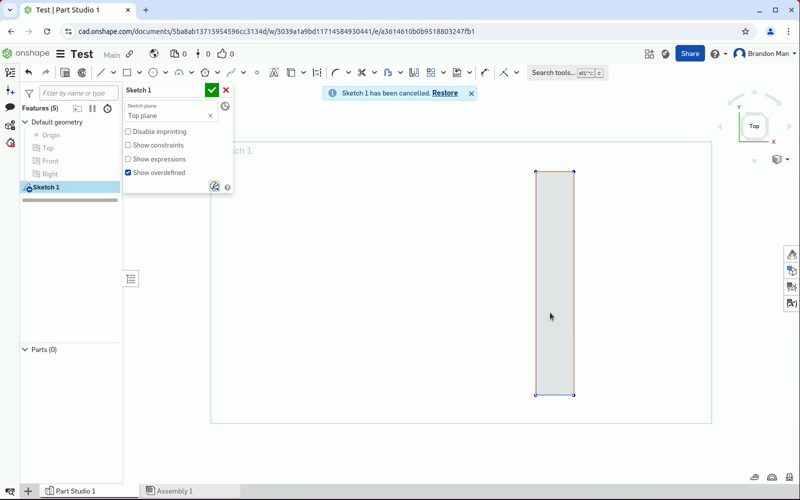
click(550, 312)
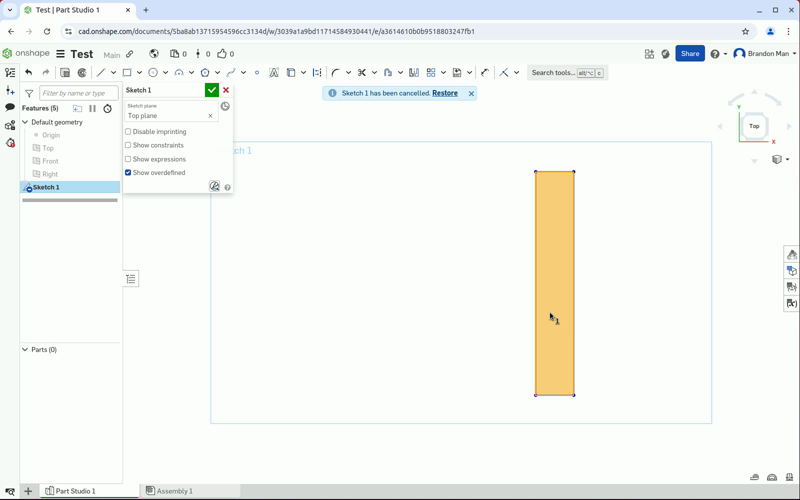
mouse_move(73, 352)
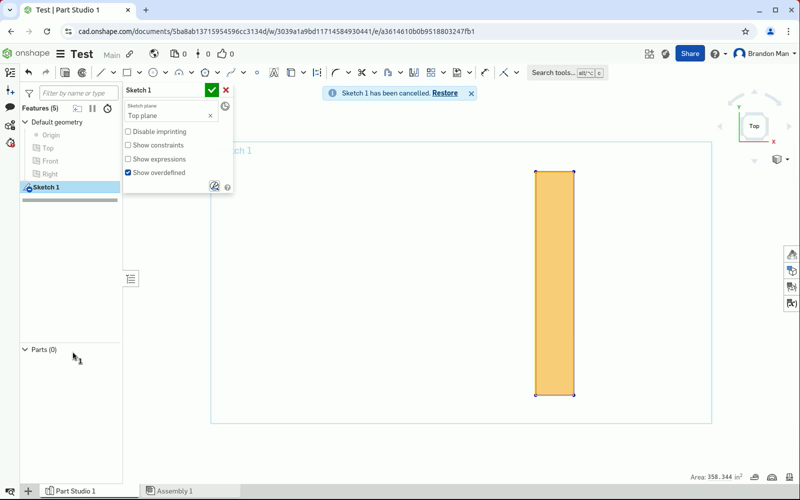
key(shift+y)
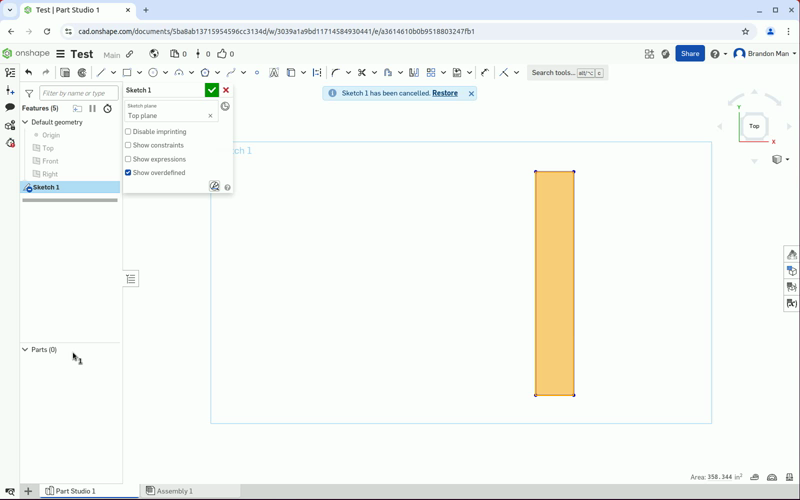
key(shift+e)
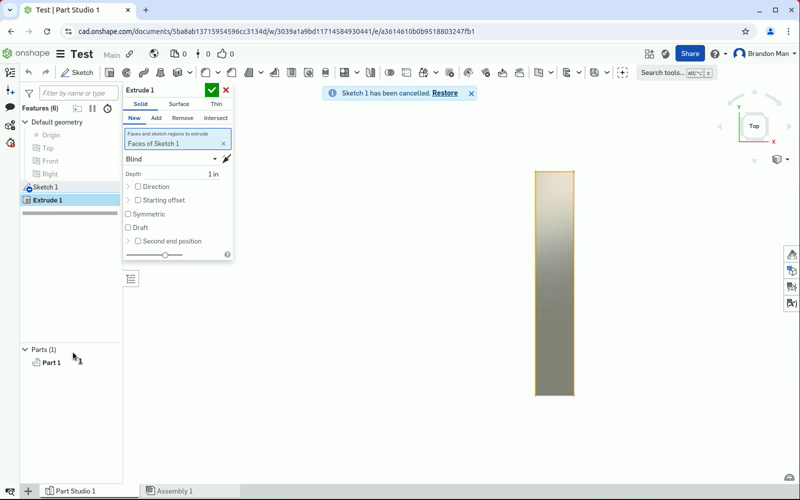
mouse_move(143, 106)
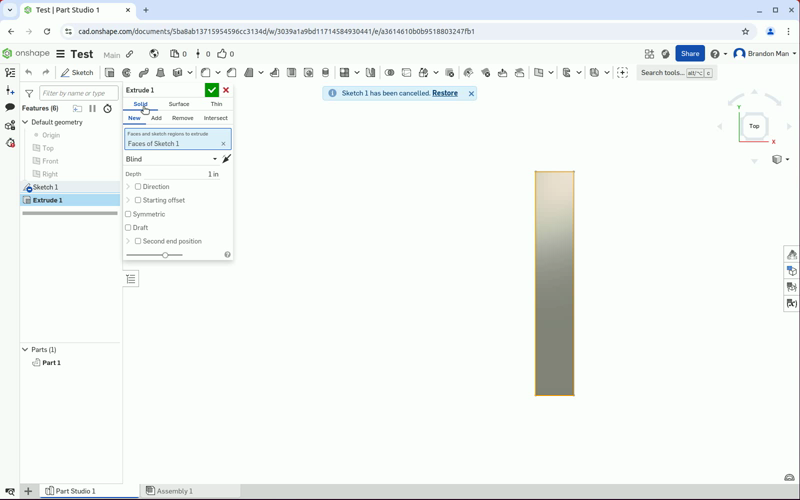
click(143, 106)
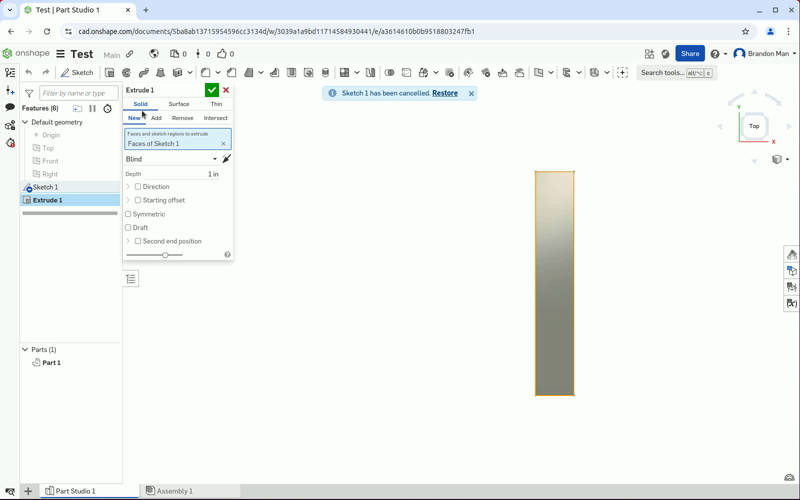
mouse_move(137, 120)
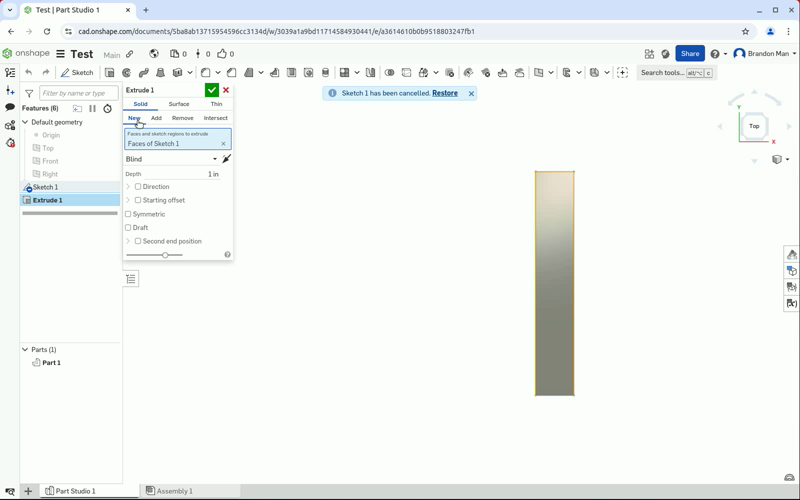
click(137, 120)
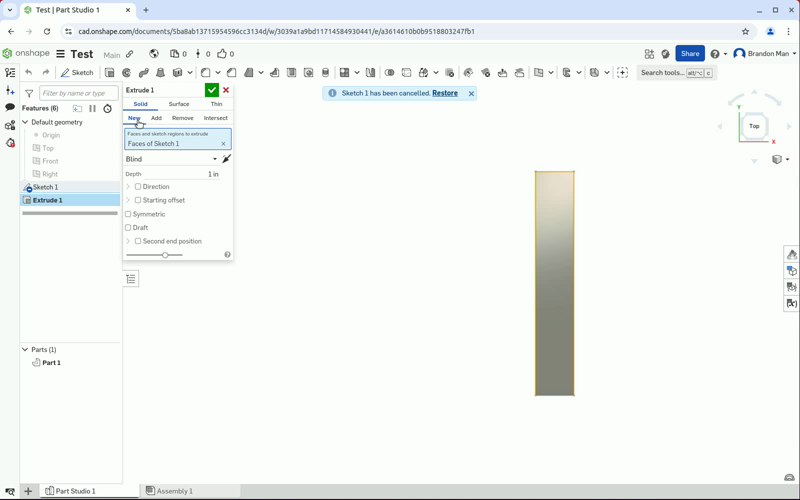
key(tab, 4)
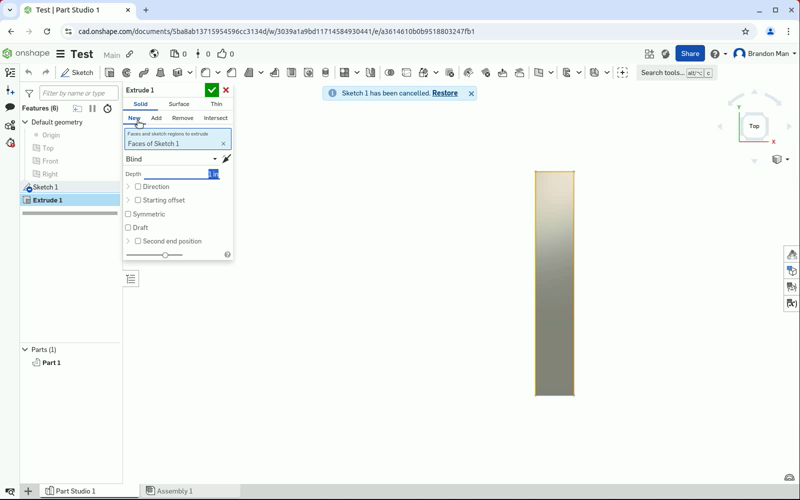
text(-15.405)
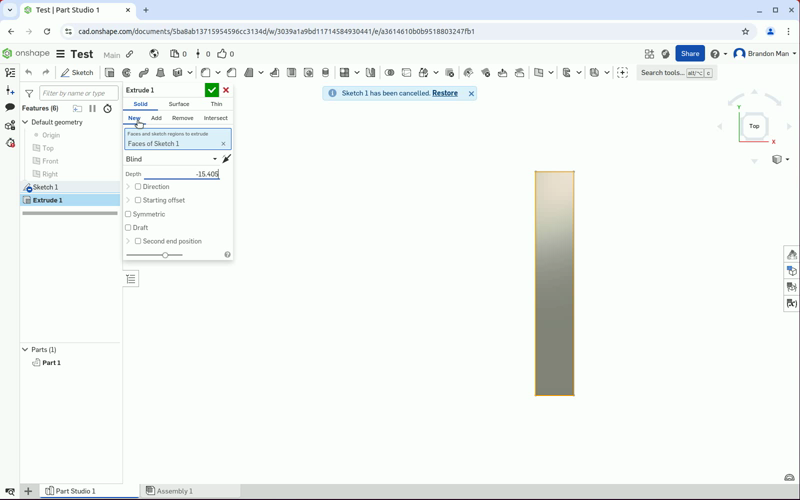
key(enter)
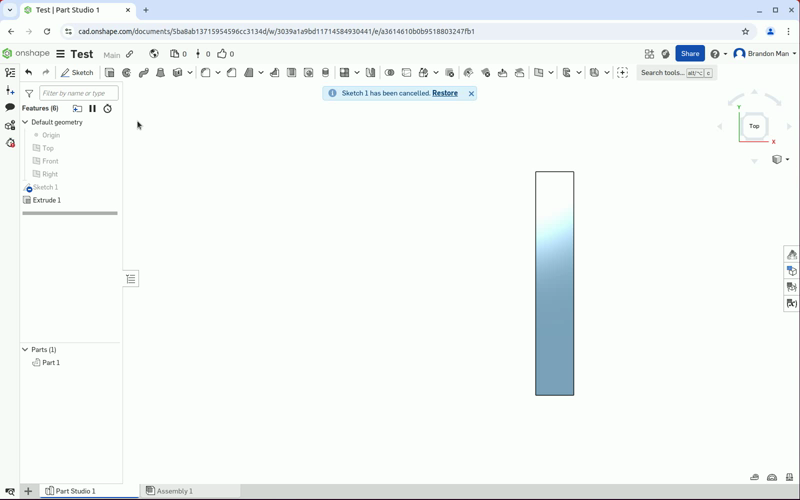
key(shift+h)
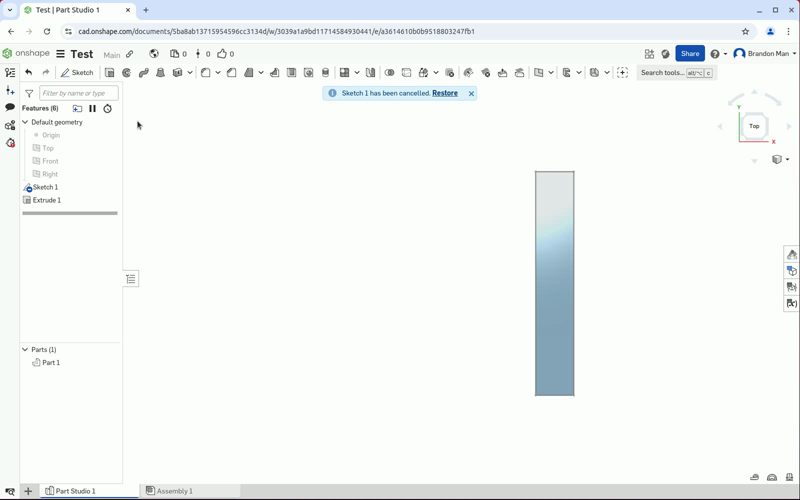
key(shift+h)
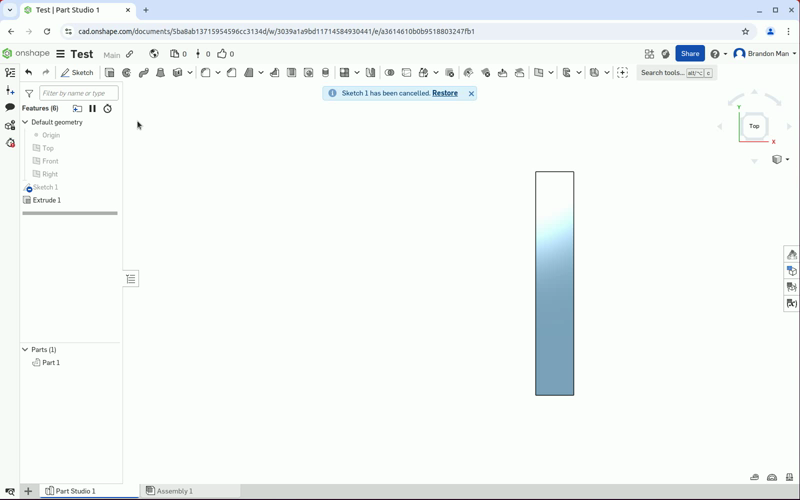
mouse_move(73, 189)
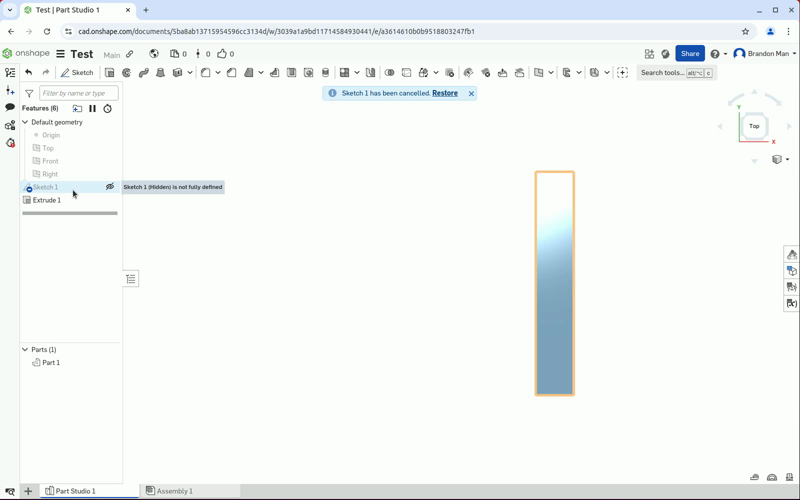
click(73, 189)
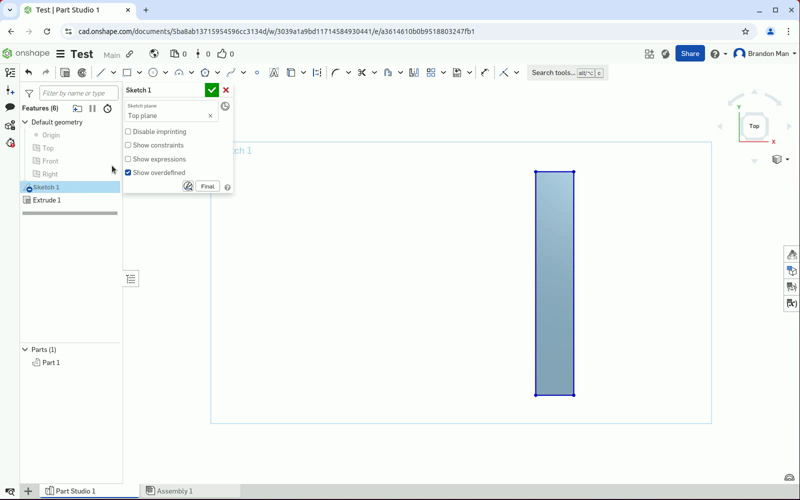
mouse_move(229, 92)
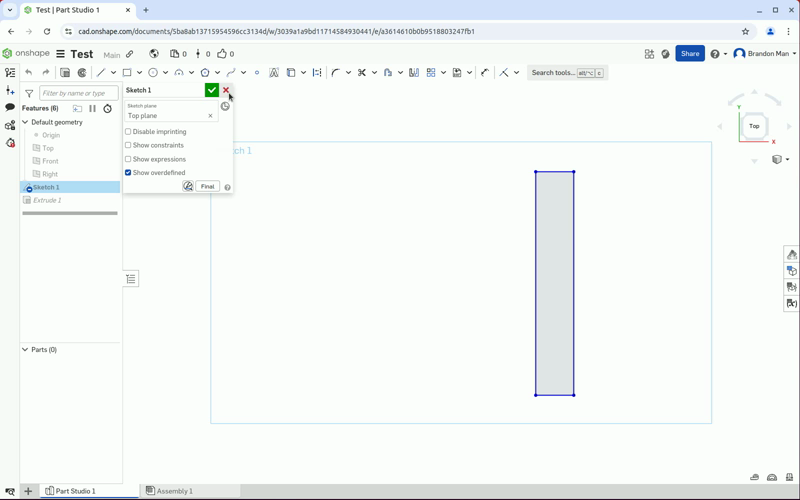
click(229, 92)
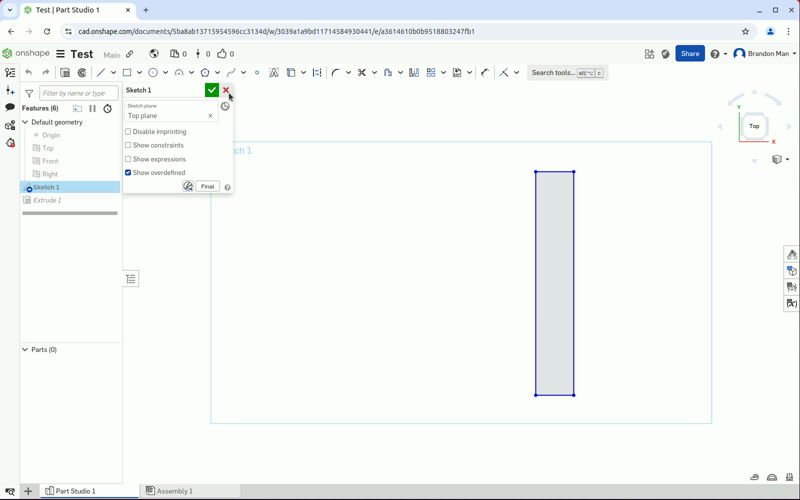
key(shift+s)
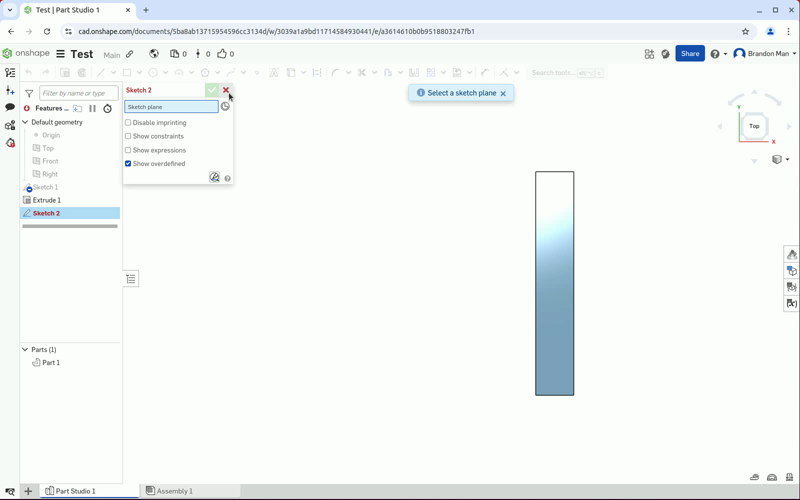
mouse_move(73, 150)
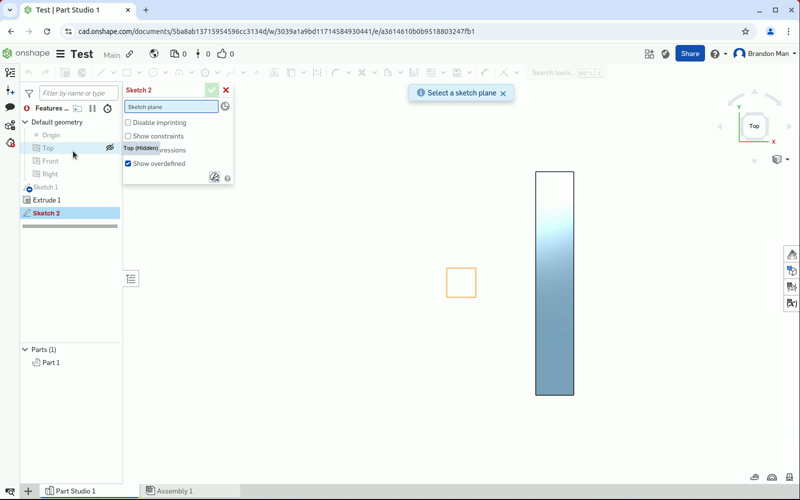
click(73, 150)
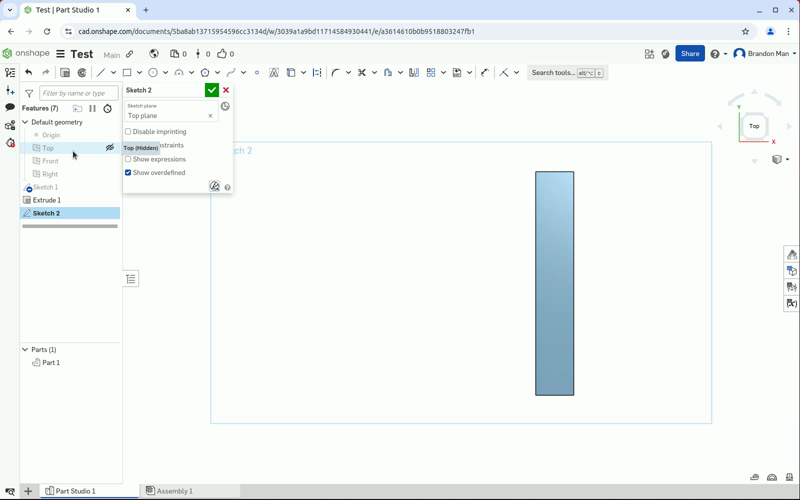
mouse_move(73, 352)
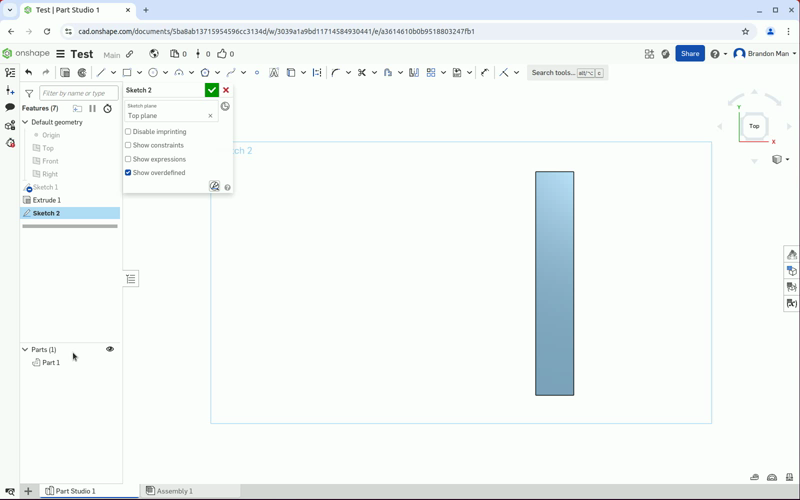
key(y)
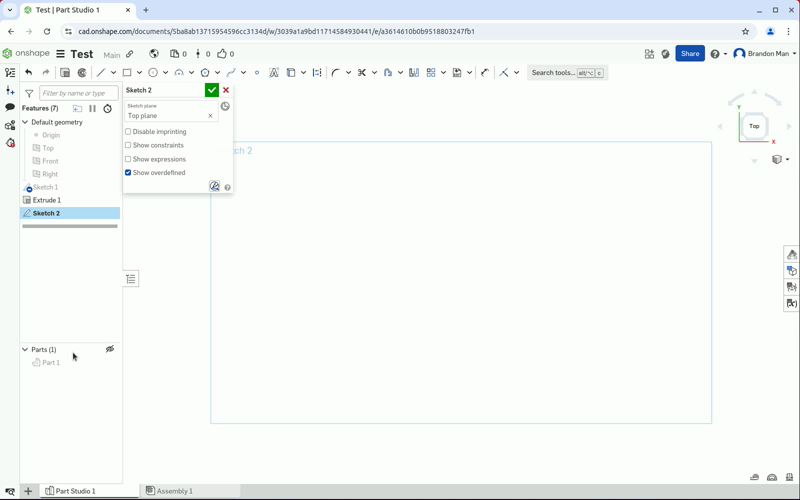
key(l)
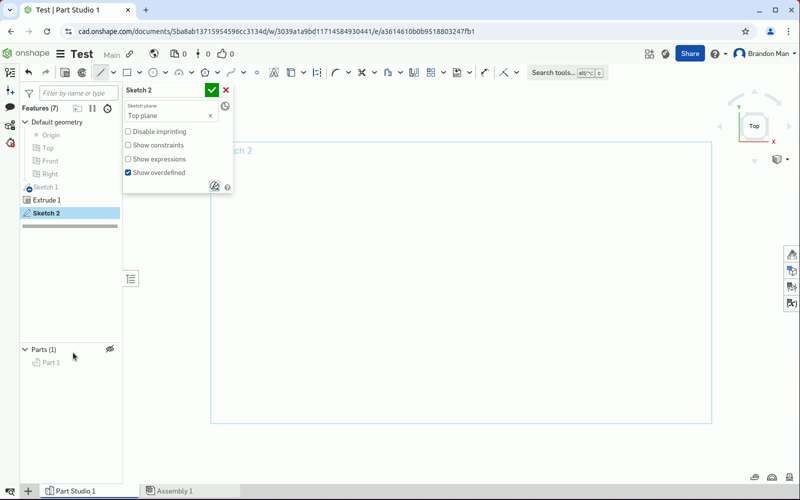
key_down(shift)
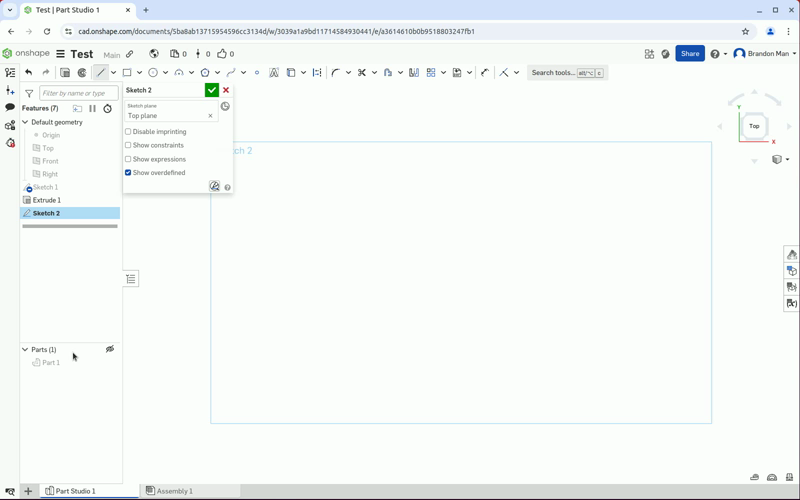
mouse_move(348, 395)
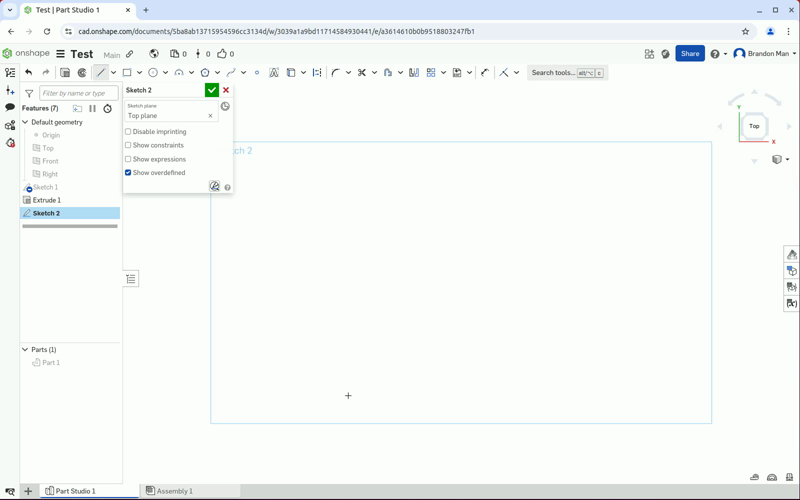
click(348, 395)
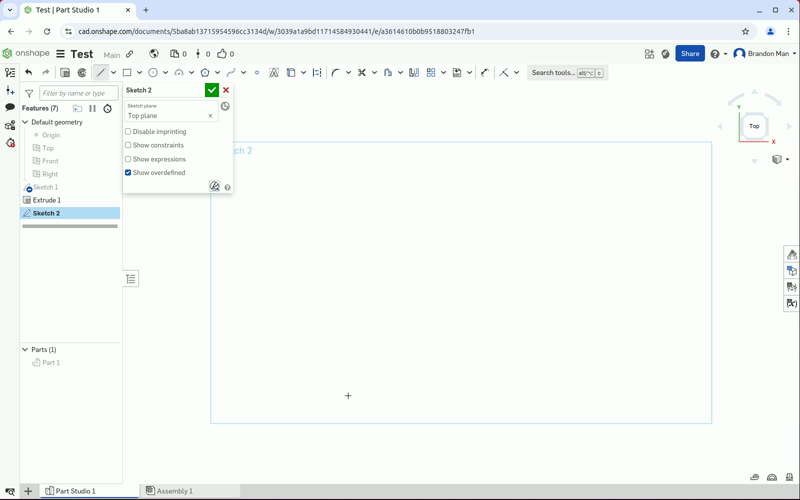
key_up(shift)
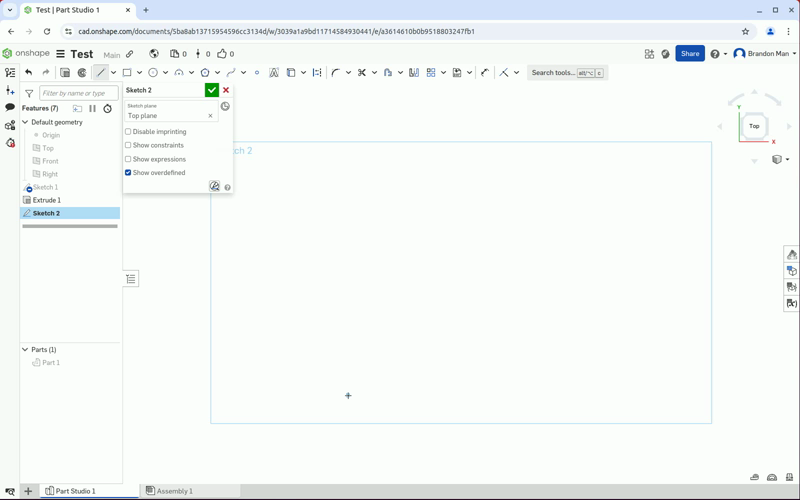
key_down(shift)
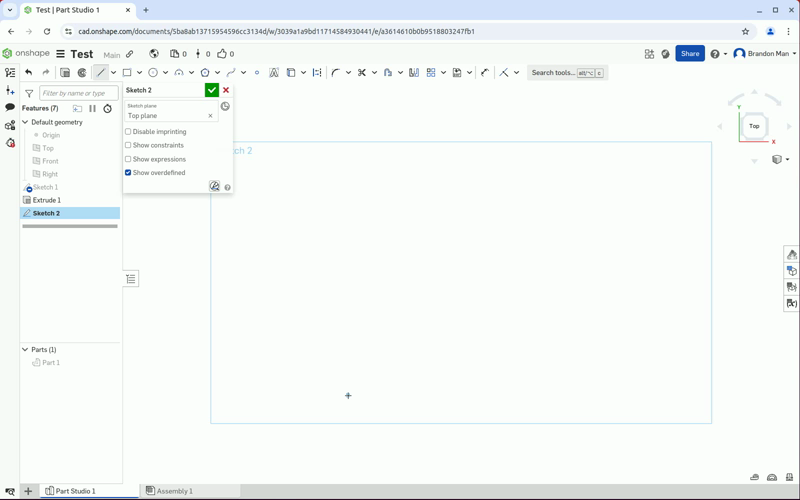
mouse_move(496, 395)
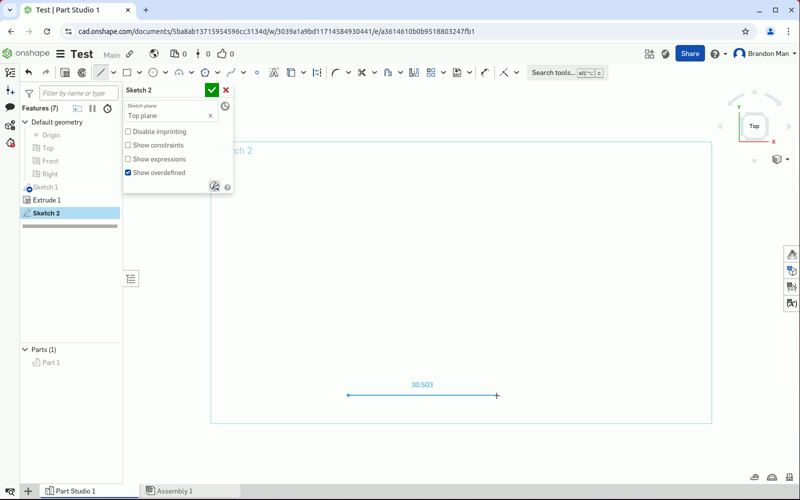
click(496, 395)
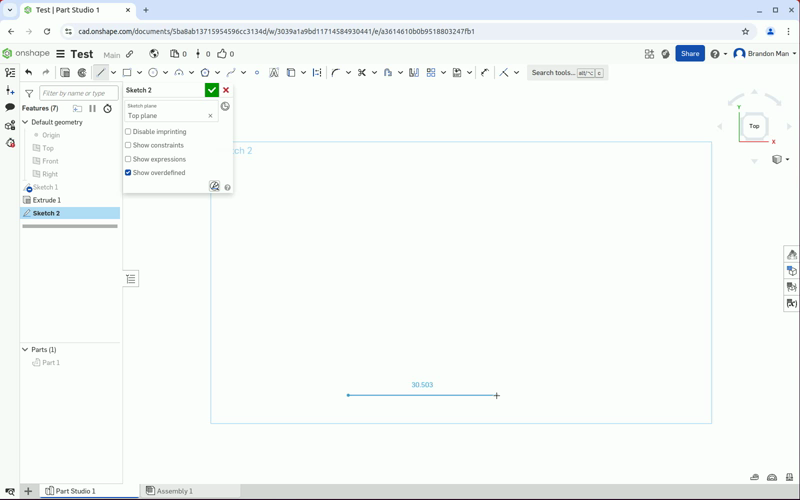
key_up(shift)
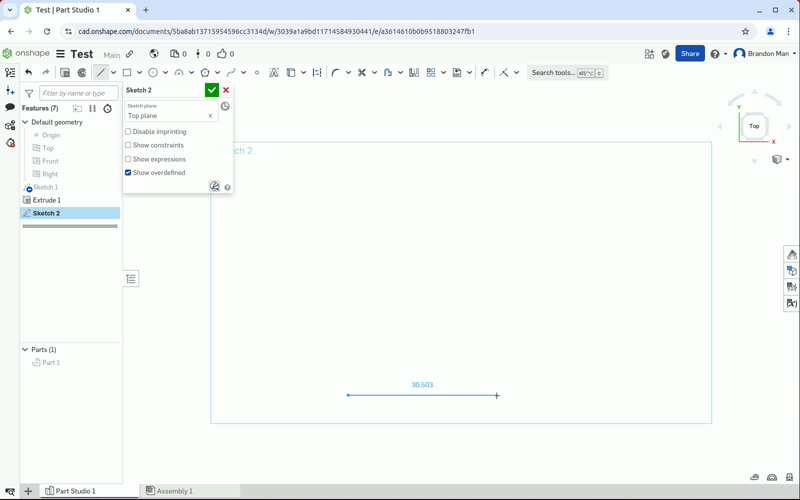
key_down(shift)
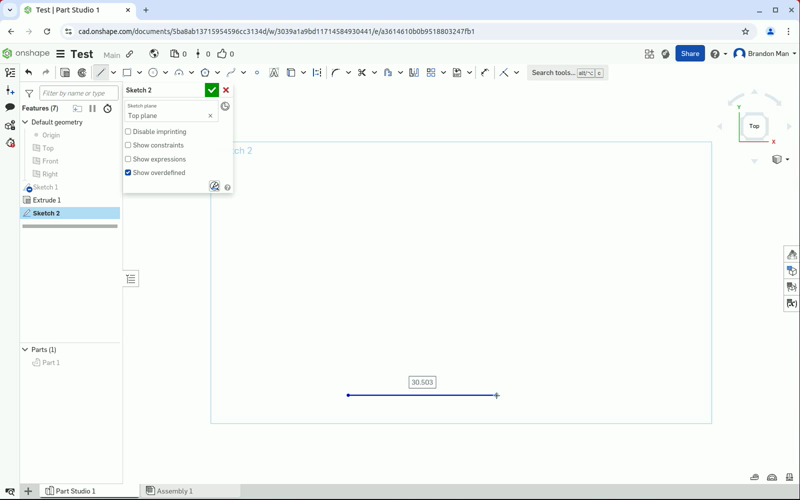
mouse_move(496, 171)
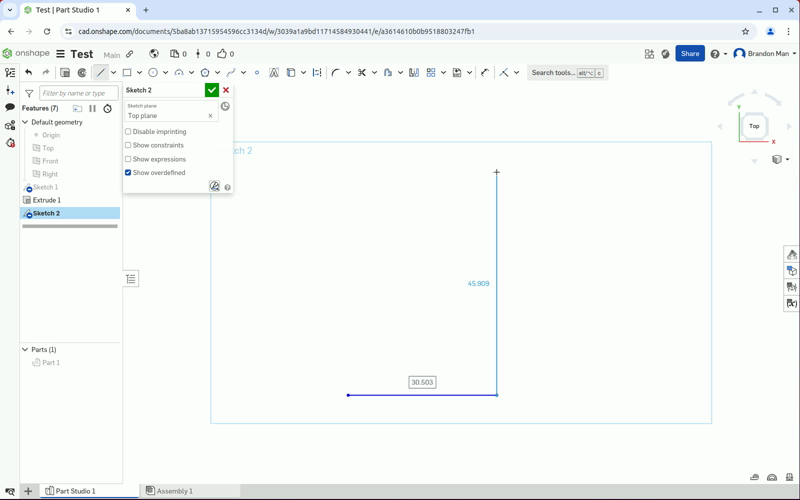
click(496, 171)
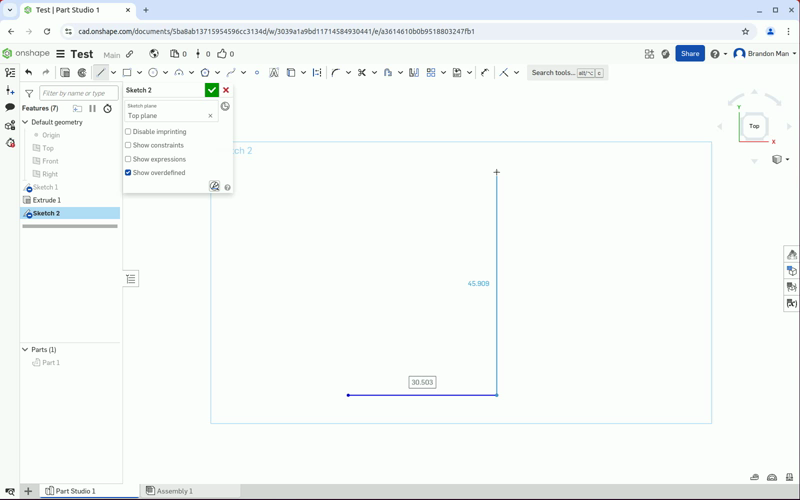
key_up(shift)
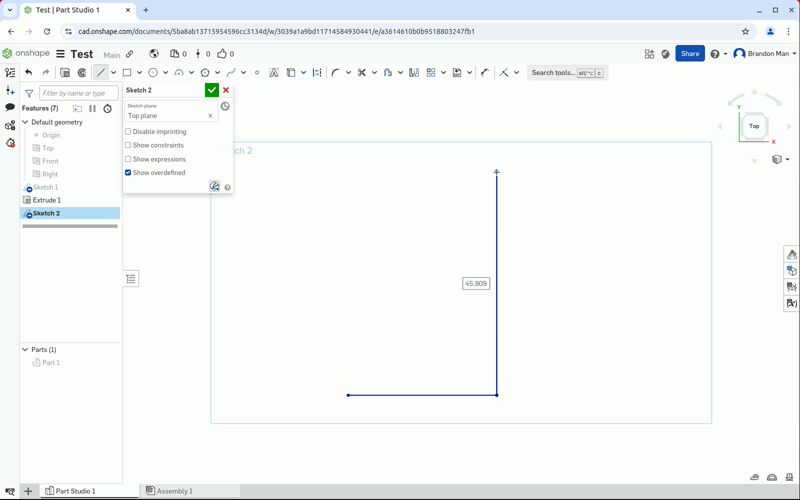
key_down(shift)
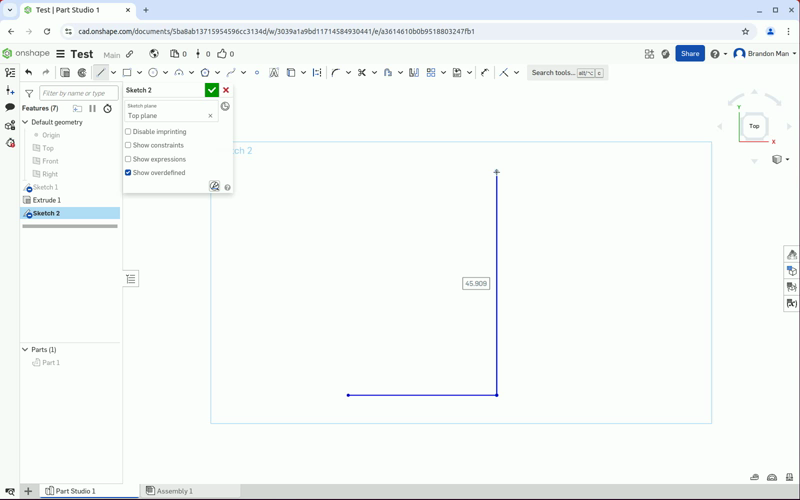
mouse_move(348, 171)
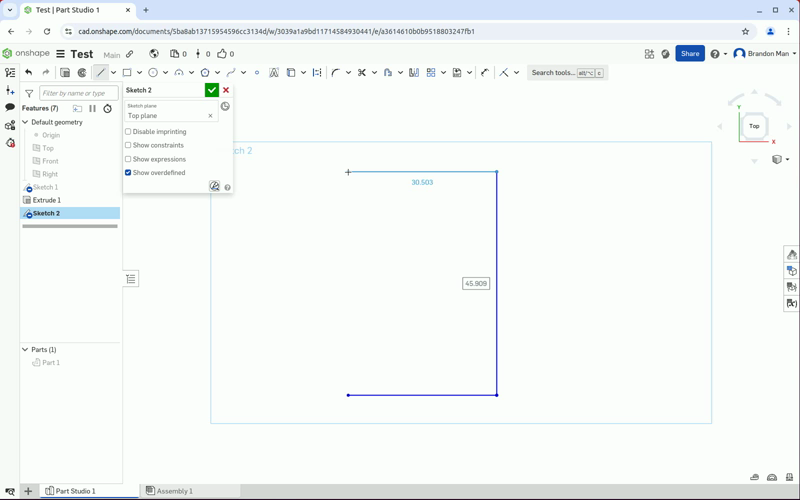
click(348, 171)
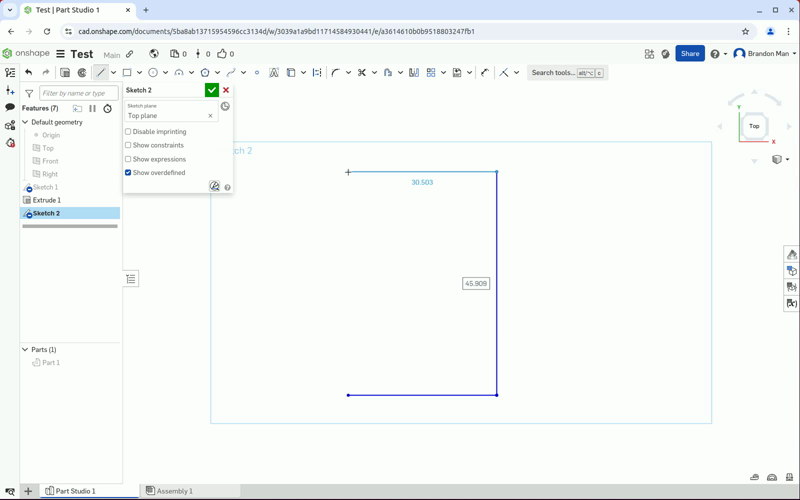
key_up(shift)
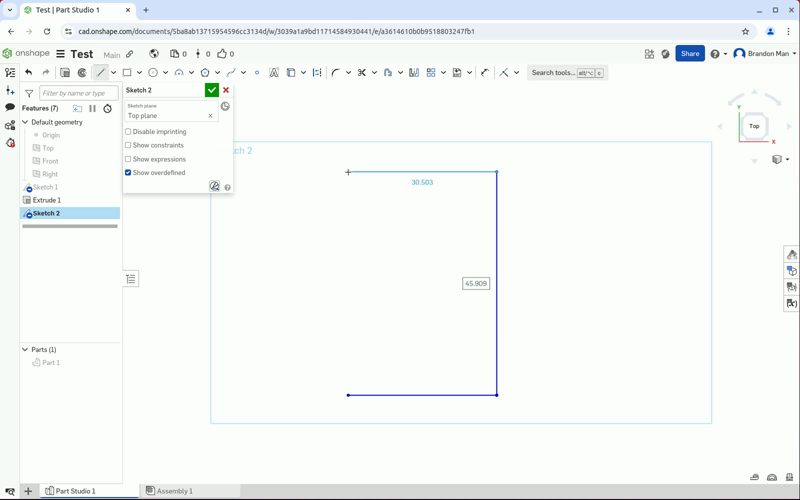
key_down(shift)
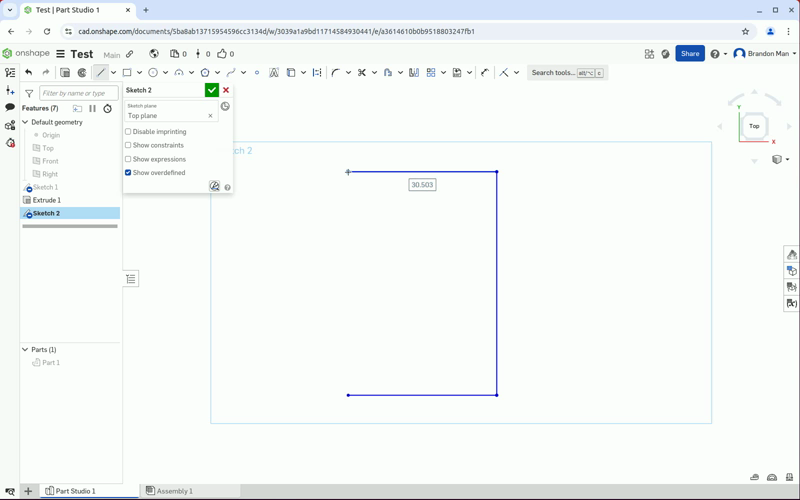
mouse_move(348, 395)
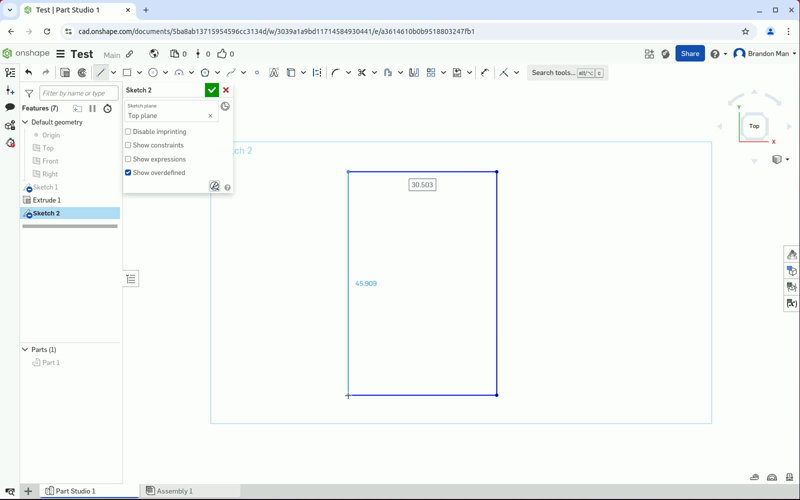
key_up(shift)
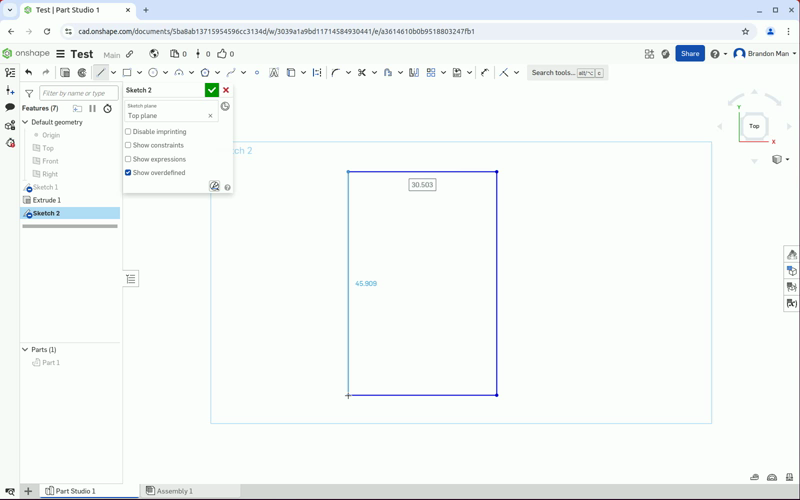
click(348, 395)
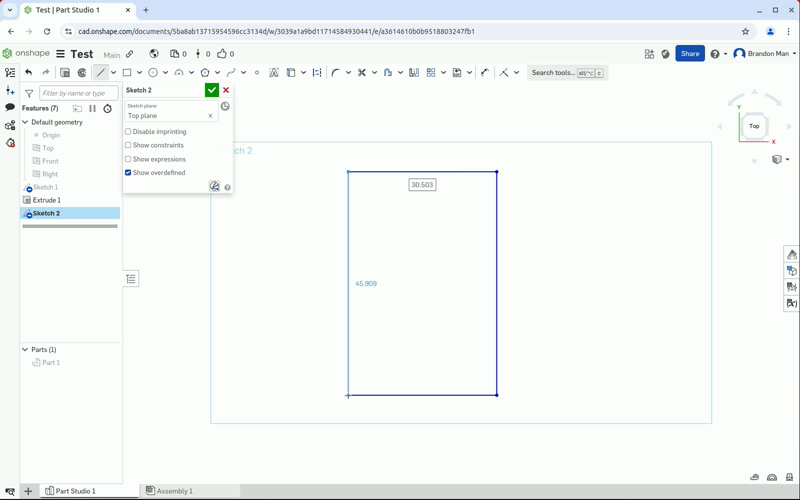
key(esc)
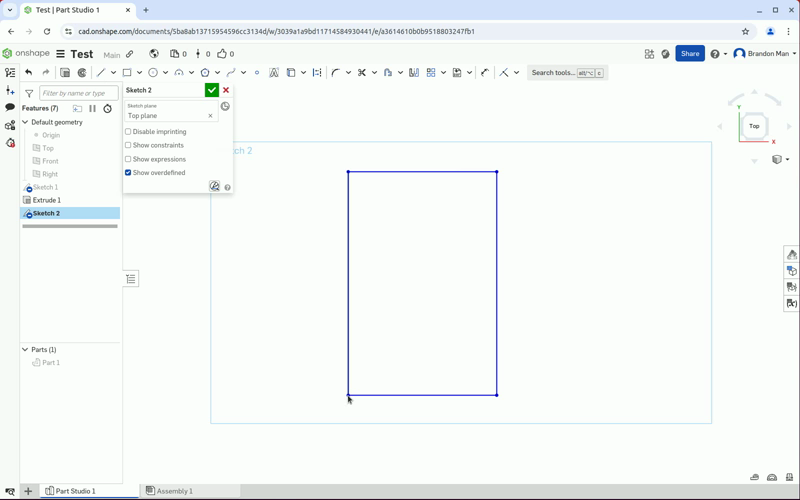
key(c)
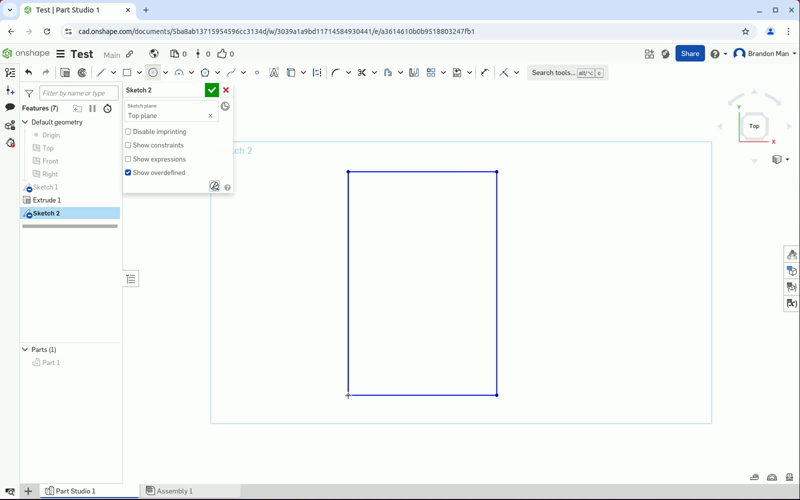
key_down(shift)
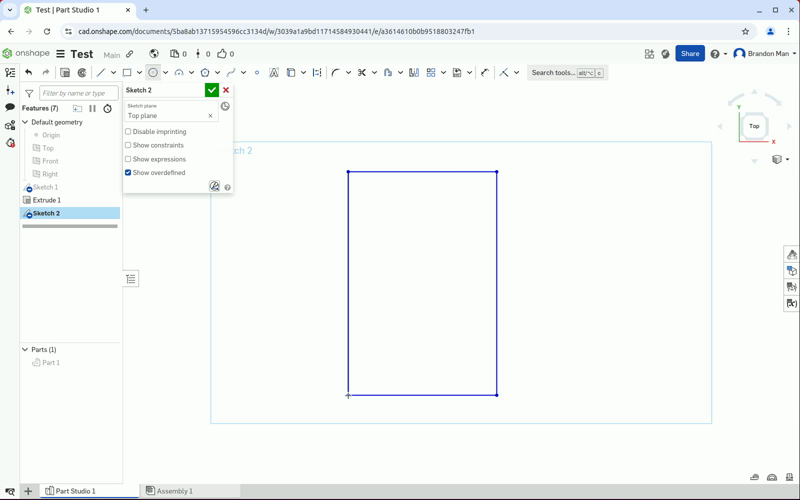
mouse_move(423, 246)
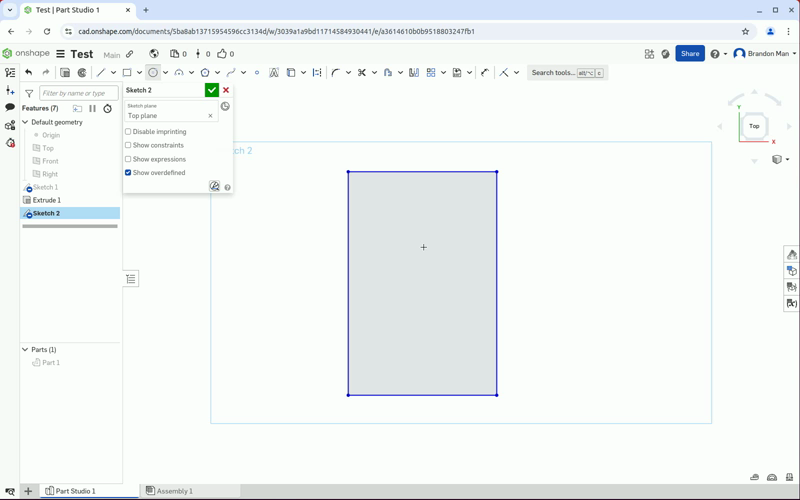
click(423, 246)
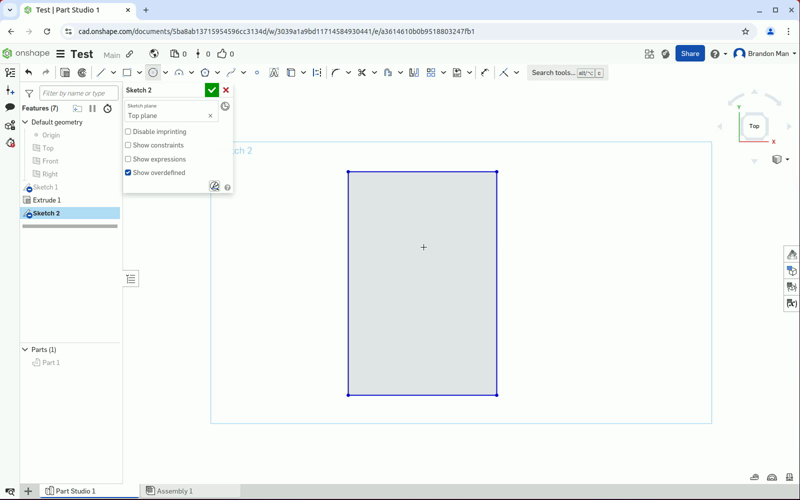
key_up(shift)
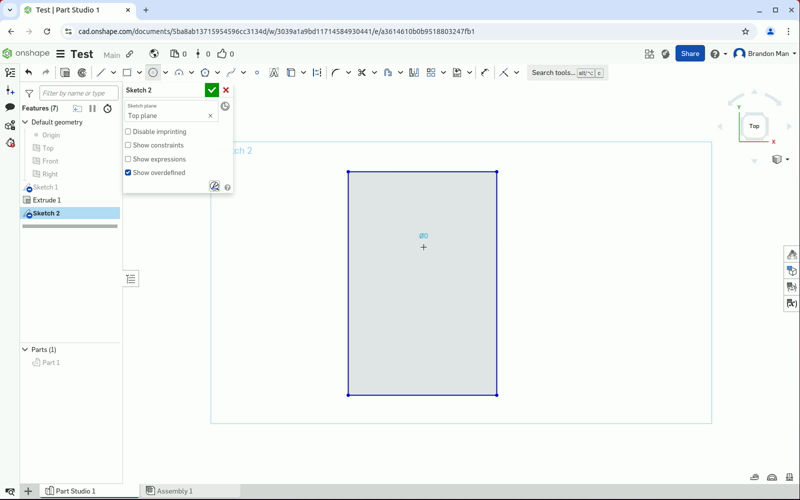
mouse_move(451, 246)
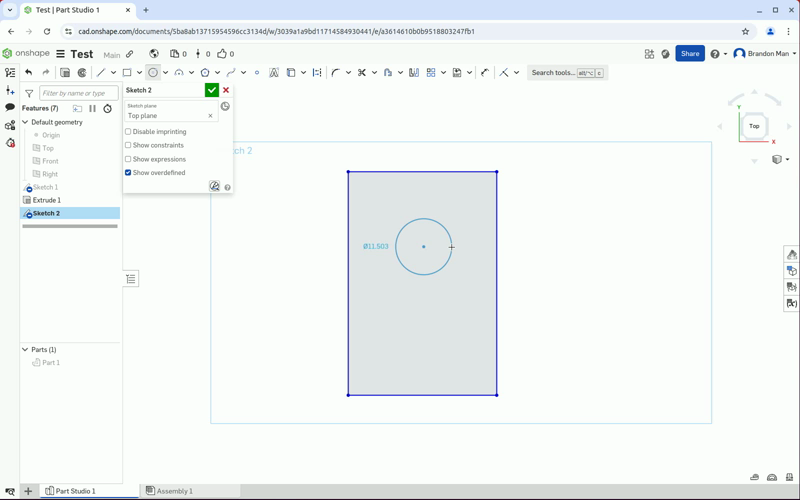
click(451, 246)
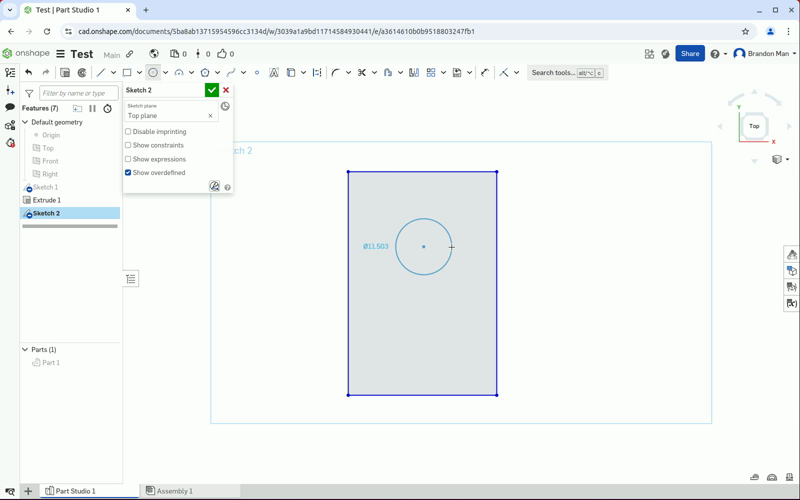
key(esc)
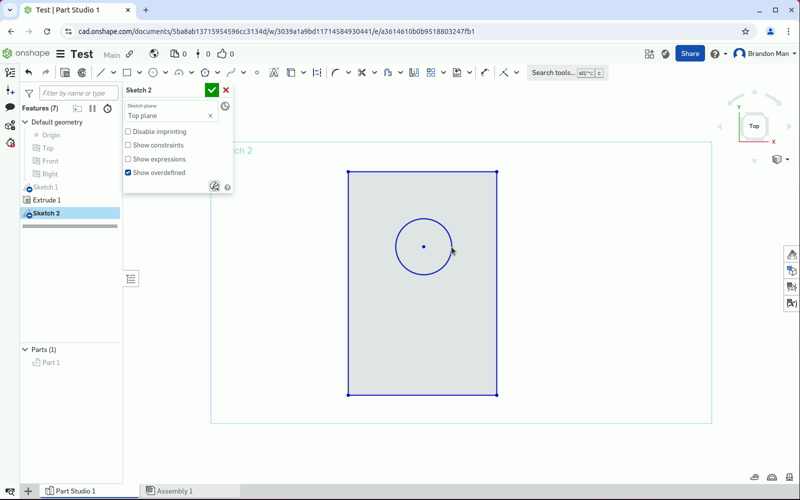
mouse_move(372, 205)
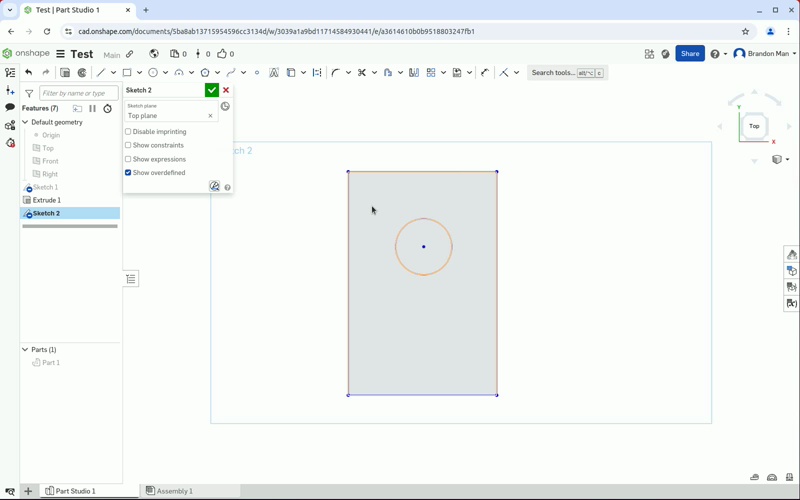
click(372, 205)
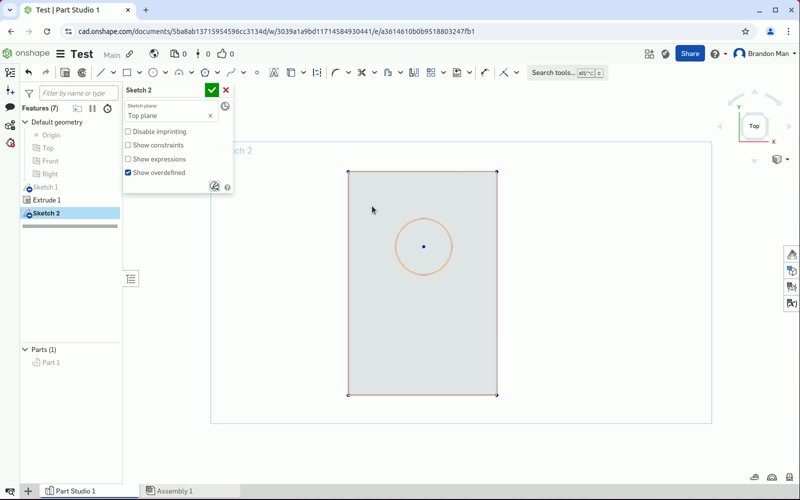
mouse_move(73, 352)
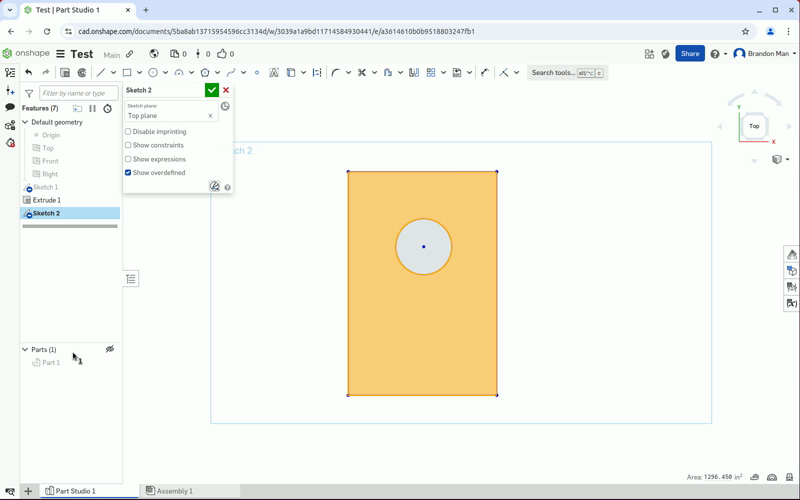
key(shift+y)
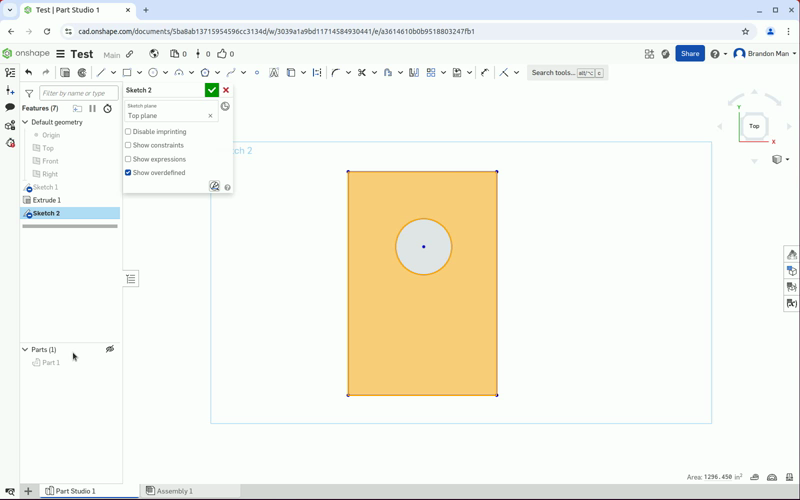
key(shift+e)
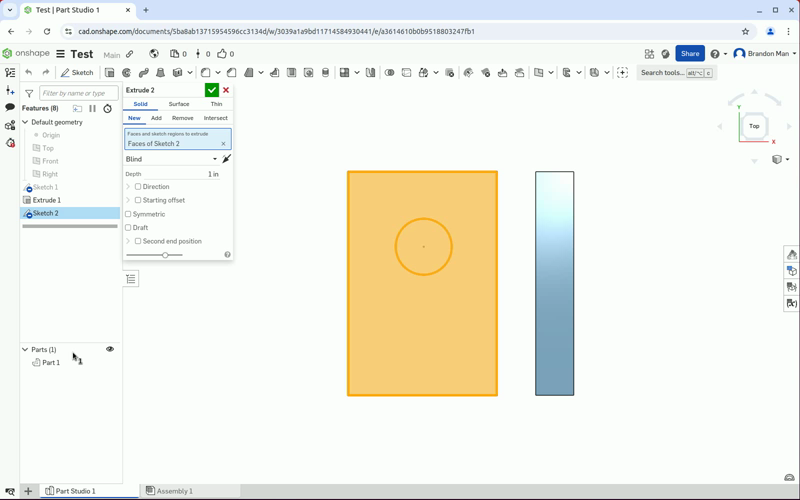
mouse_move(143, 106)
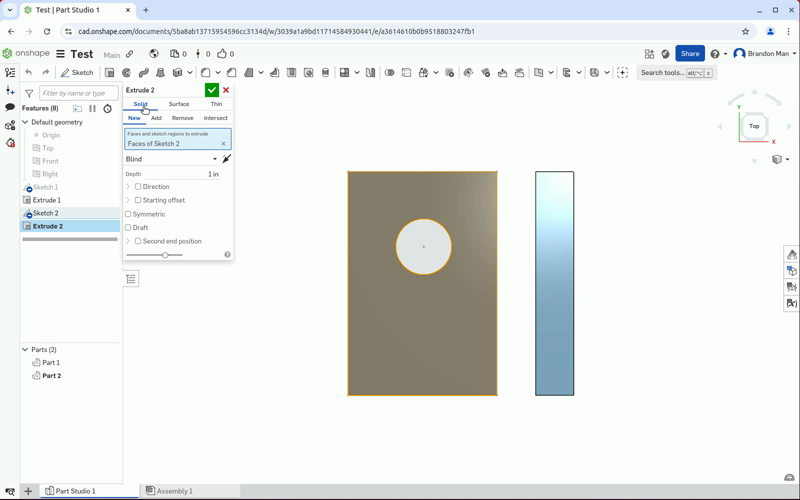
click(143, 106)
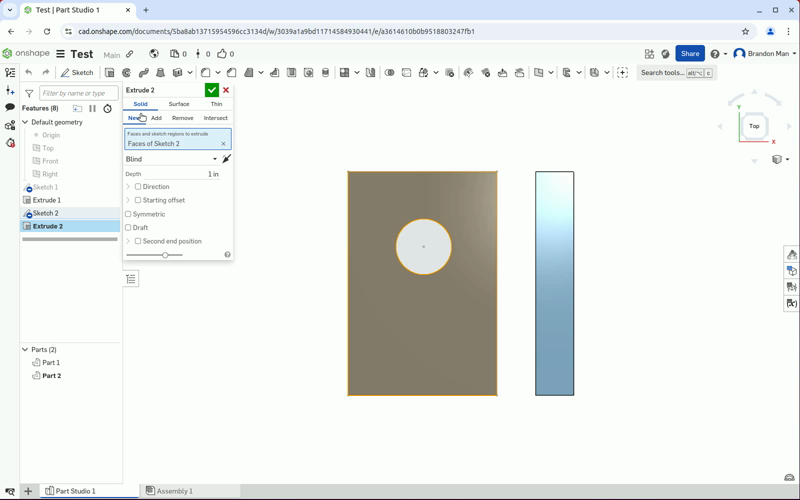
mouse_move(137, 120)
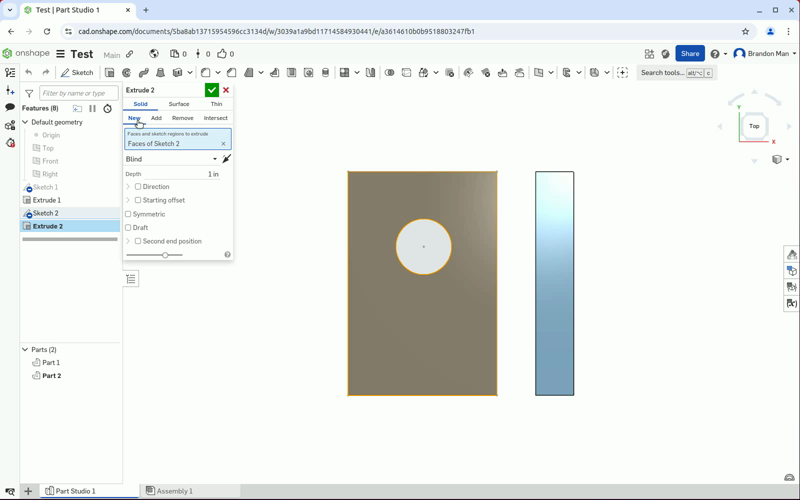
click(137, 120)
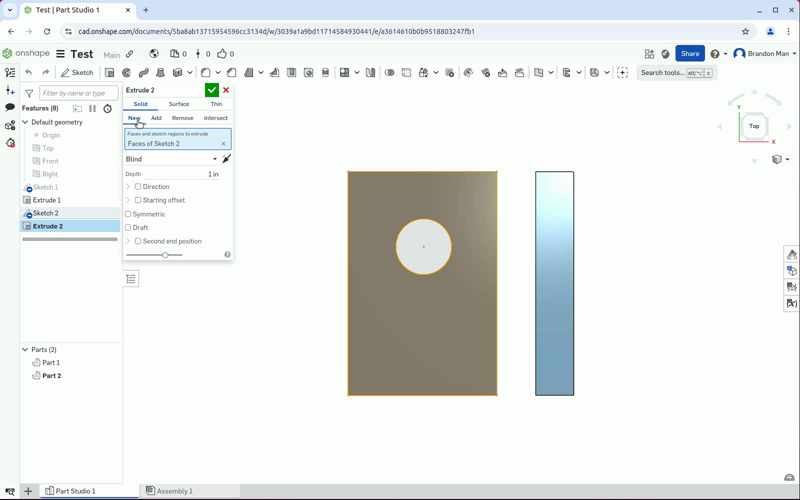
key(tab, 4)
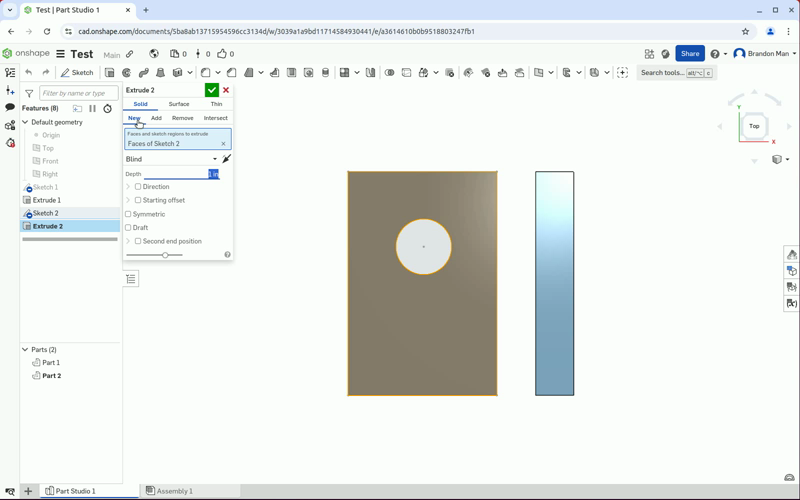
text(-15.405)
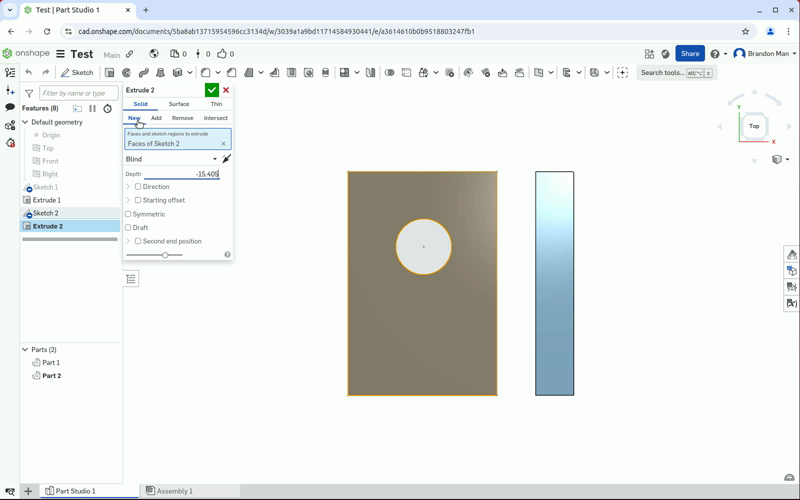
key(enter)
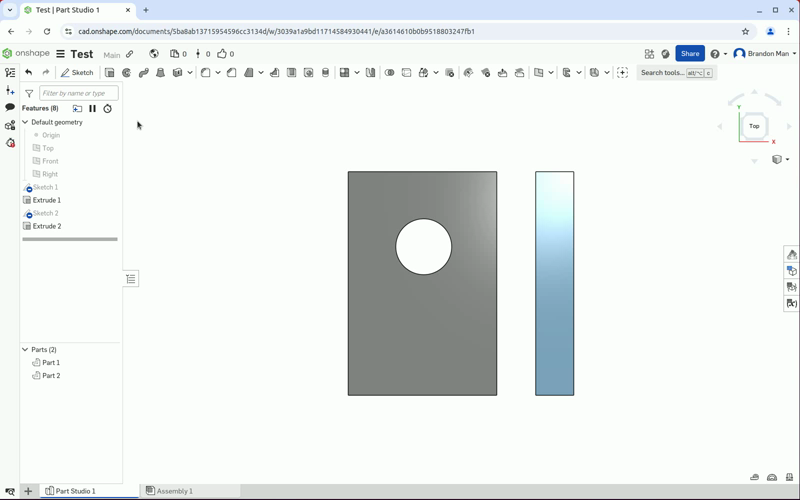
key(shift+h)
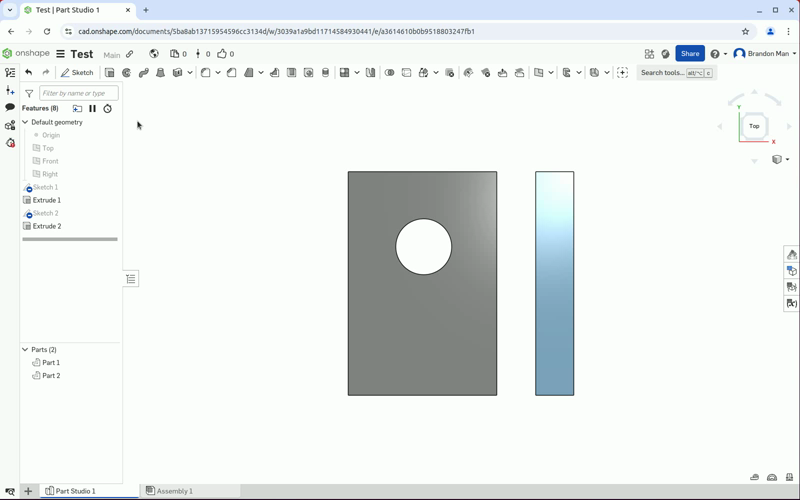
key(shift+h)
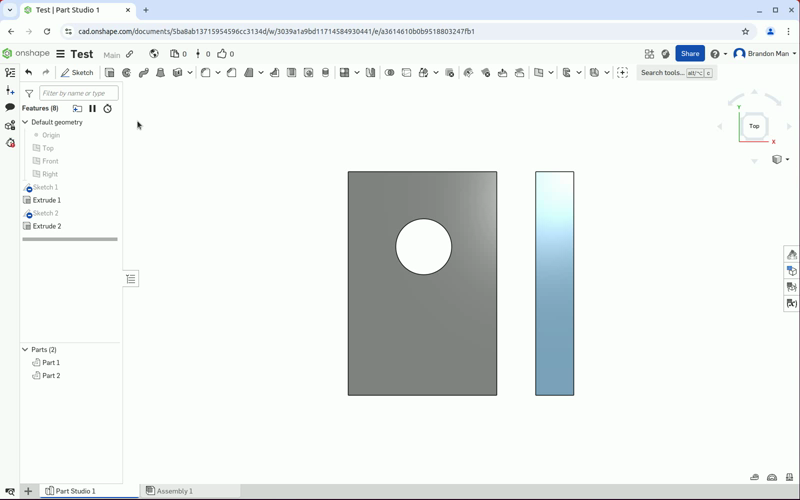
mouse_move(73, 189)
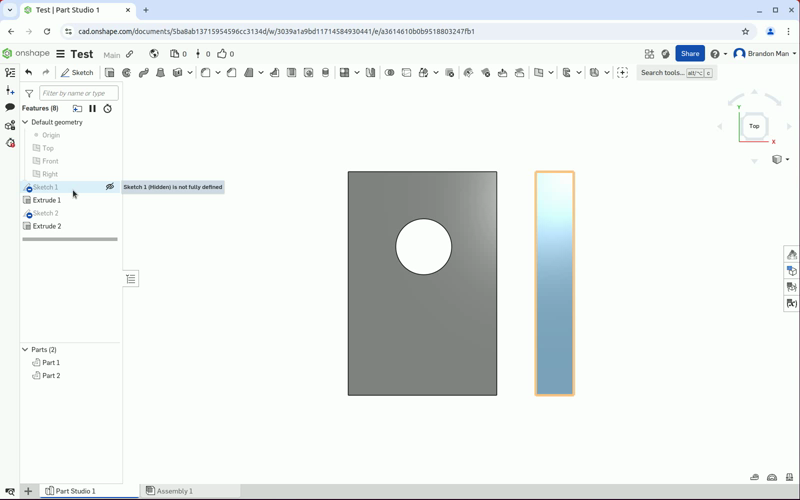
click(73, 189)
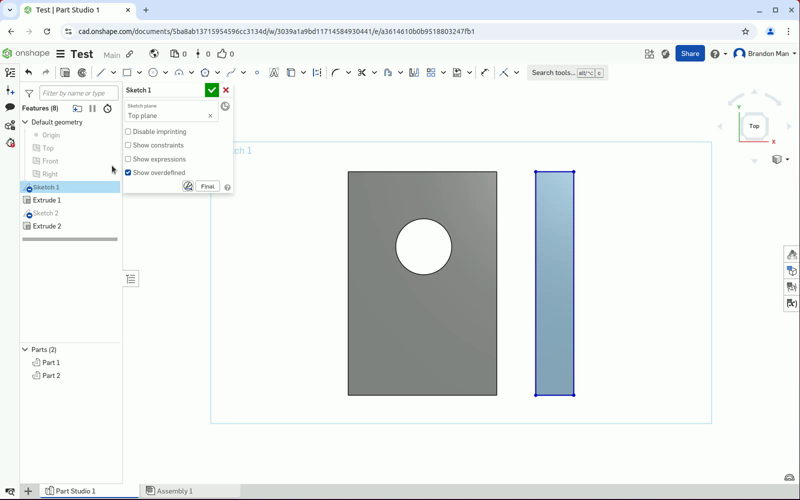
mouse_move(229, 92)
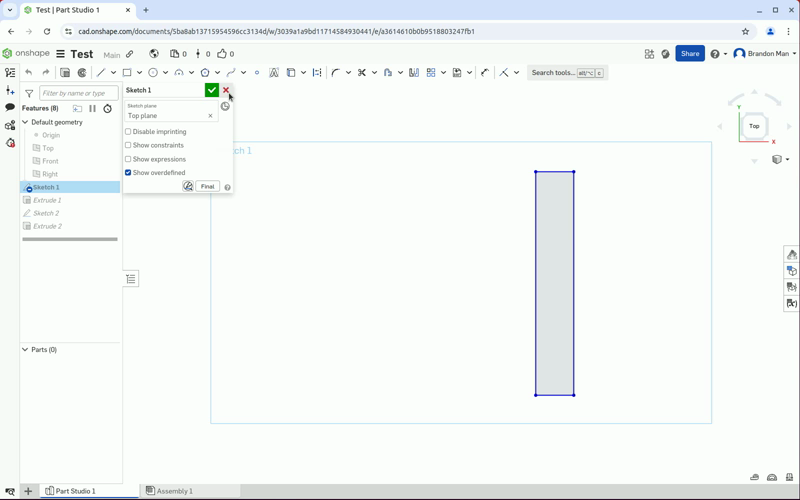
click(229, 92)
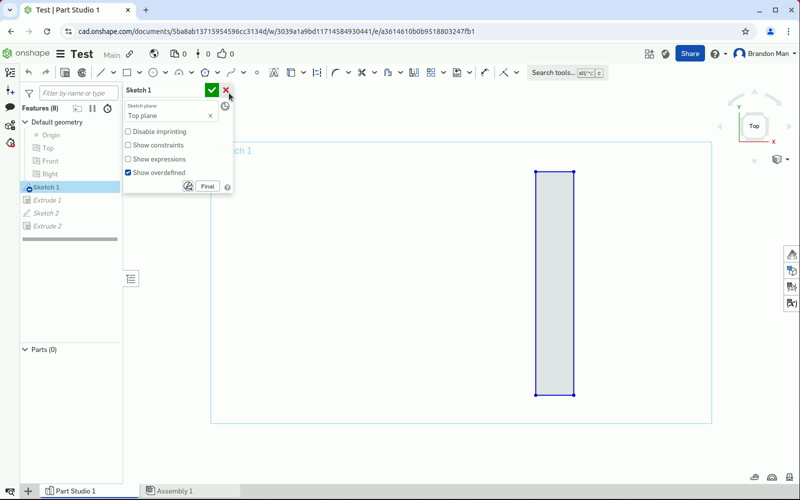
key(shift+s)
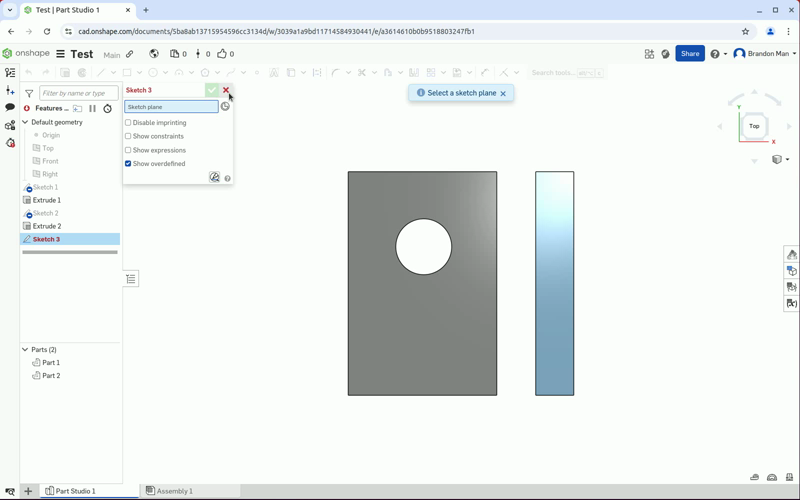
mouse_move(73, 150)
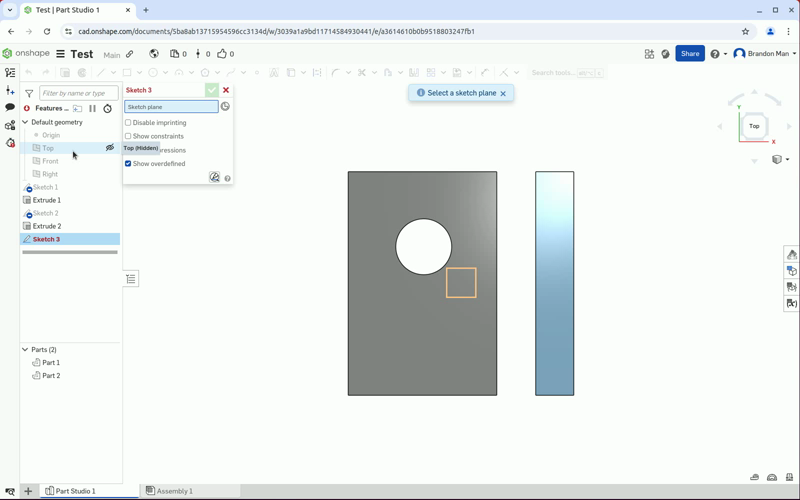
click(73, 150)
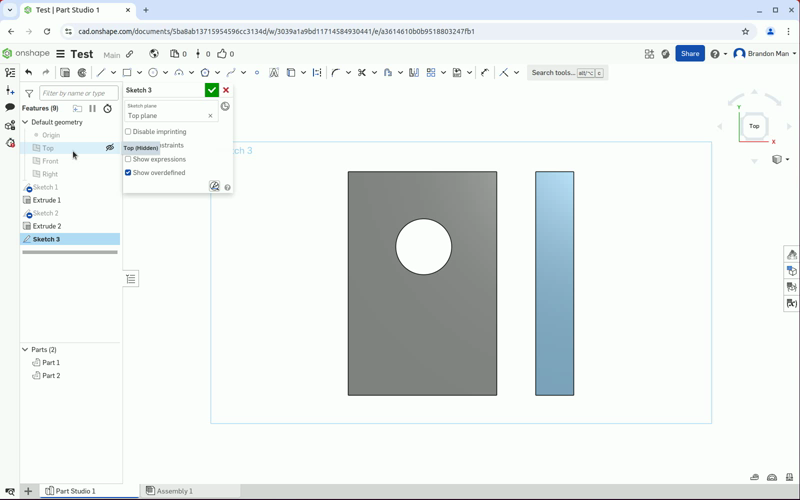
mouse_move(73, 352)
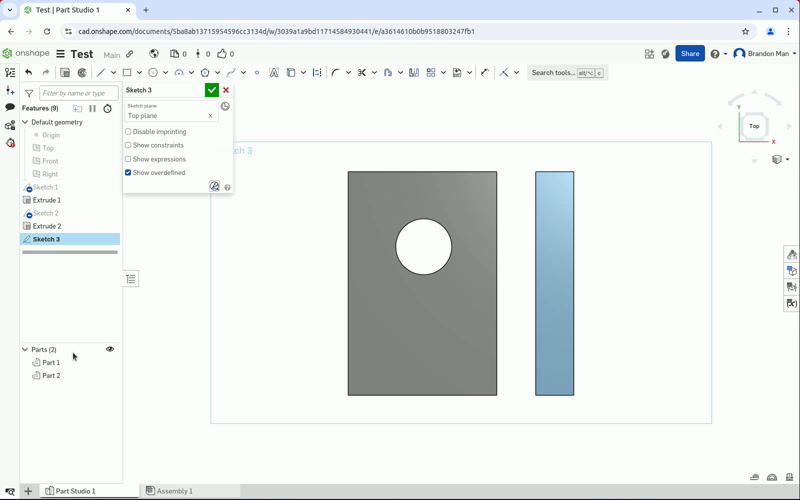
key(y)
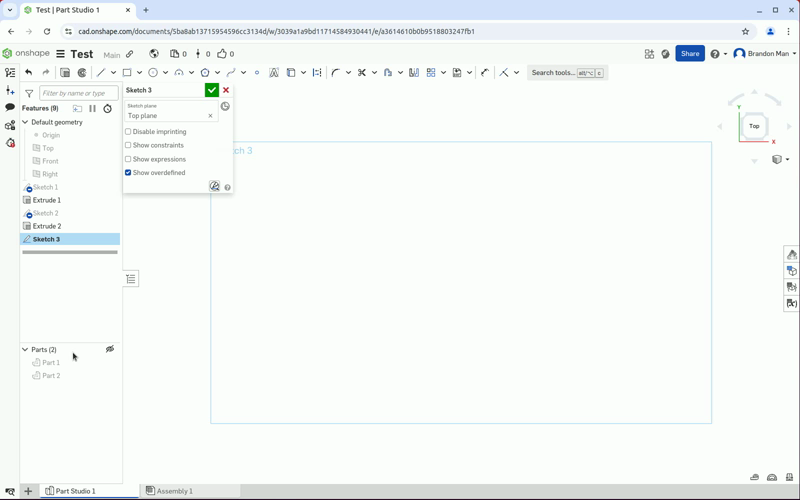
key(l)
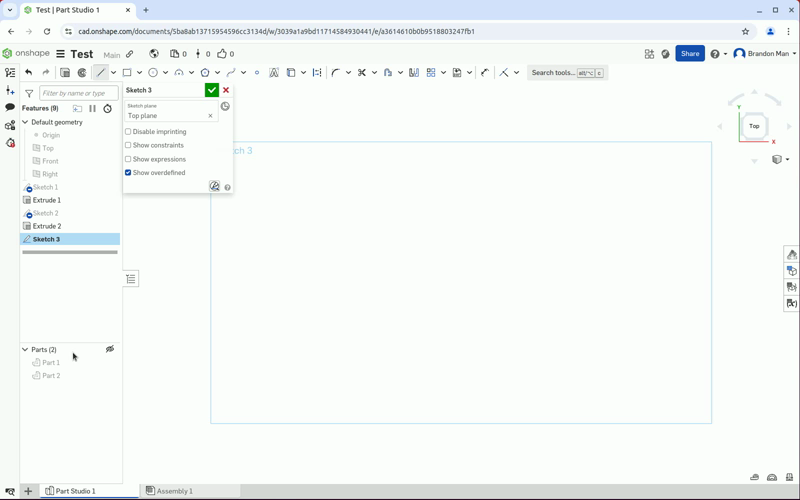
key_down(shift)
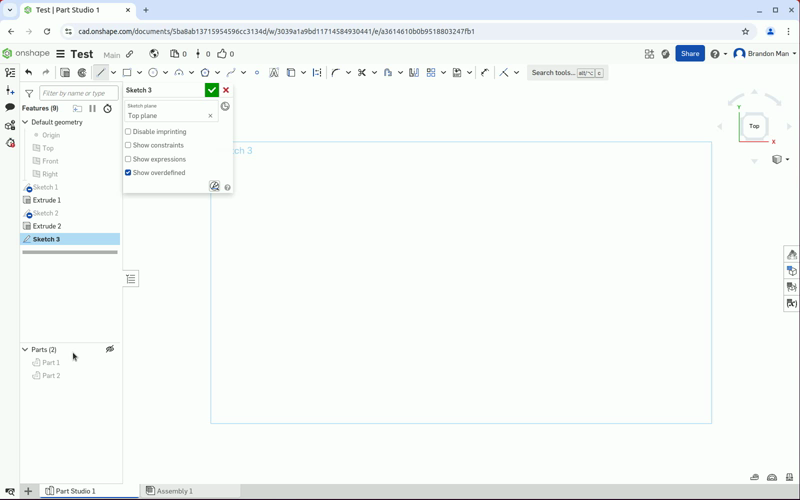
mouse_move(498, 395)
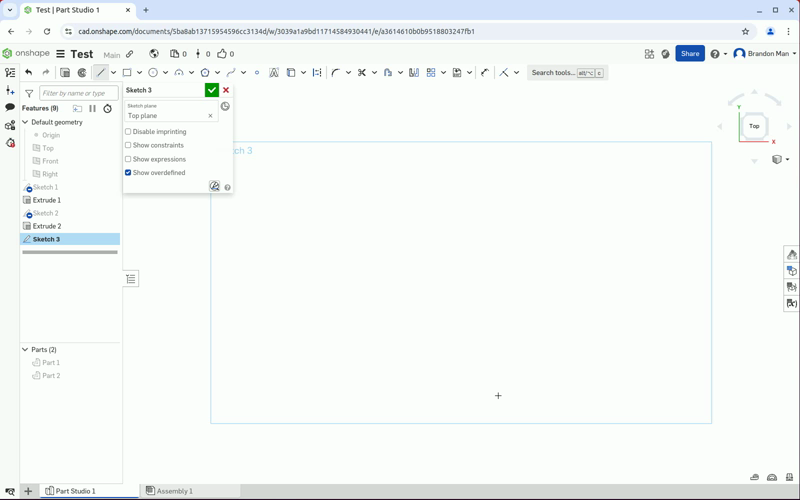
click(498, 395)
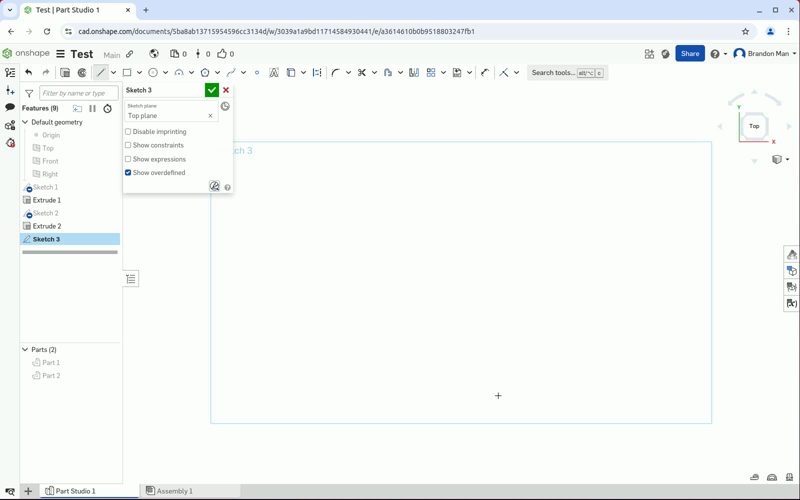
key_up(shift)
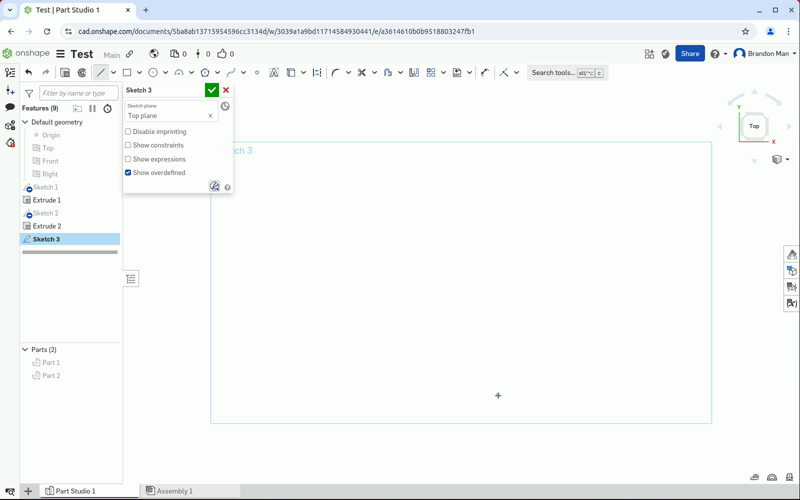
key_down(shift)
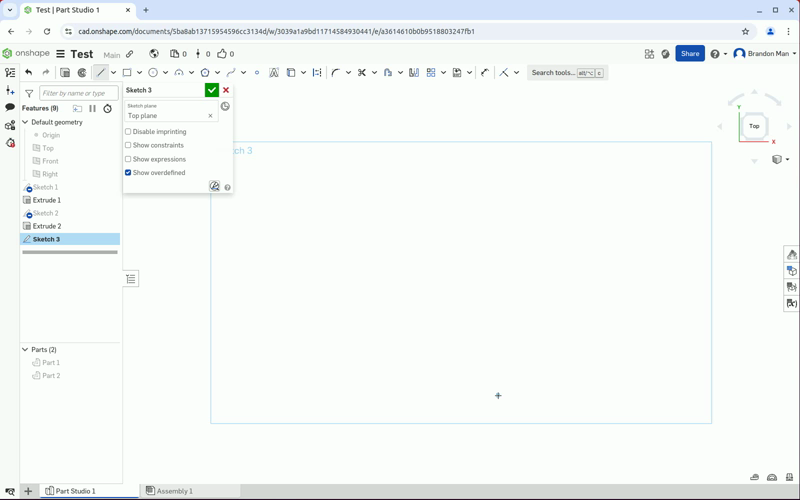
mouse_move(528, 395)
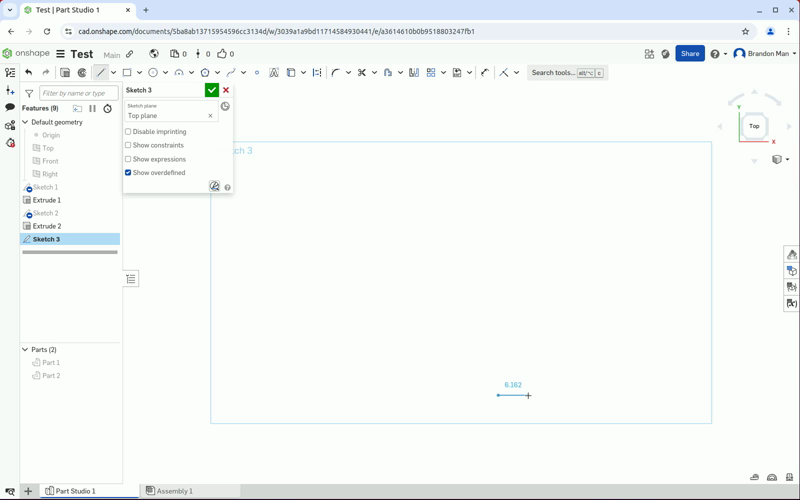
mouse_move(536, 395)
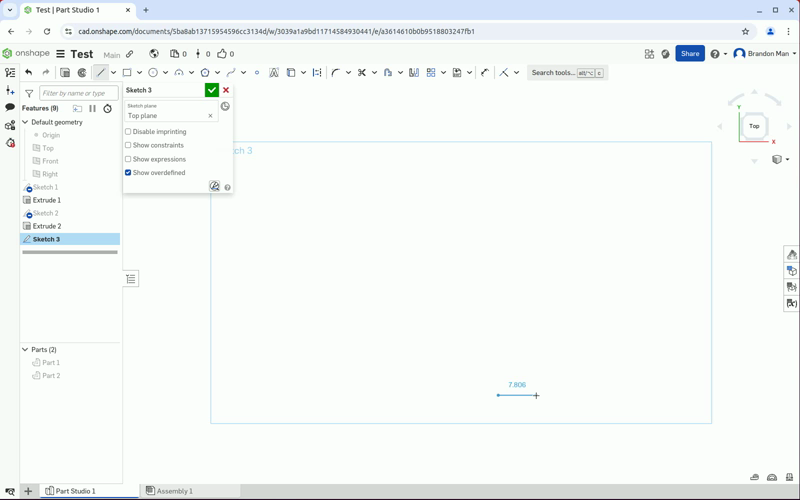
click(536, 395)
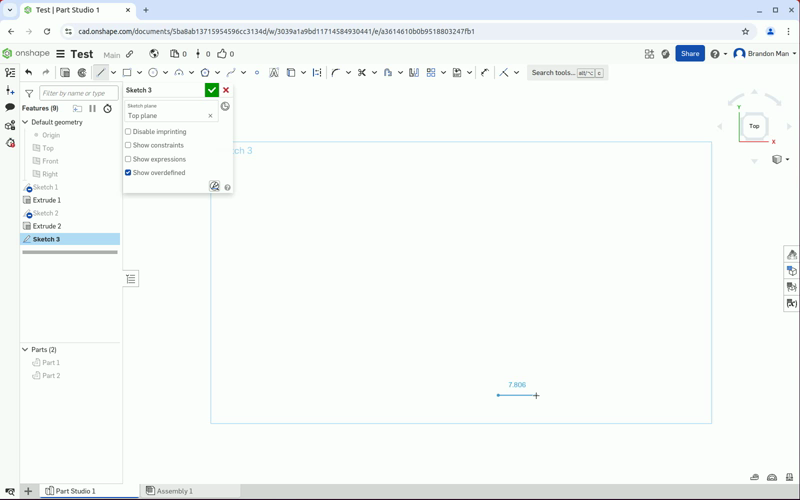
key_up(shift)
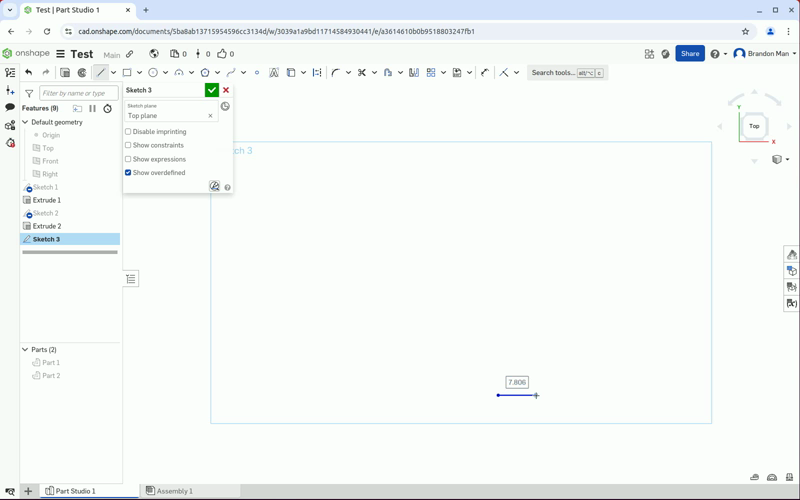
key_down(shift)
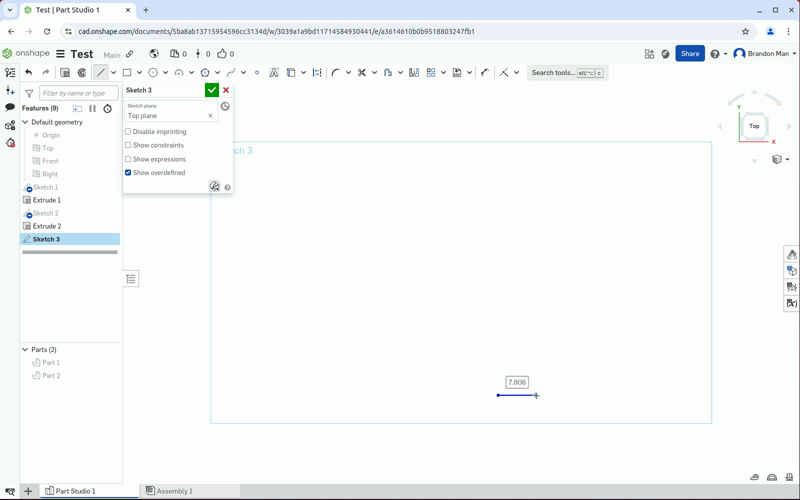
mouse_move(536, 171)
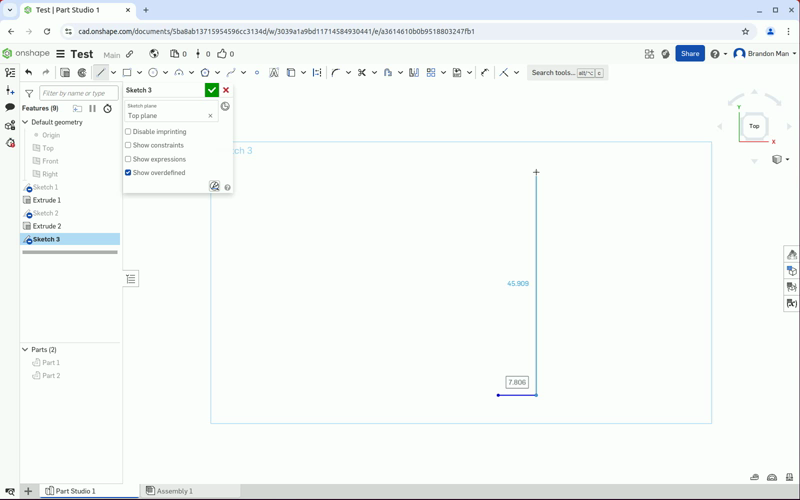
click(536, 171)
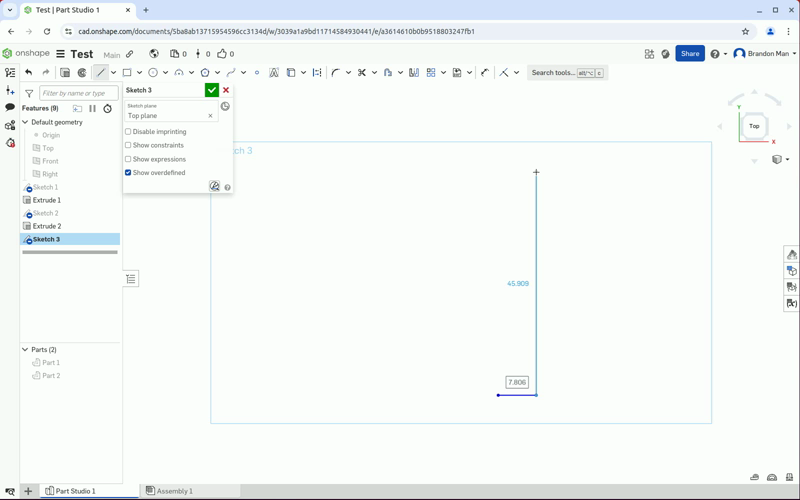
key_up(shift)
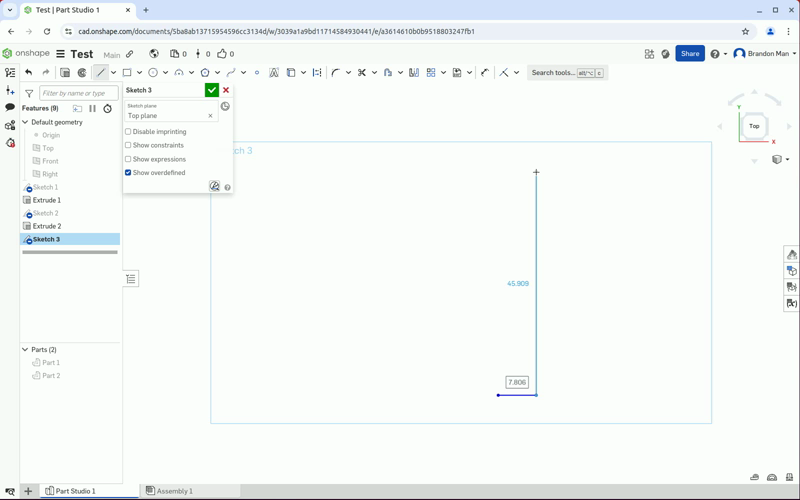
key_down(shift)
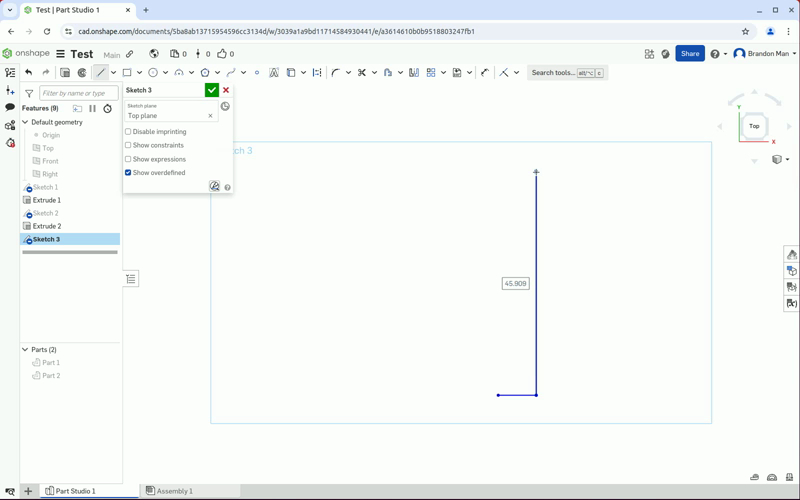
mouse_move(566, 171)
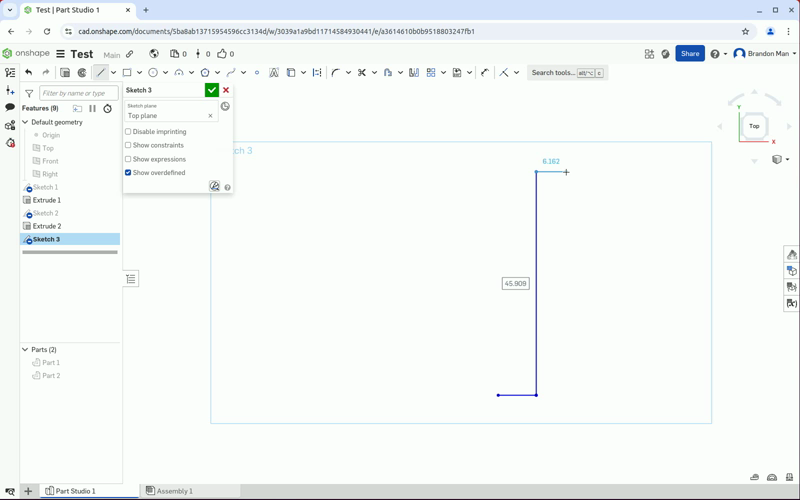
mouse_move(498, 171)
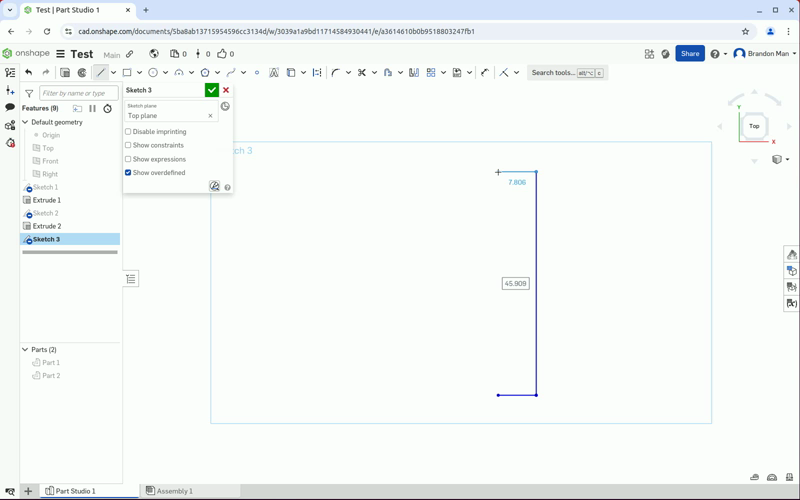
click(498, 171)
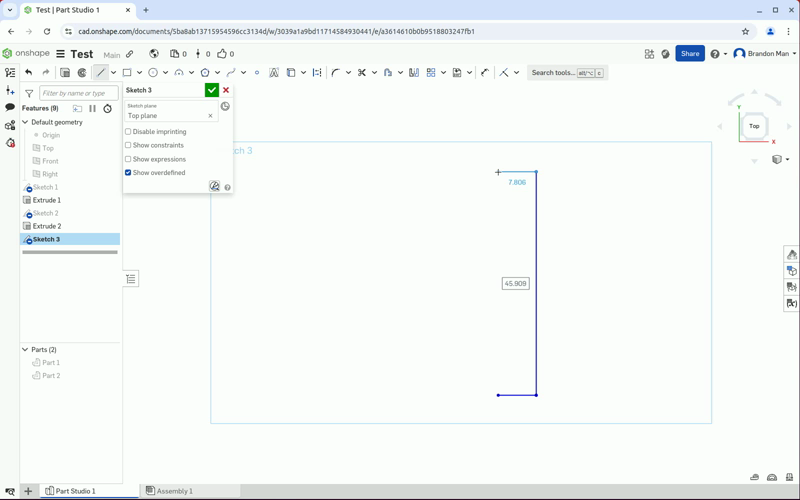
key_up(shift)
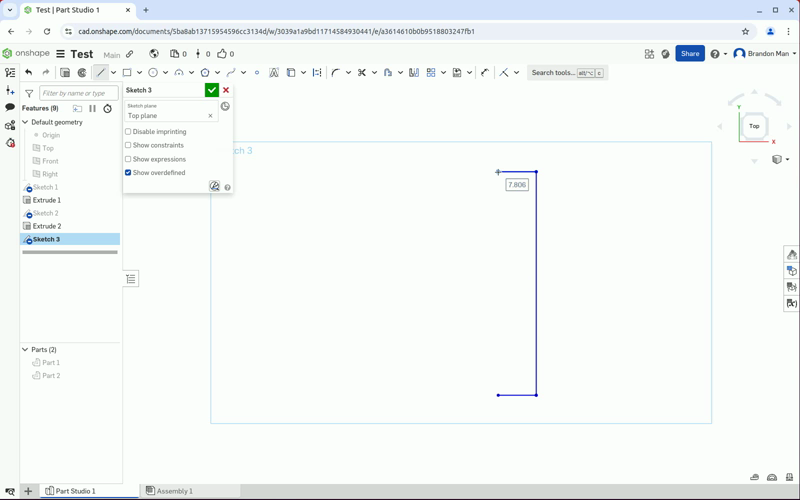
key_down(shift)
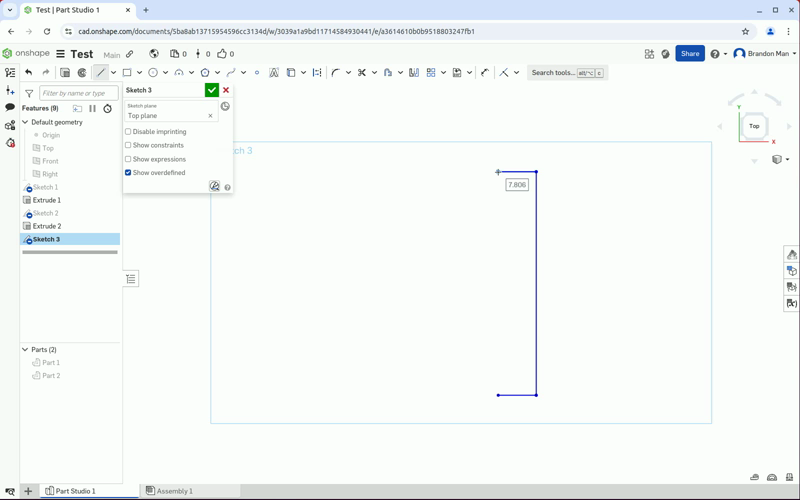
mouse_move(498, 395)
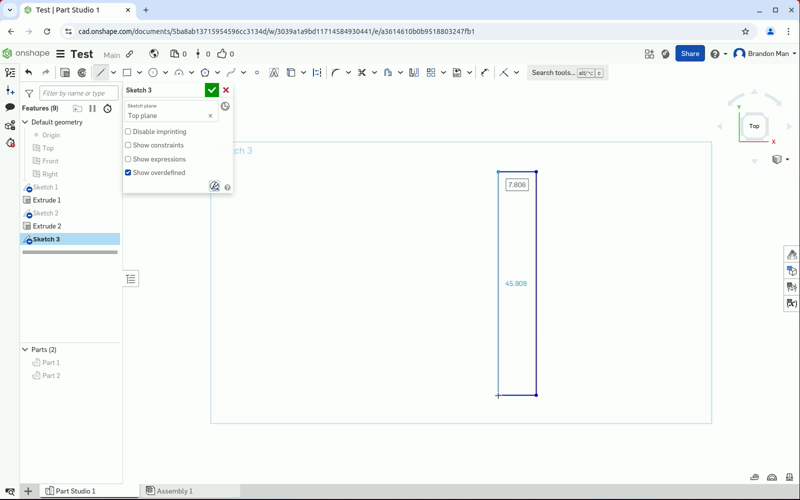
key_up(shift)
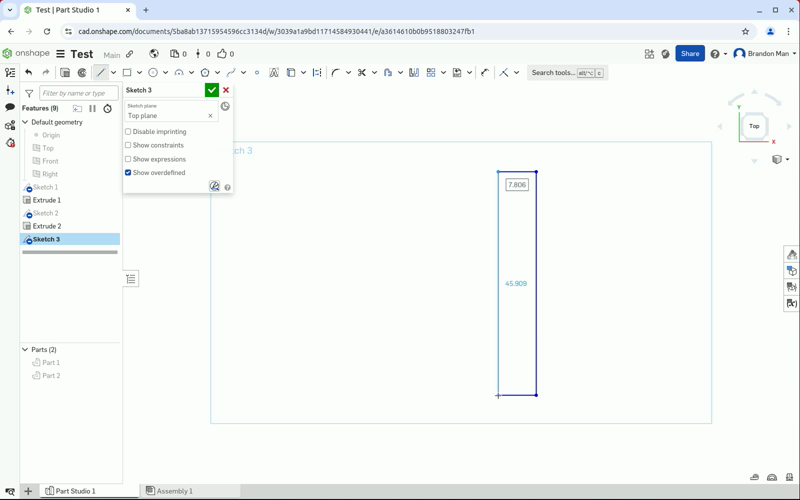
click(498, 395)
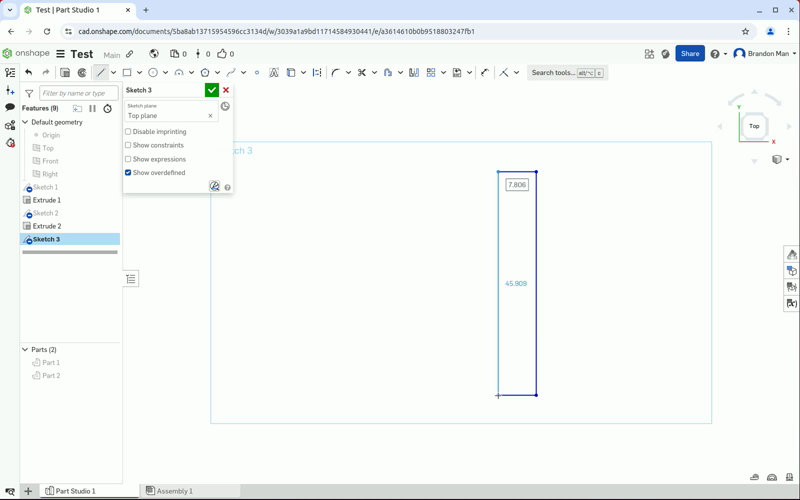
key(esc)
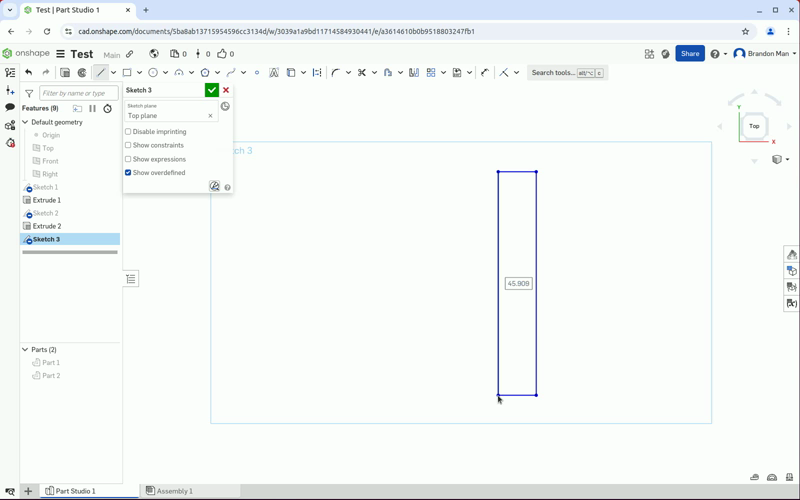
mouse_move(519, 233)
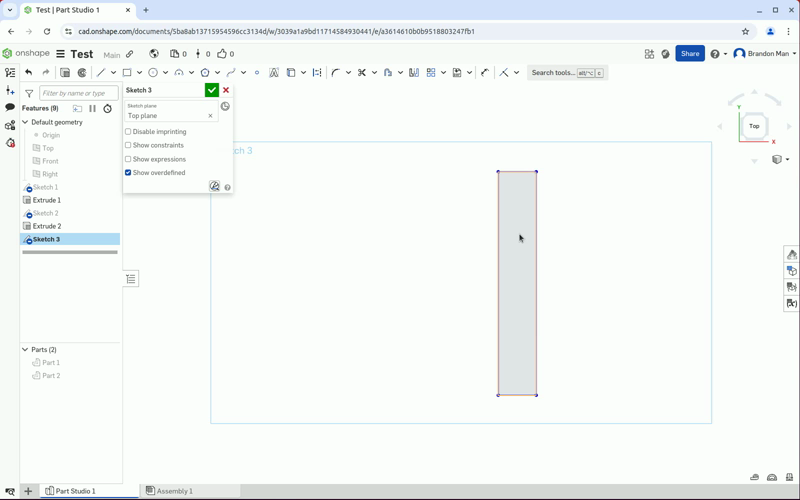
click(519, 233)
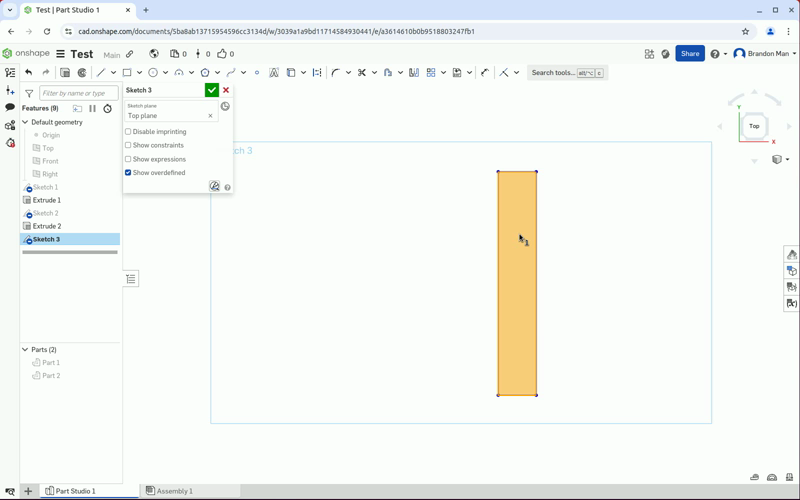
mouse_move(73, 352)
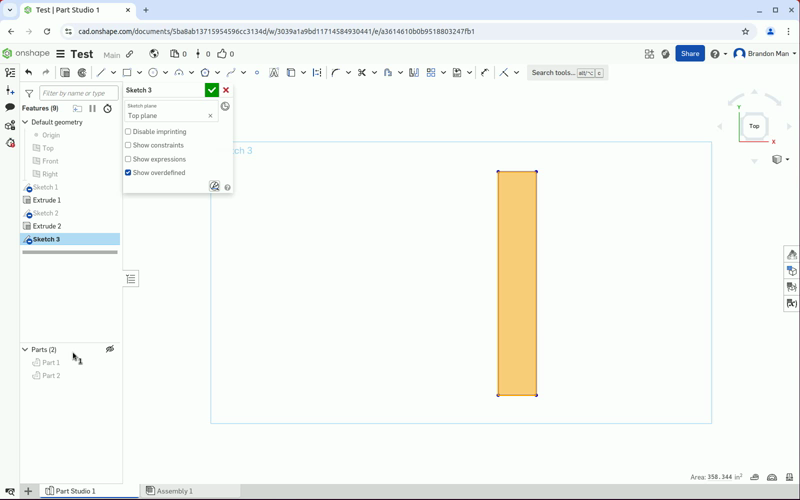
key(shift+y)
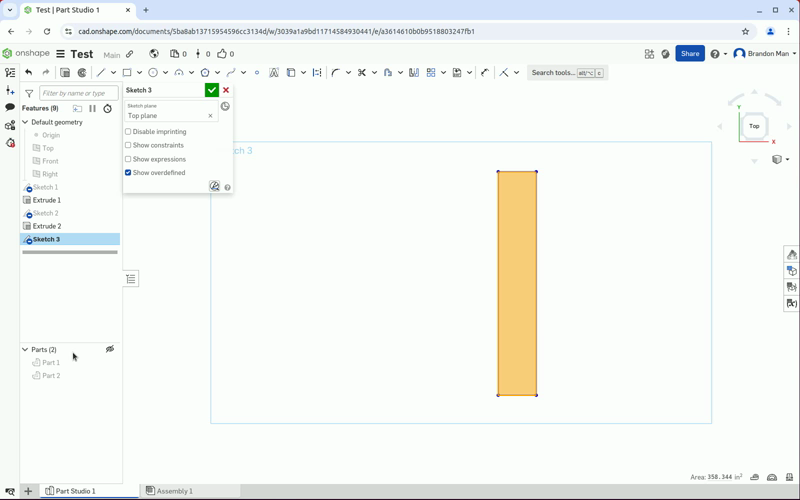
key(shift+e)
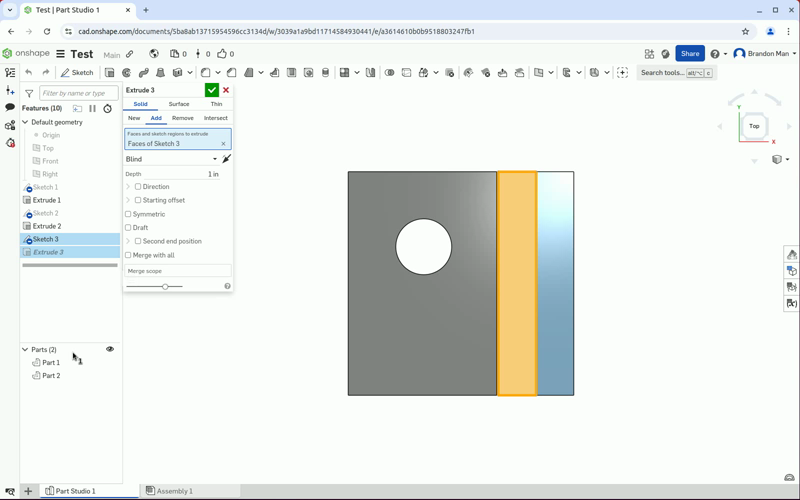
mouse_move(143, 106)
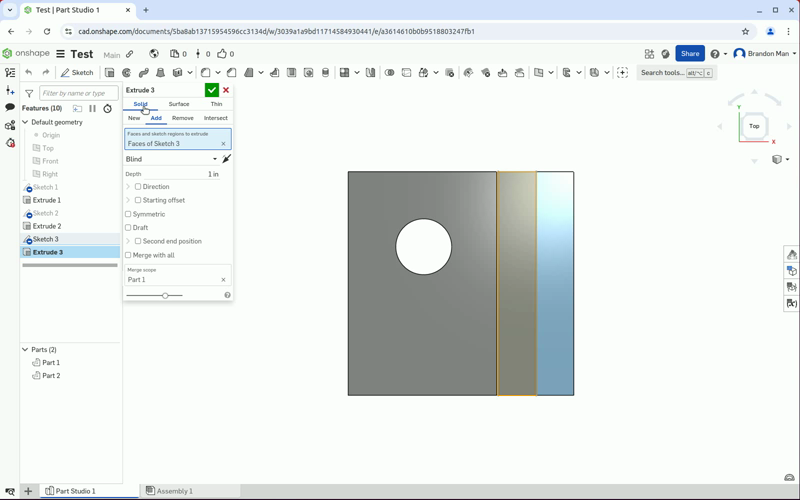
click(143, 106)
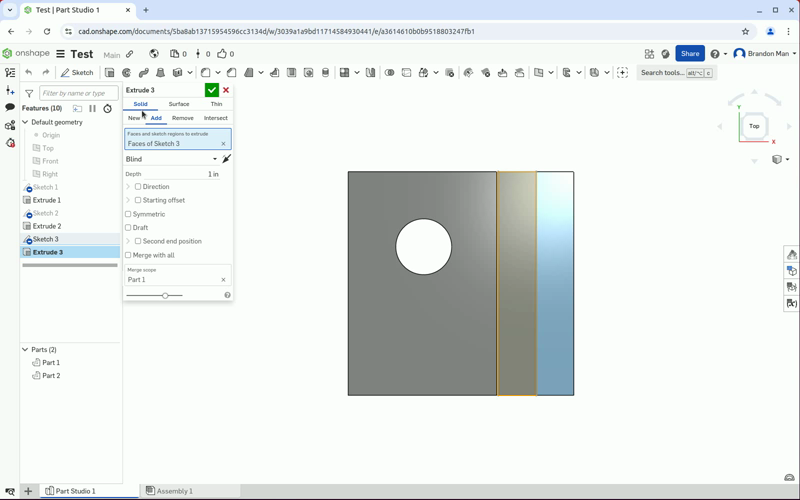
mouse_move(137, 120)
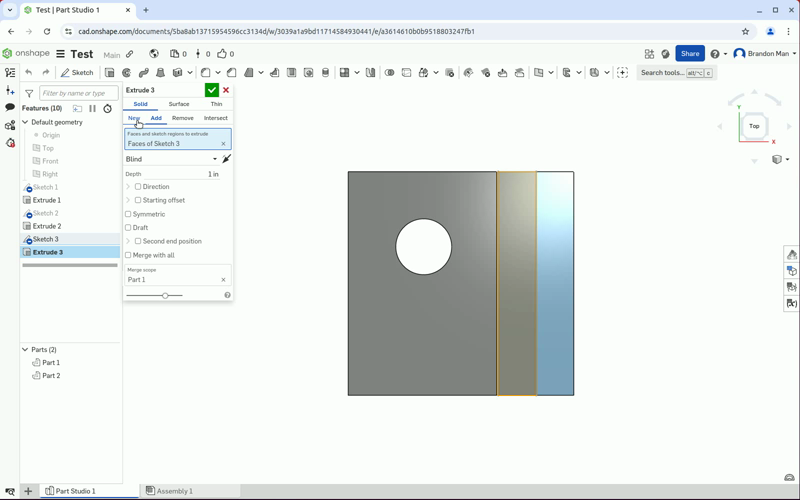
click(137, 120)
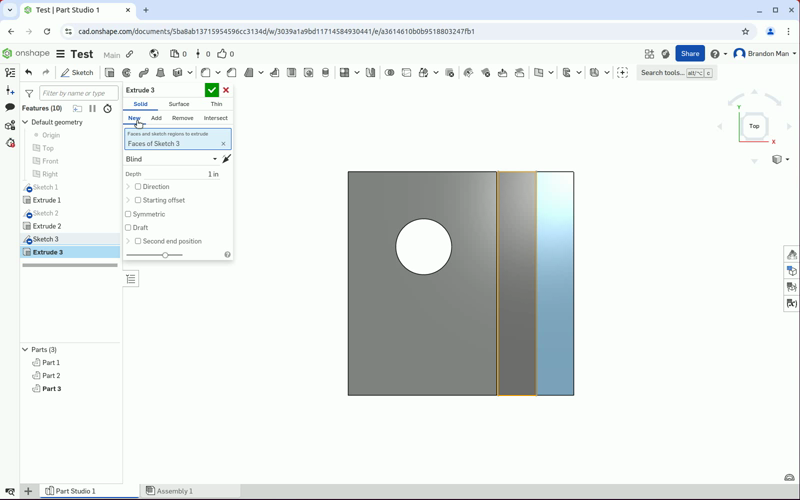
key(tab, 4)
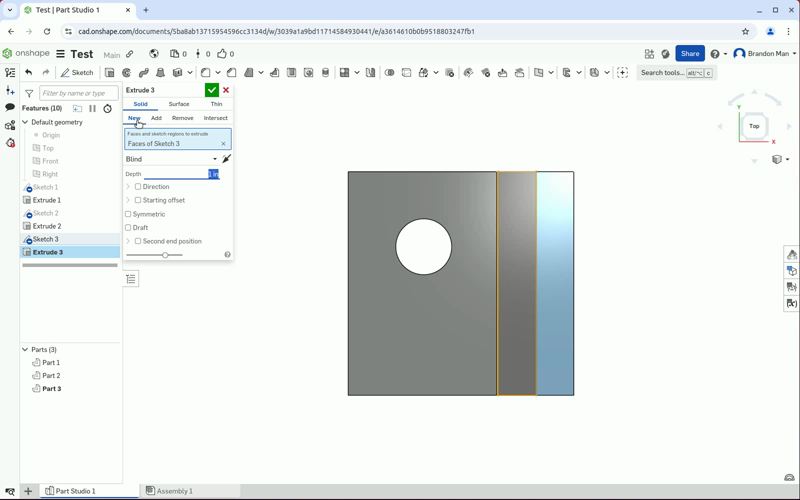
text(-15.405)
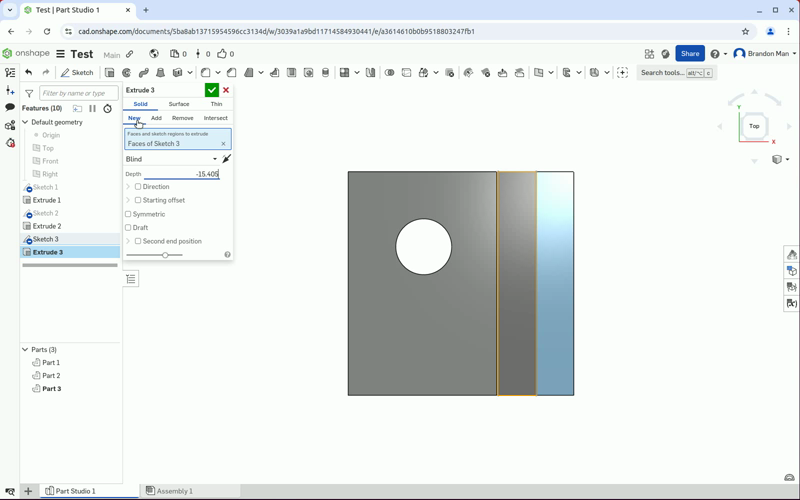
key(enter)
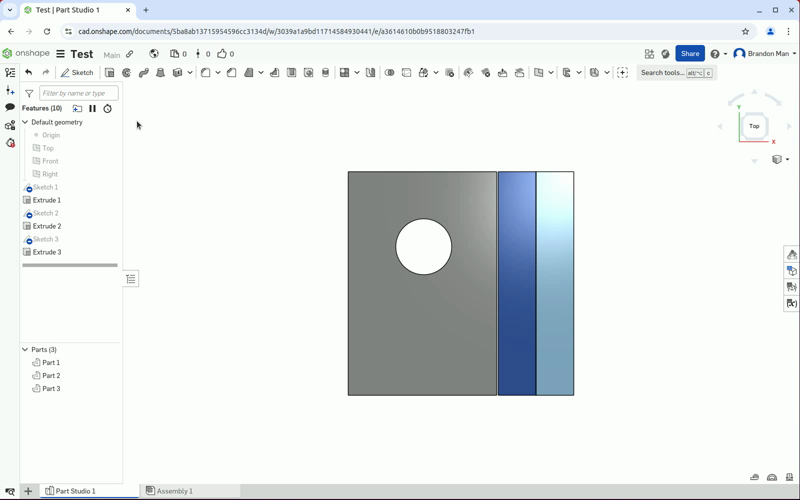
key(shift+h)
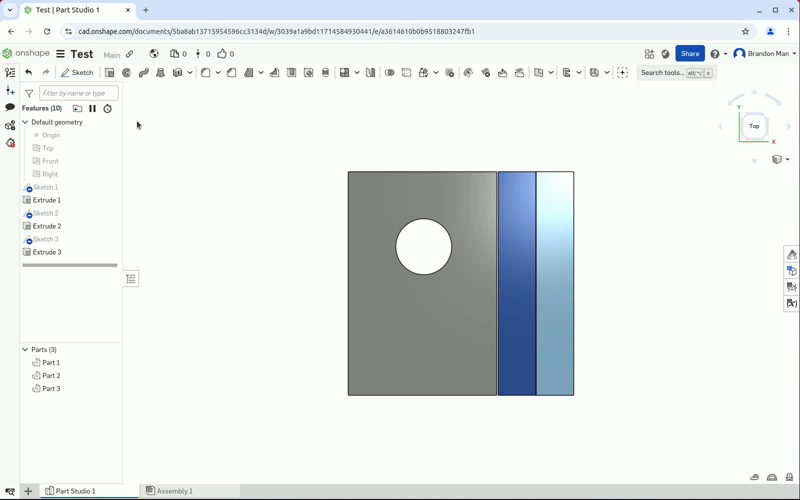
key(shift+h)
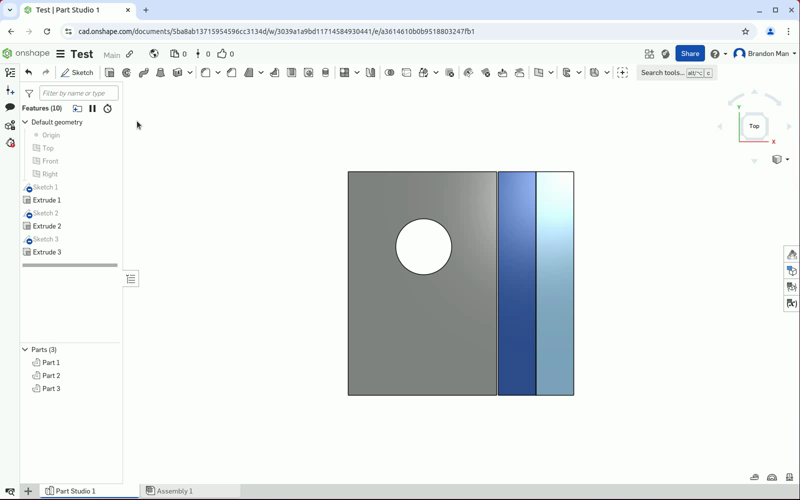
mouse_move(73, 189)
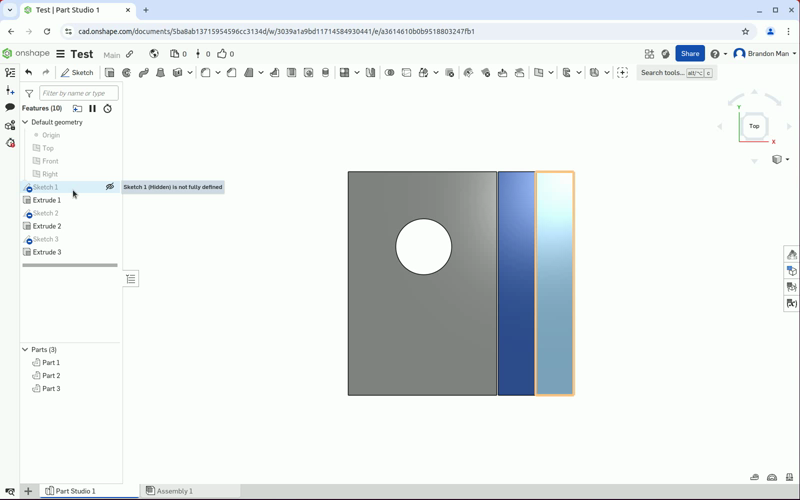
click(73, 189)
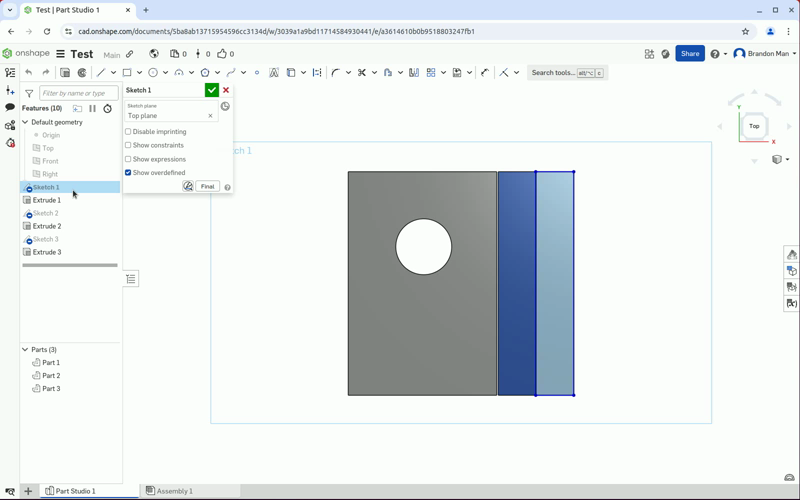
mouse_move(229, 92)
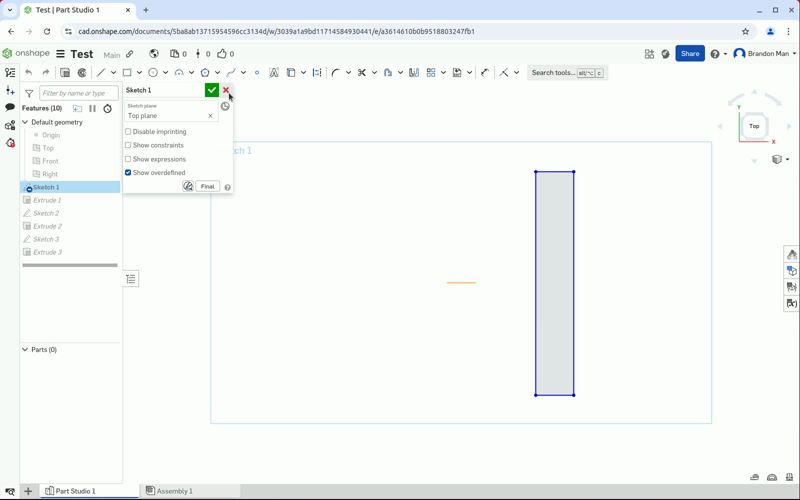
click(229, 92)
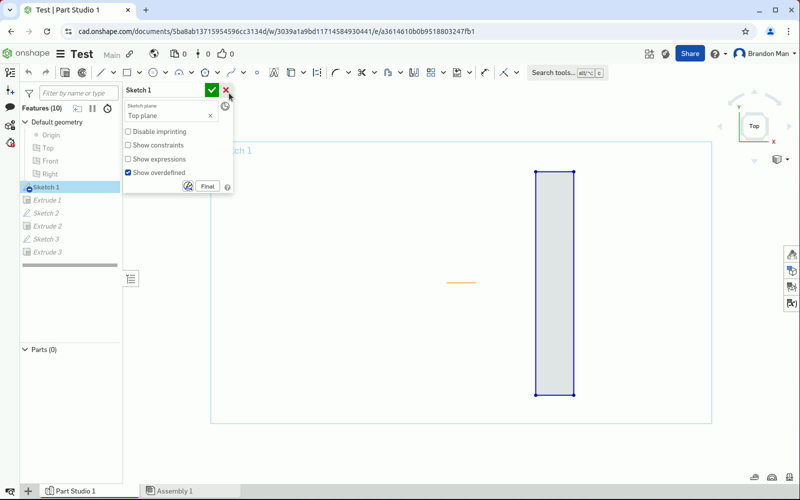
key(shift+s)
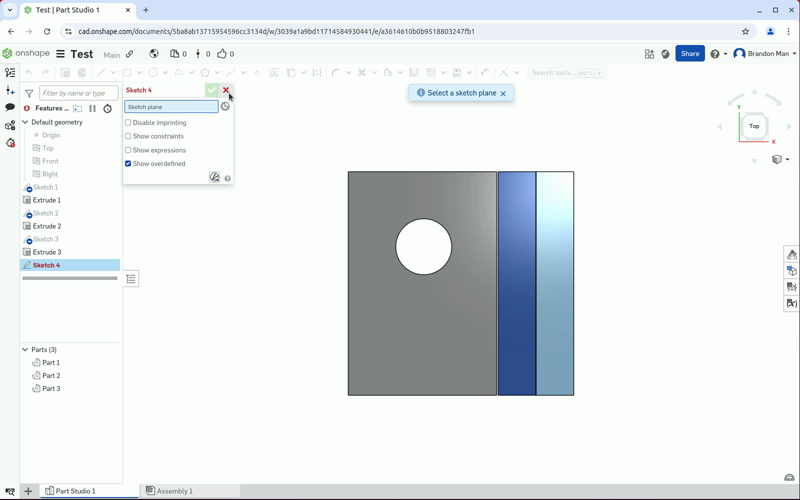
mouse_move(73, 150)
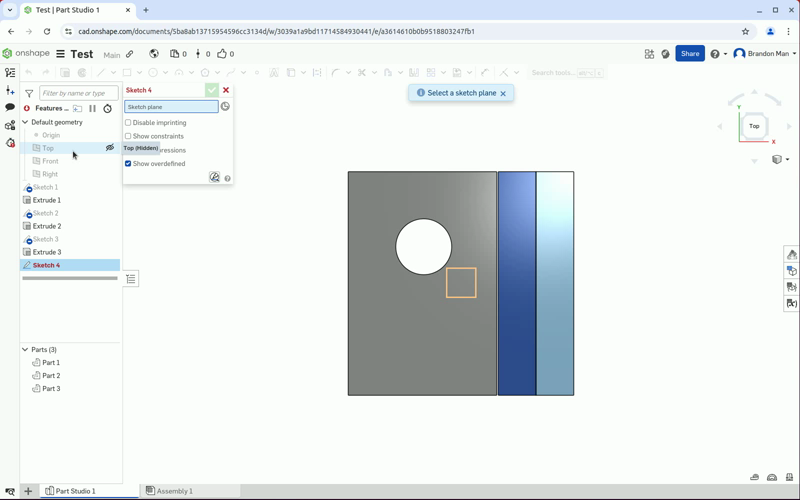
click(73, 150)
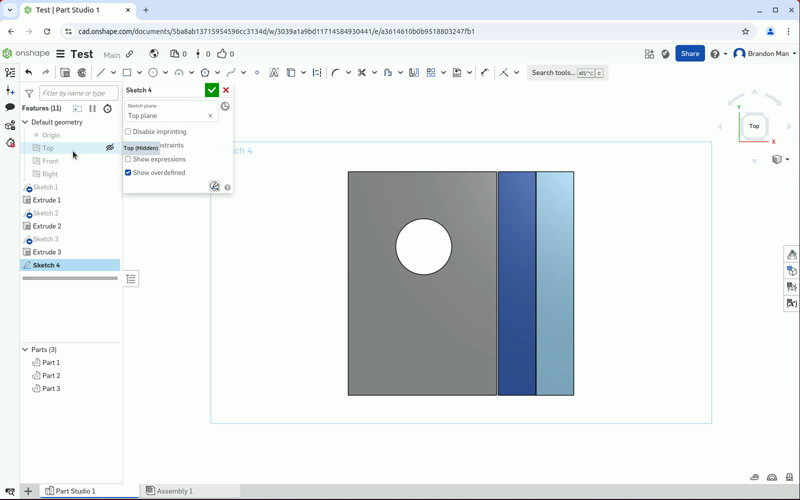
mouse_move(73, 352)
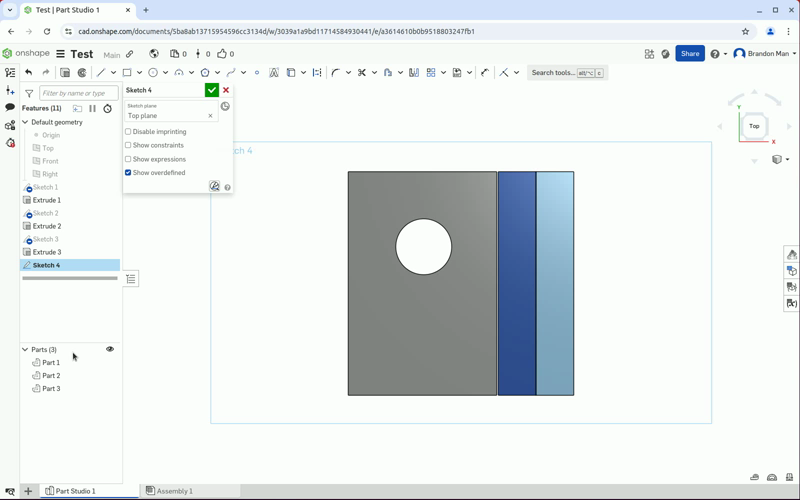
key(y)
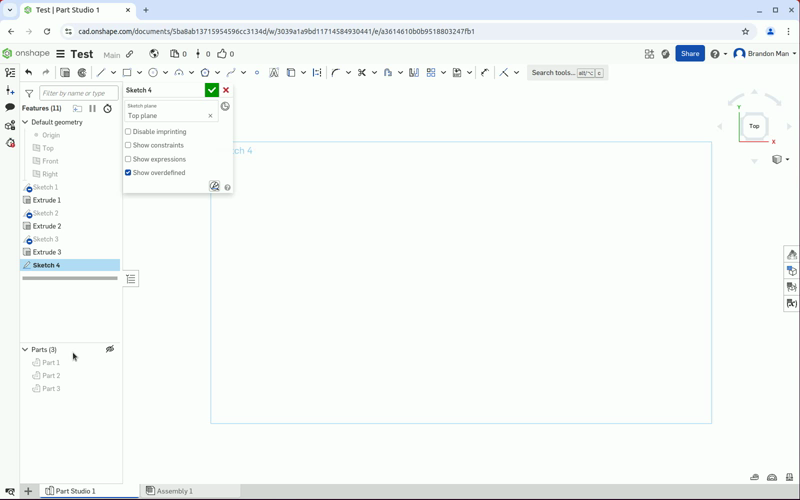
key(l)
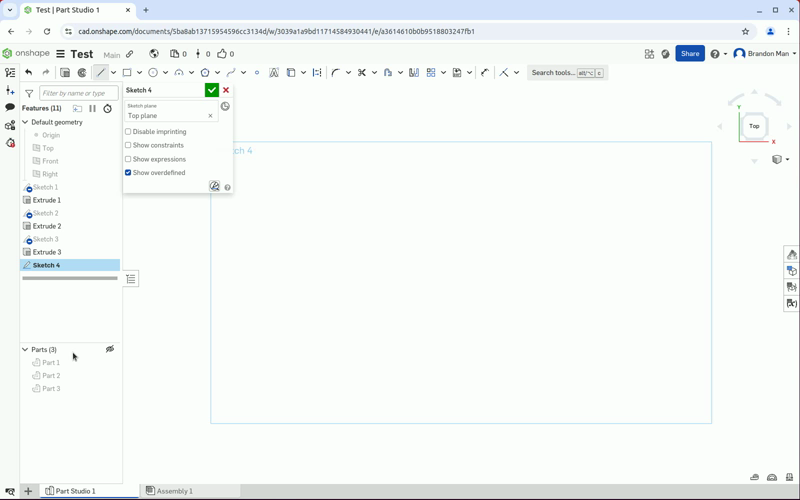
key_down(shift)
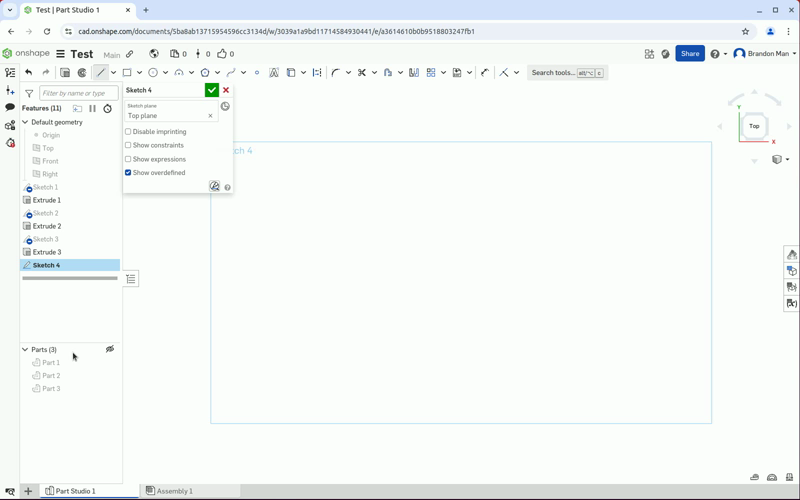
mouse_move(498, 395)
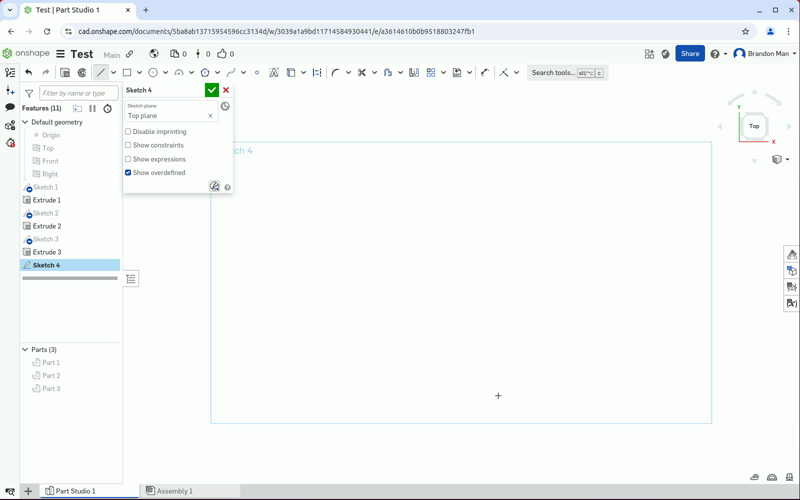
click(498, 395)
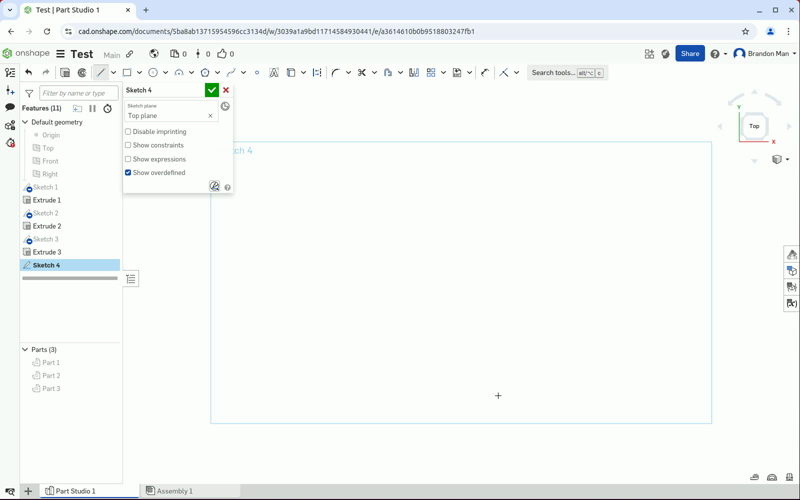
key_up(shift)
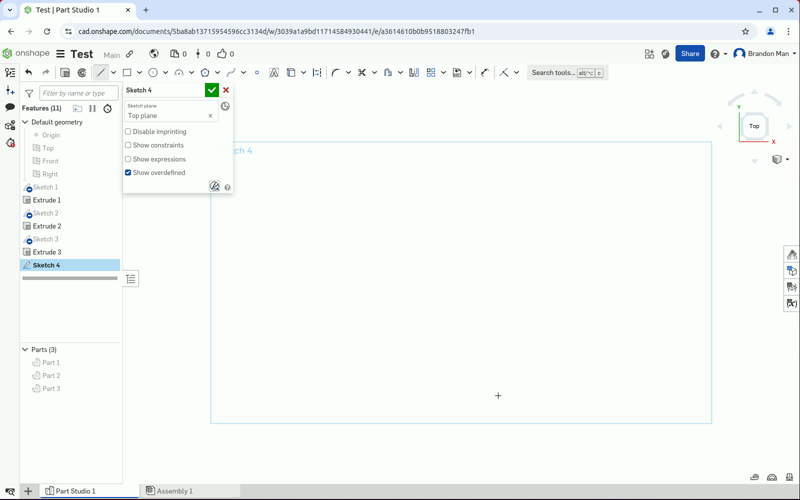
key_down(shift)
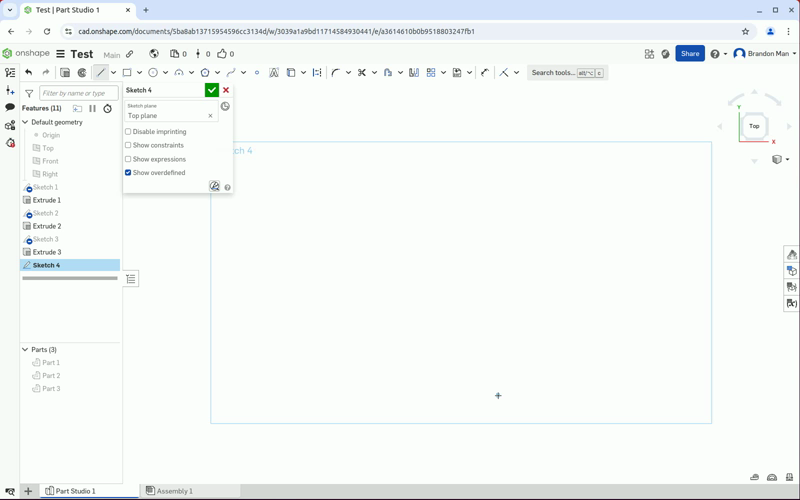
mouse_move(528, 395)
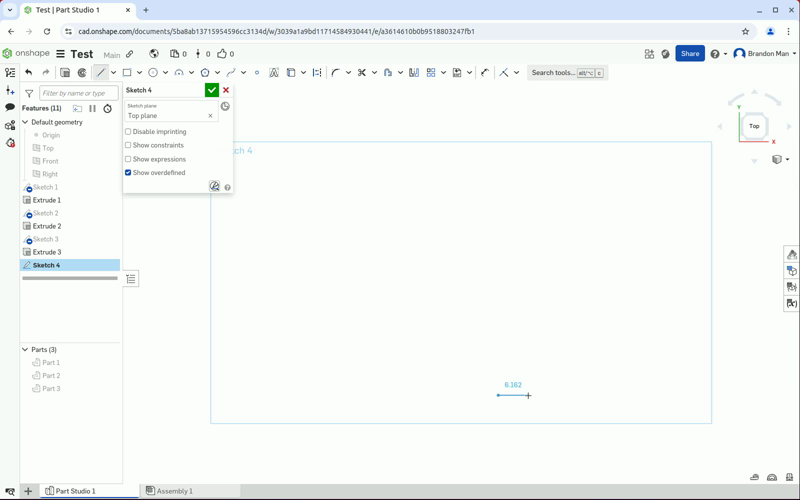
mouse_move(536, 395)
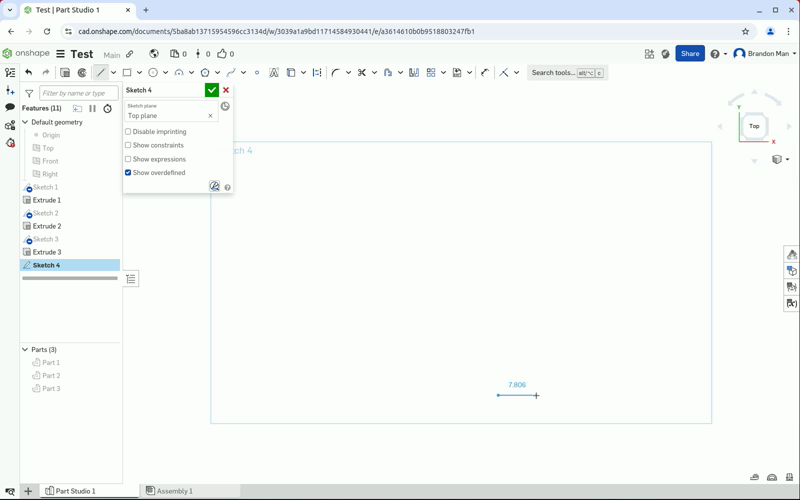
click(536, 395)
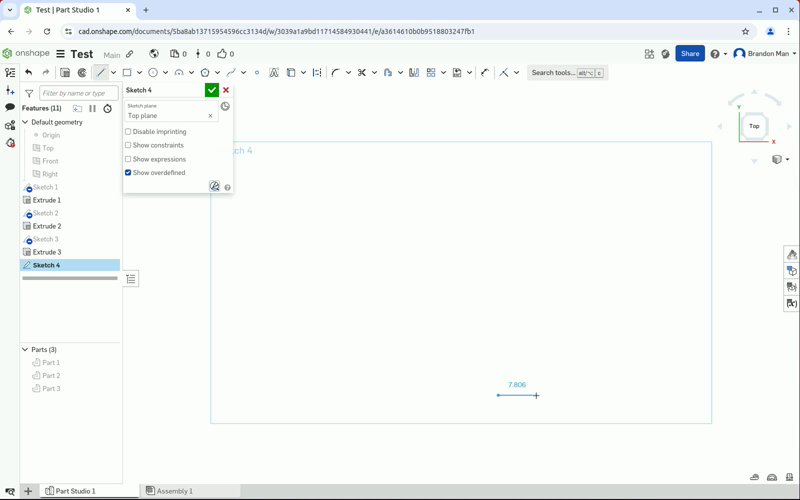
key_up(shift)
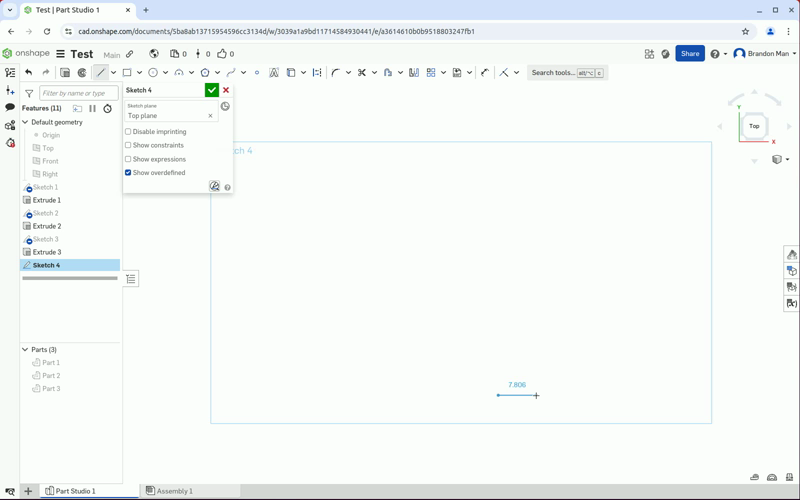
key_down(shift)
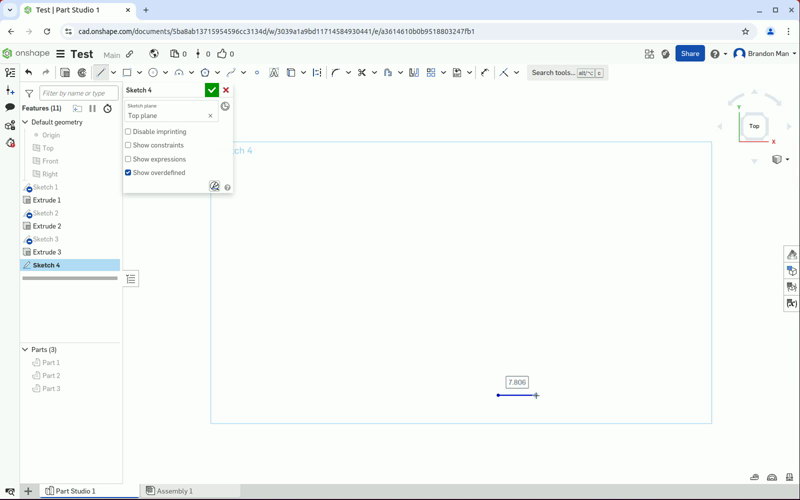
mouse_move(536, 171)
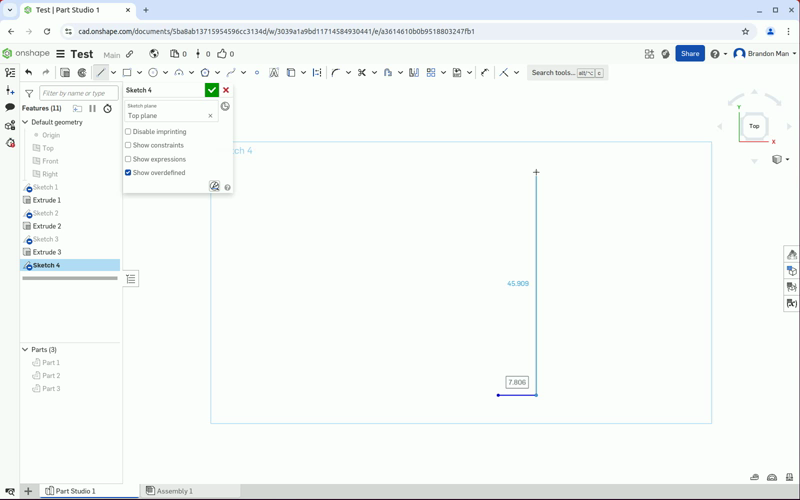
click(536, 171)
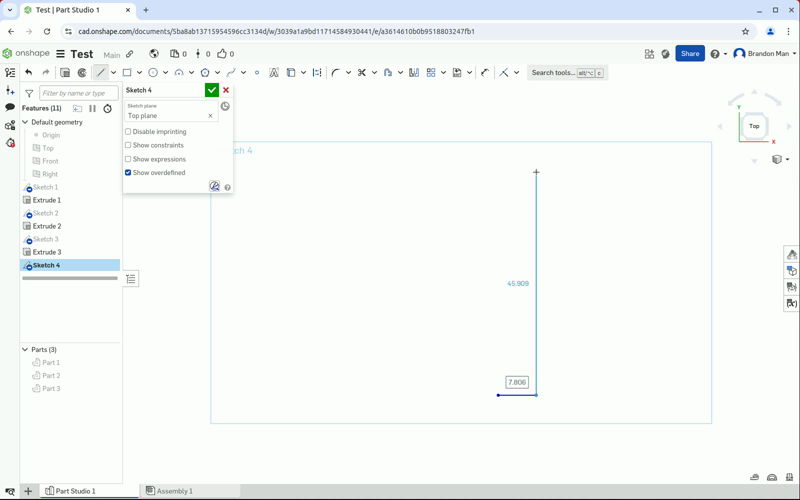
key_up(shift)
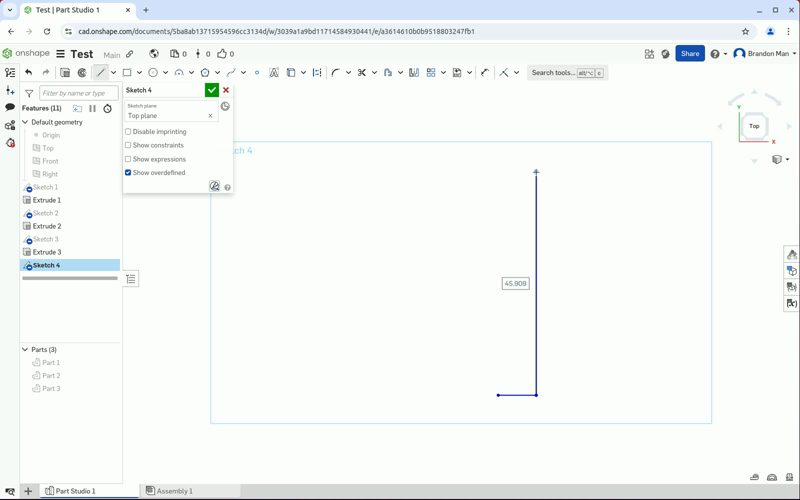
key_down(shift)
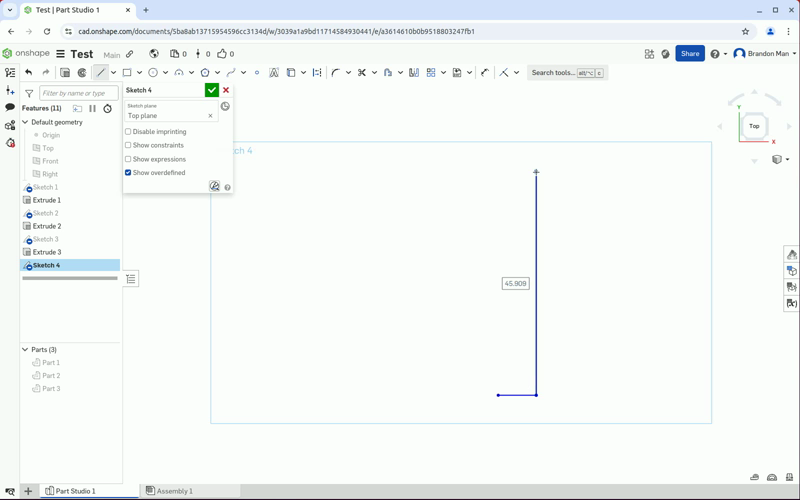
mouse_move(566, 171)
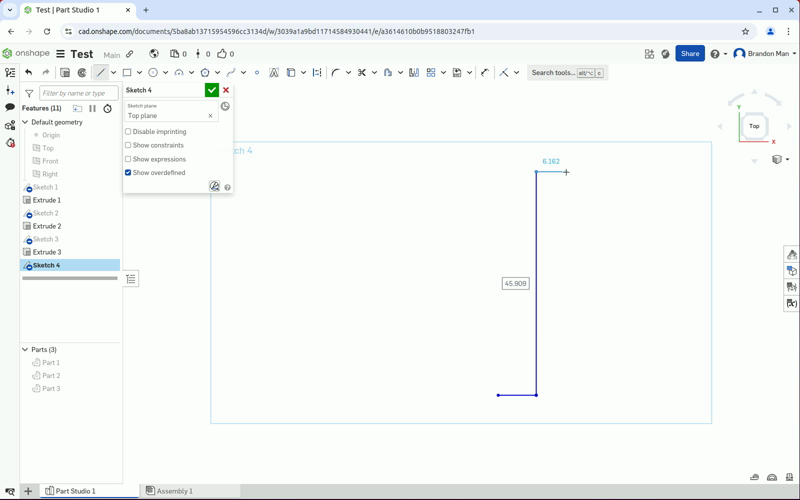
mouse_move(498, 171)
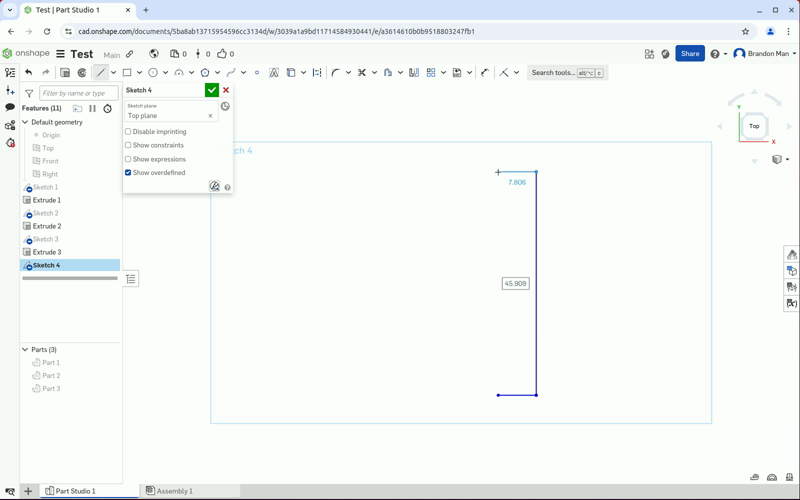
click(498, 171)
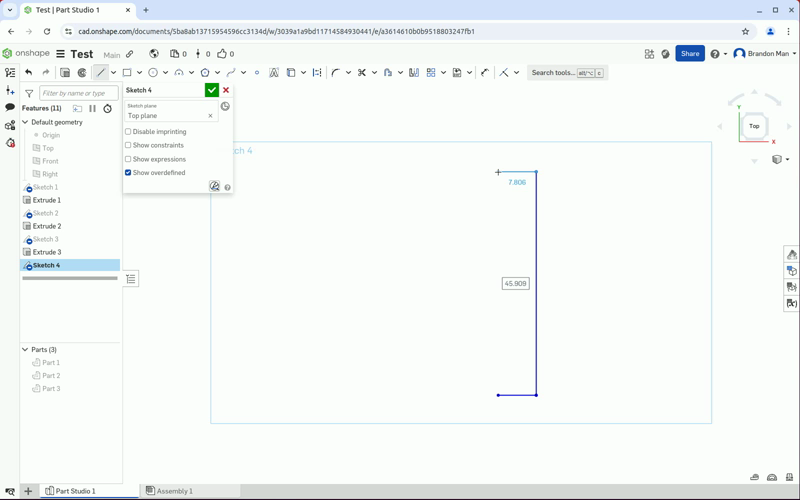
key_up(shift)
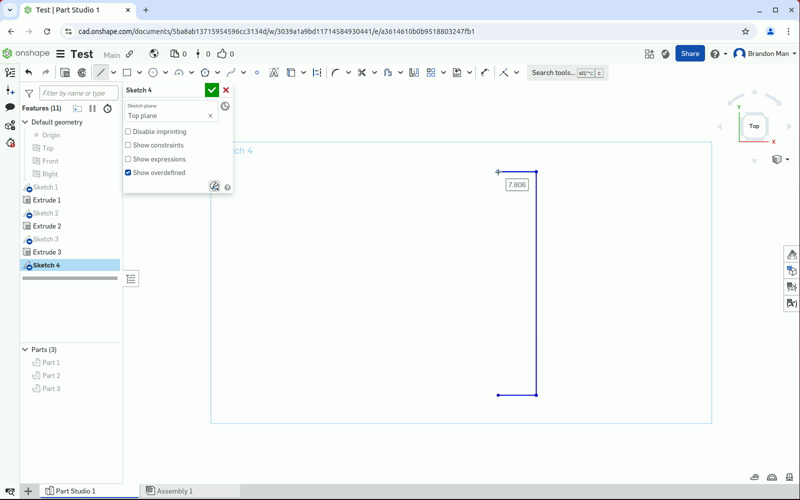
key_down(shift)
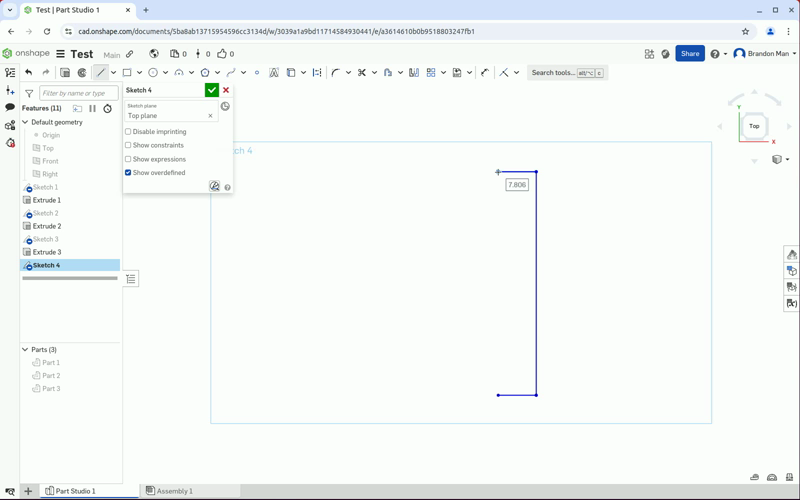
mouse_move(498, 395)
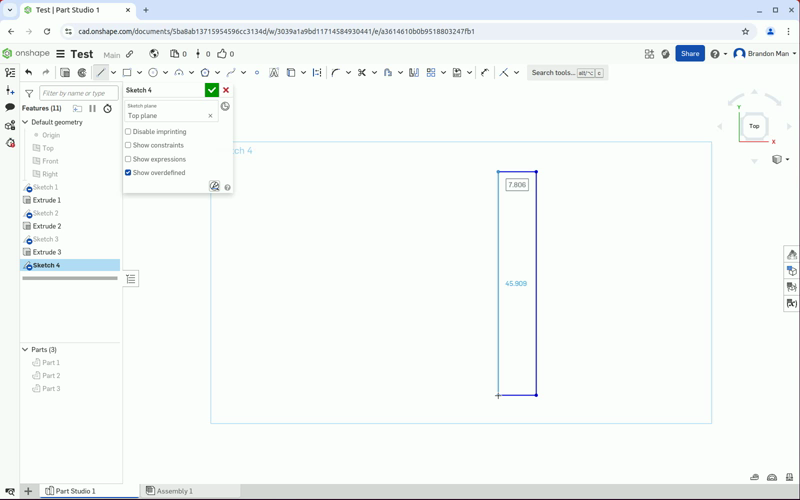
key_up(shift)
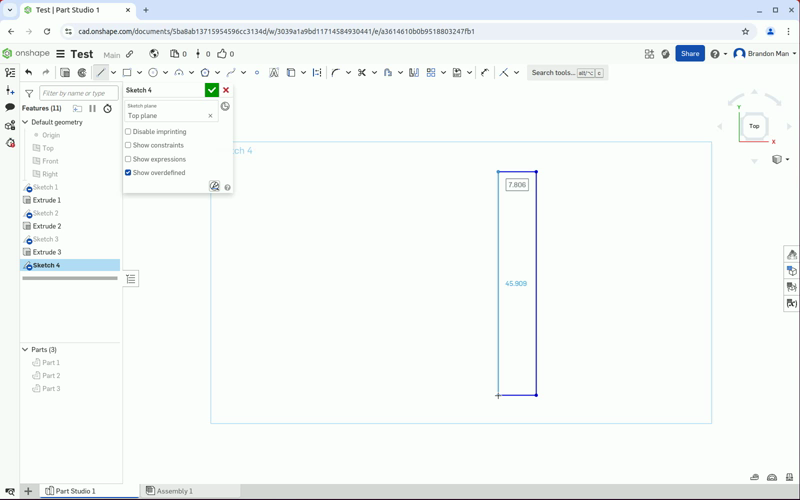
click(498, 395)
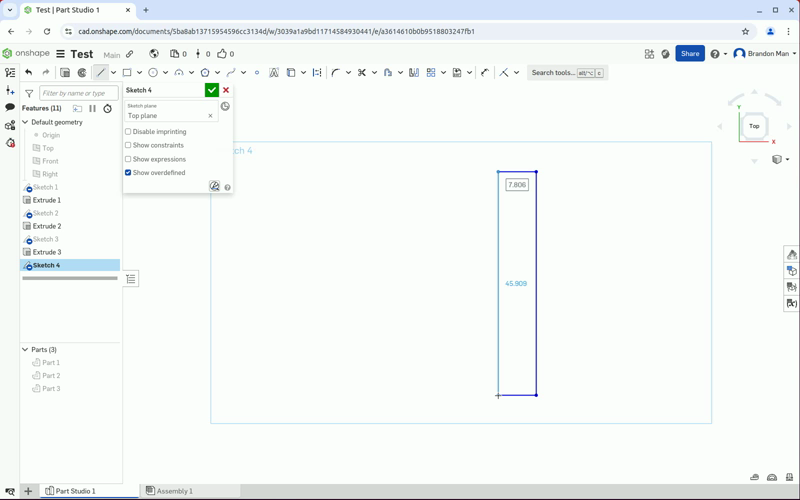
key(esc)
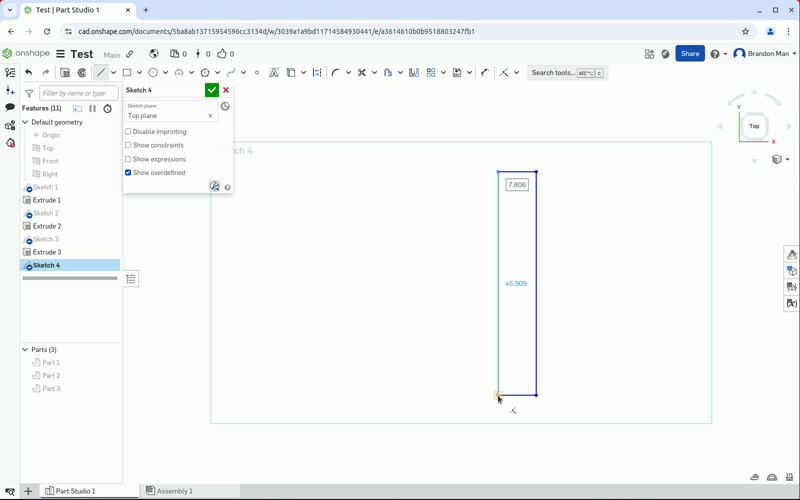
mouse_move(510, 192)
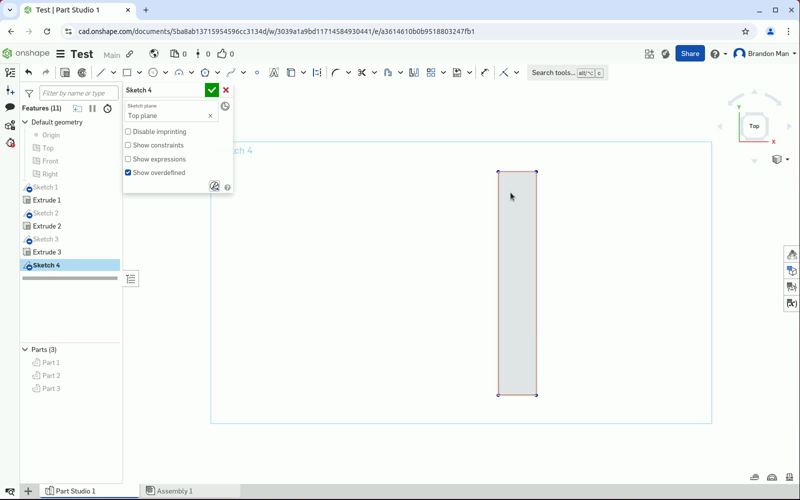
click(510, 192)
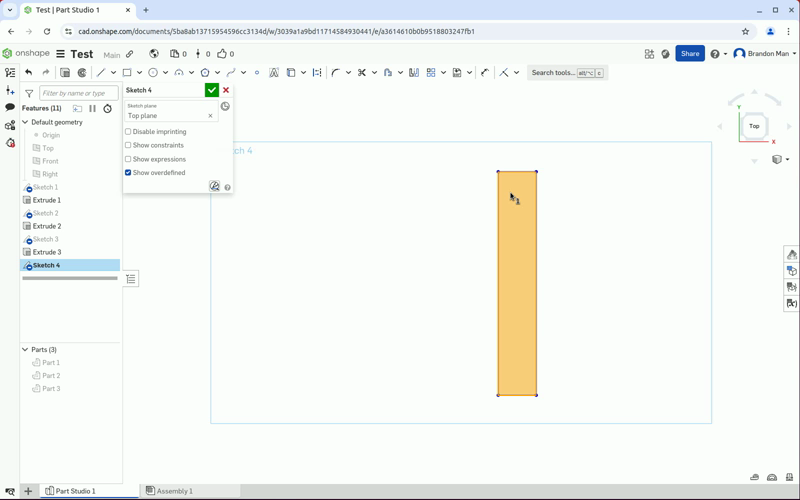
mouse_move(73, 352)
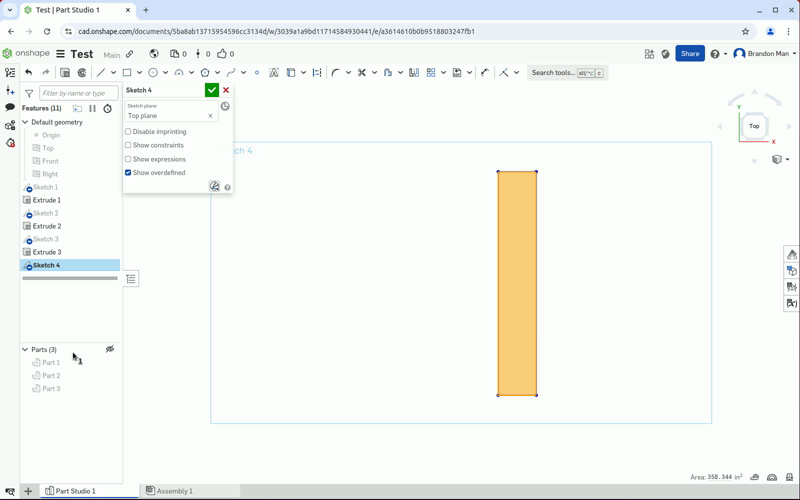
key(shift+y)
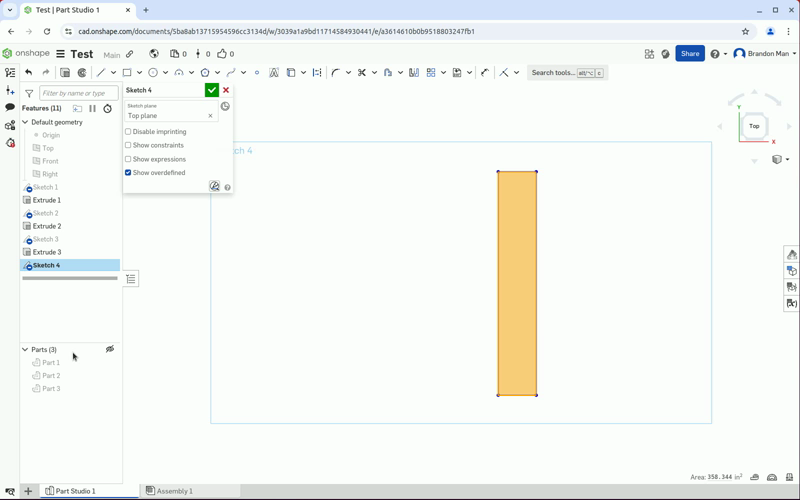
key(shift+e)
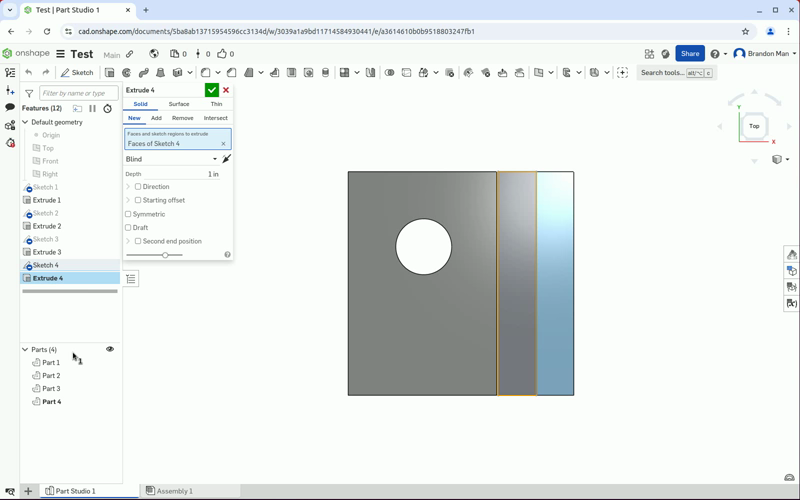
mouse_move(143, 106)
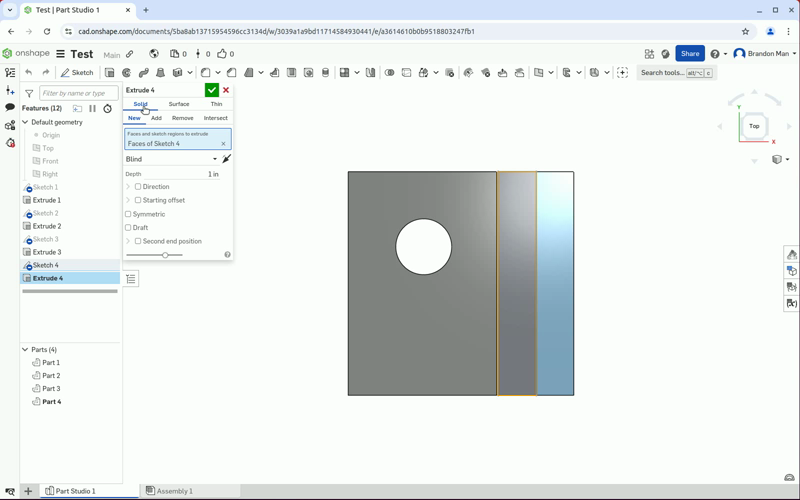
click(143, 106)
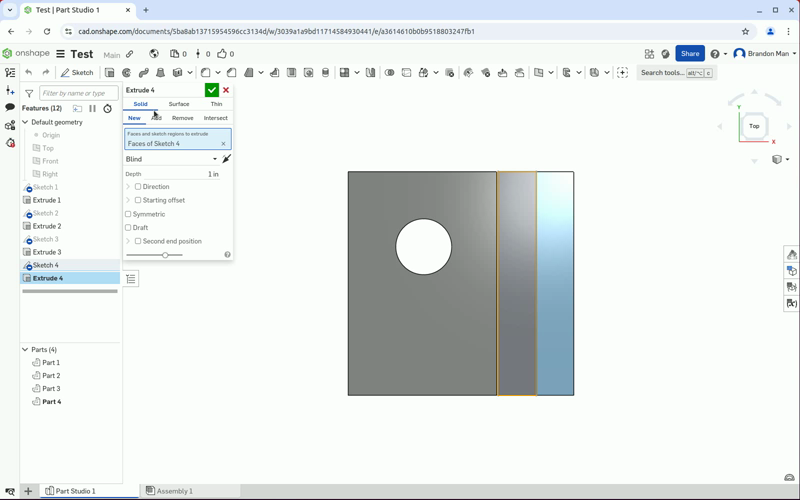
mouse_move(186, 120)
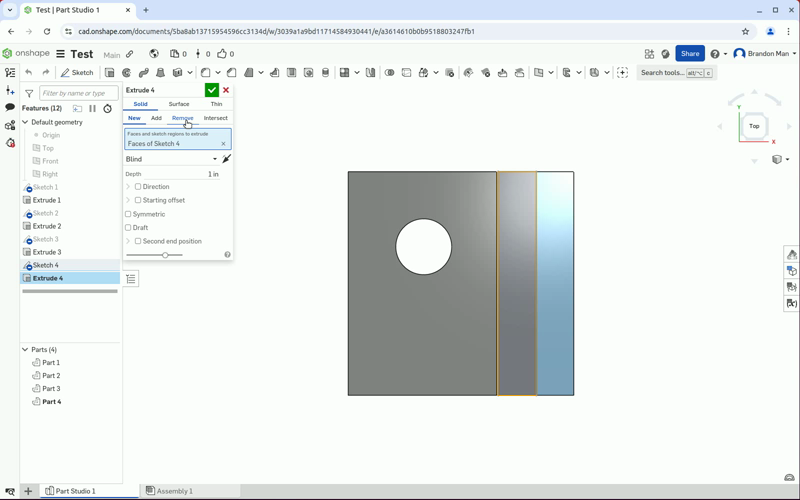
click(186, 120)
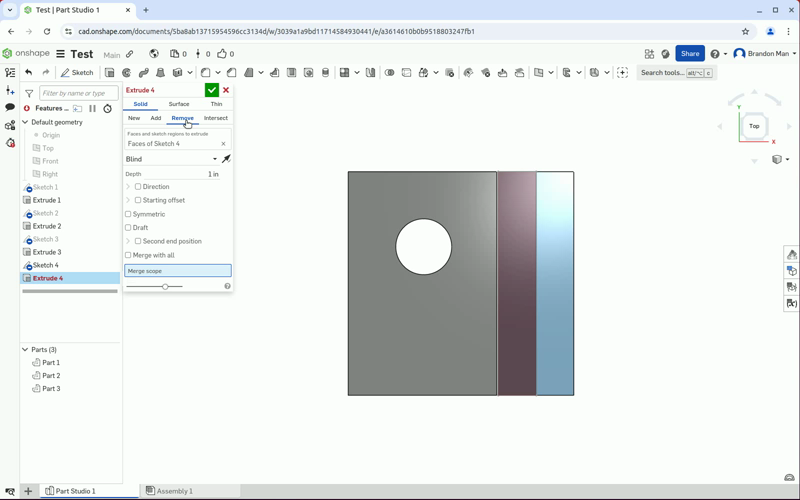
key(tab, 4)
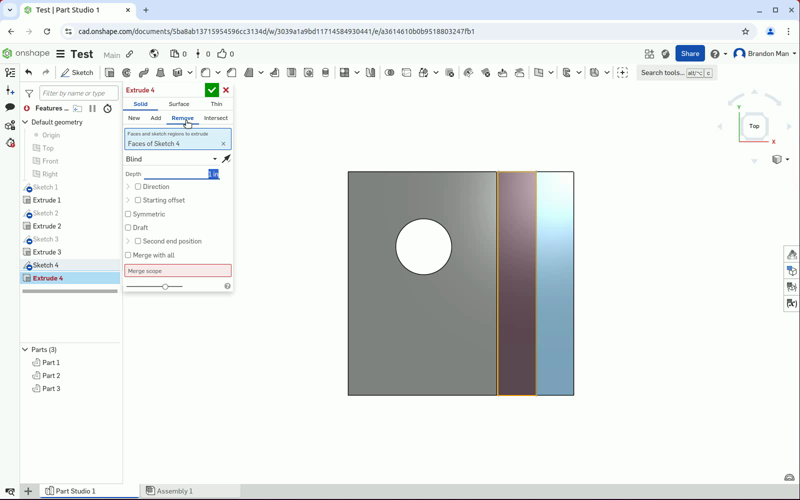
text(3.851)
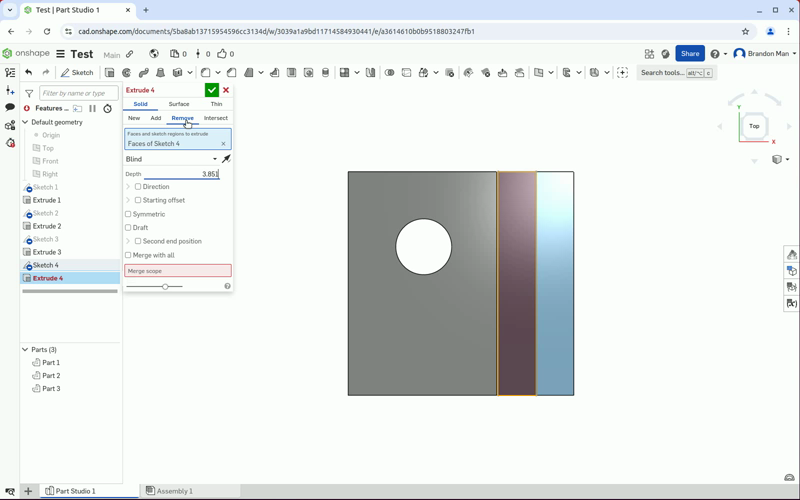
key(tab, 6)
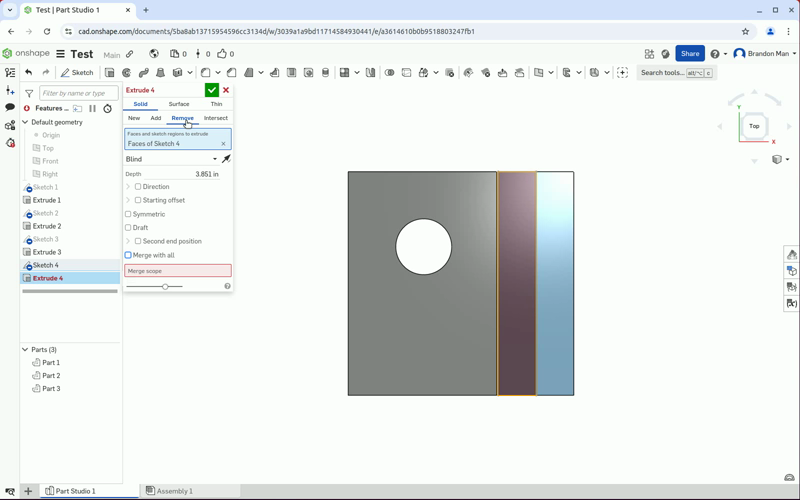
key(space)
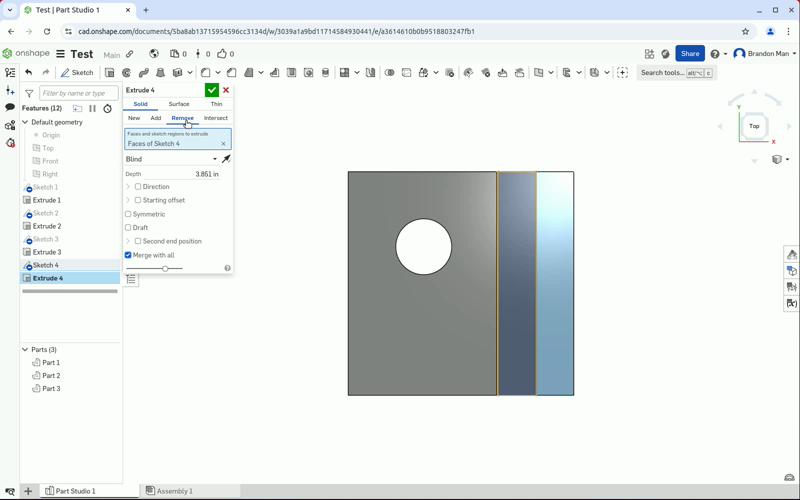
key(enter)
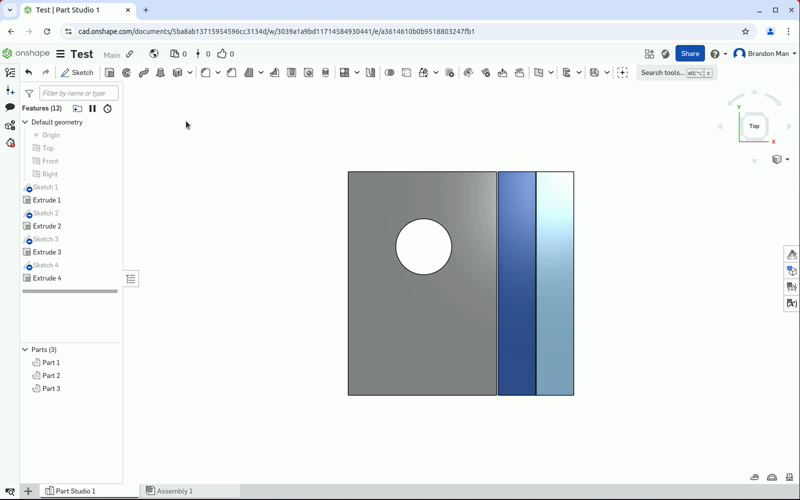
key(shift+h)
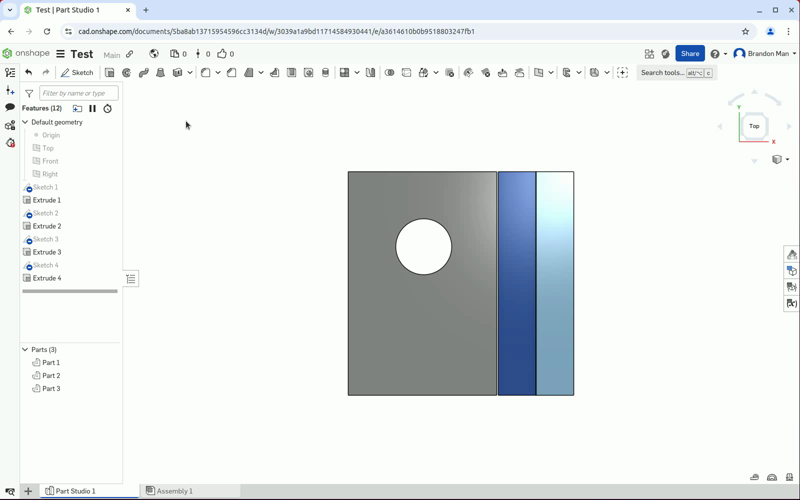
key(shift+h)
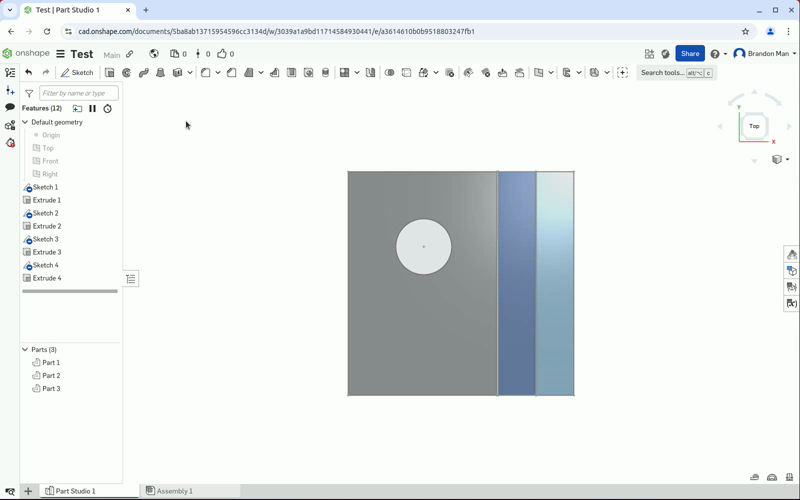
key(shift+7)
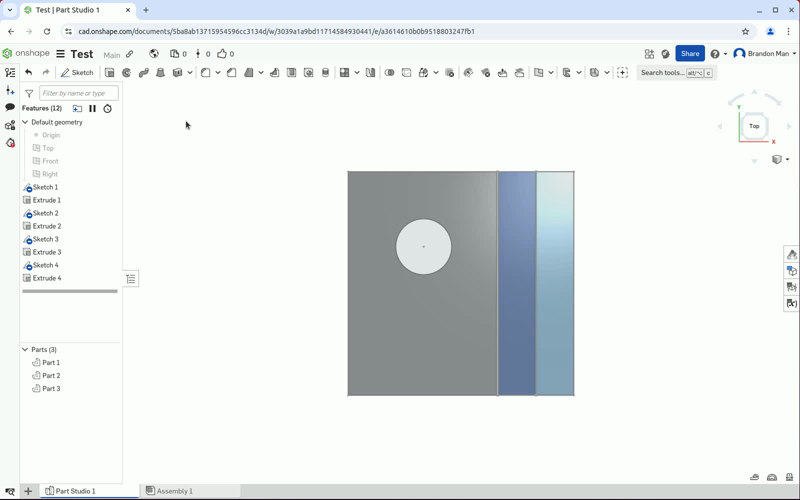
key(up, 3)
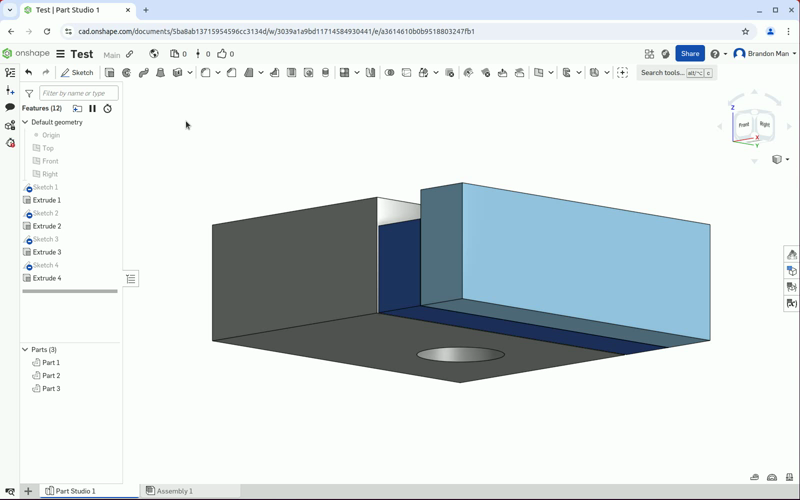
key(left, 3)
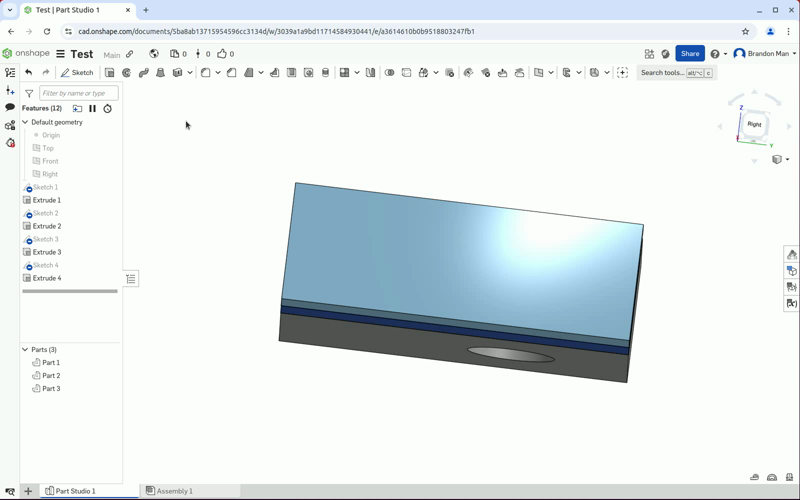
key(right, 3)
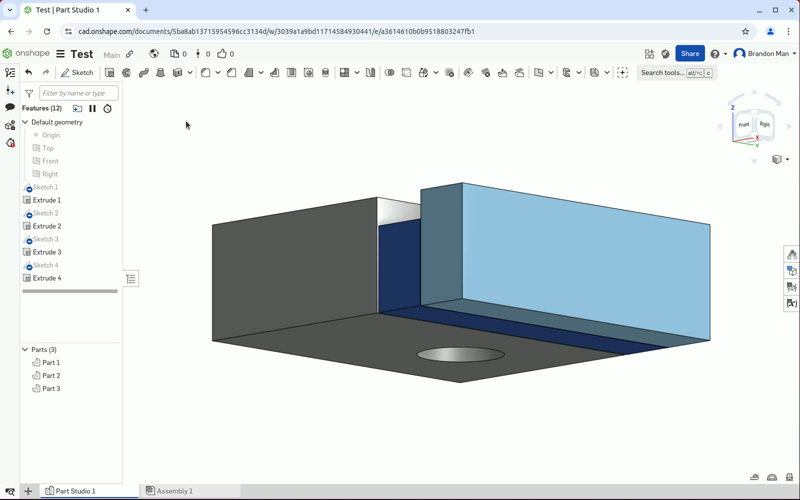
key(down, 3)
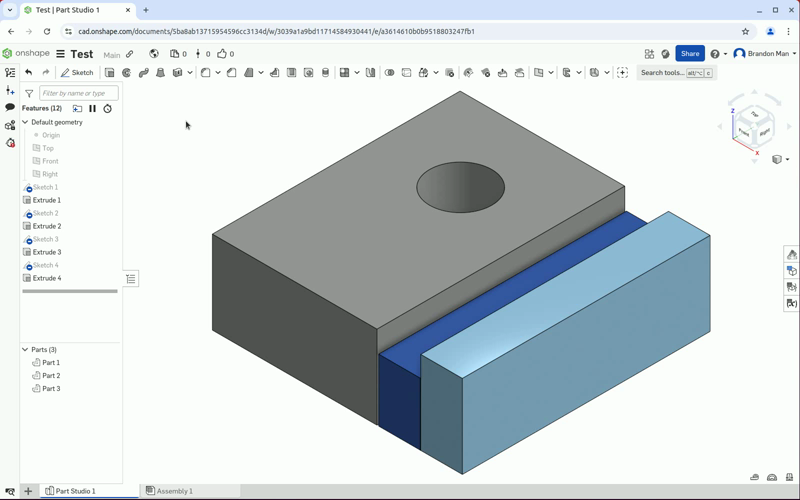
mouse_move(73, 189)
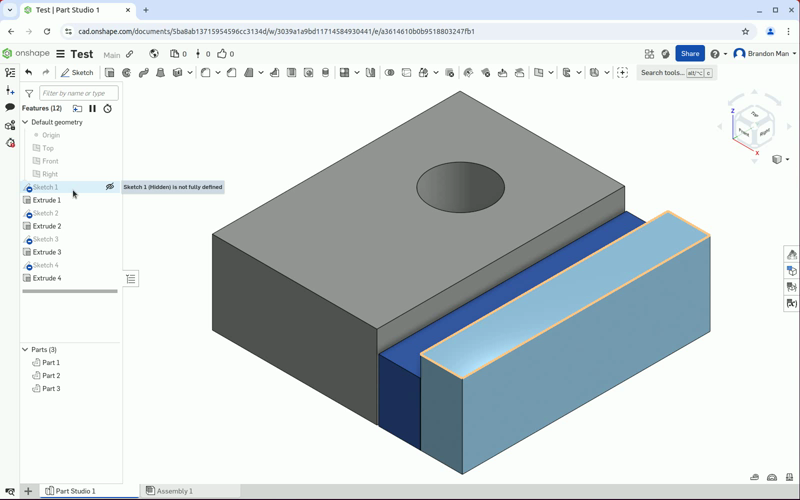
click(73, 189)